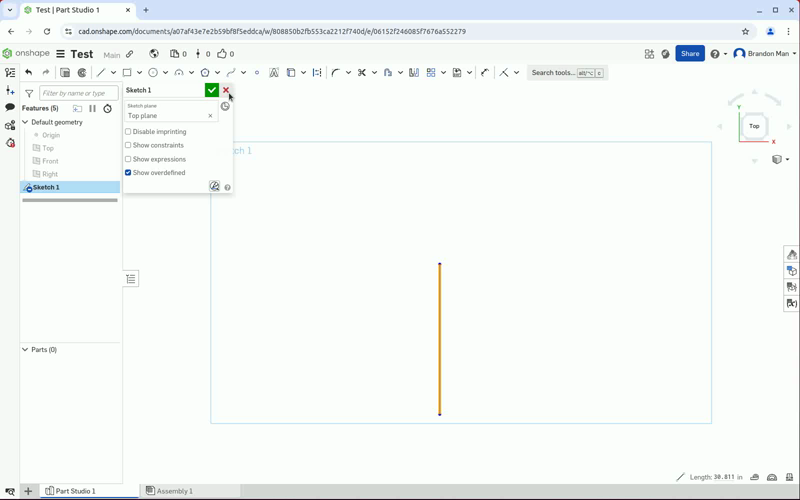
key(shift+h)
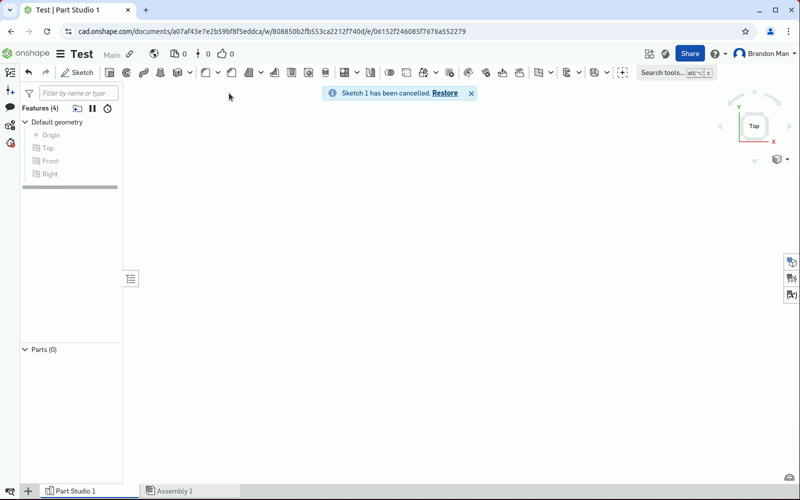
mouse_move(73, 352)
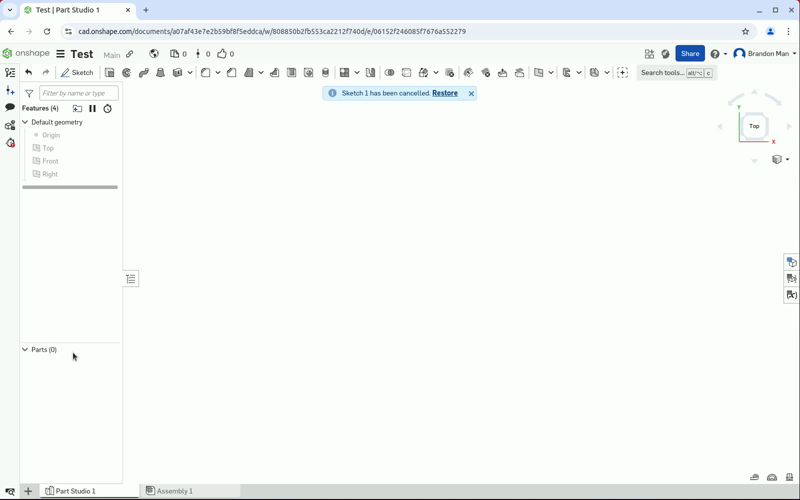
key(y)
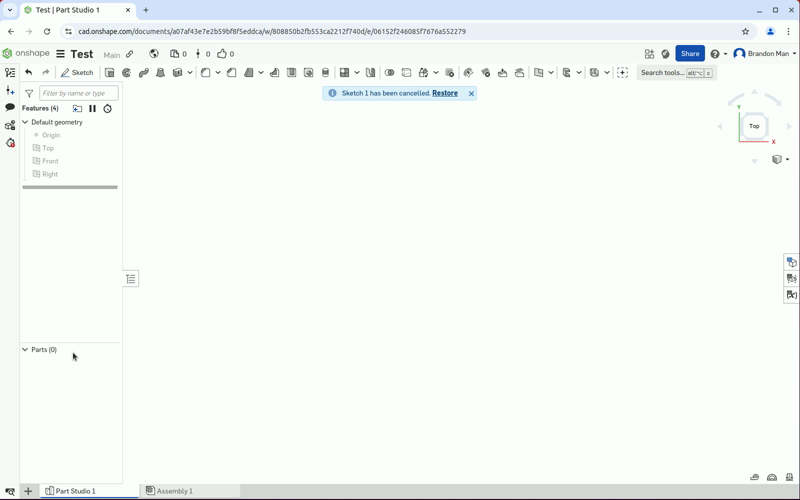
key(shift+p)
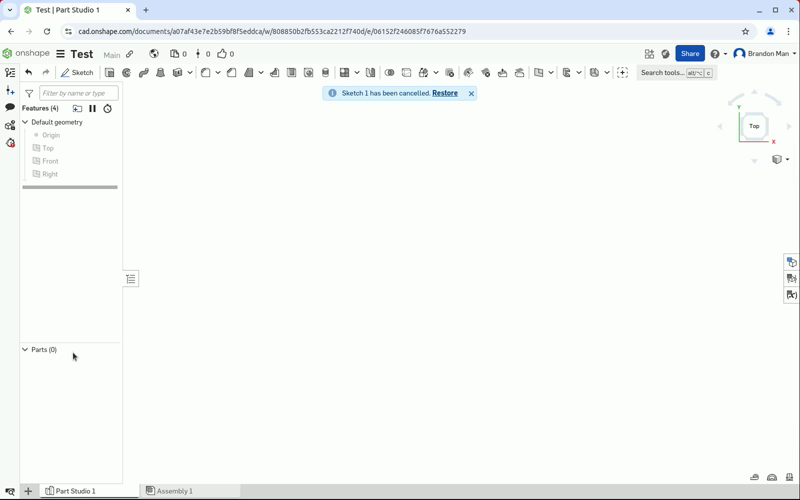
key(space)
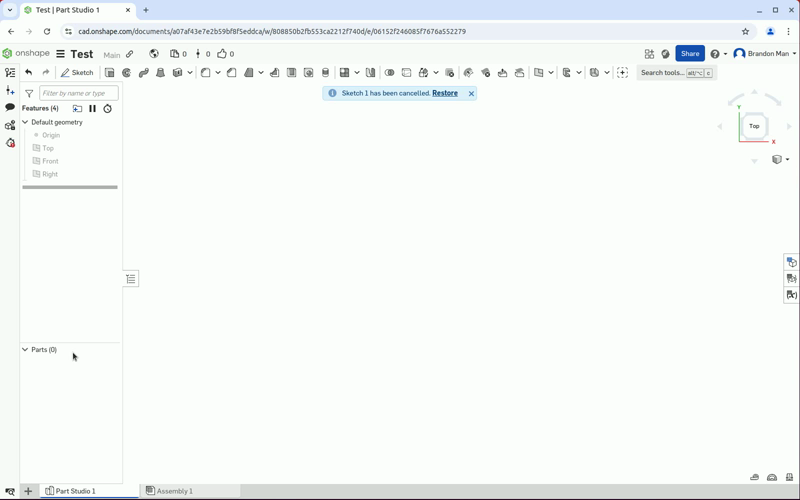
key_down(shift)
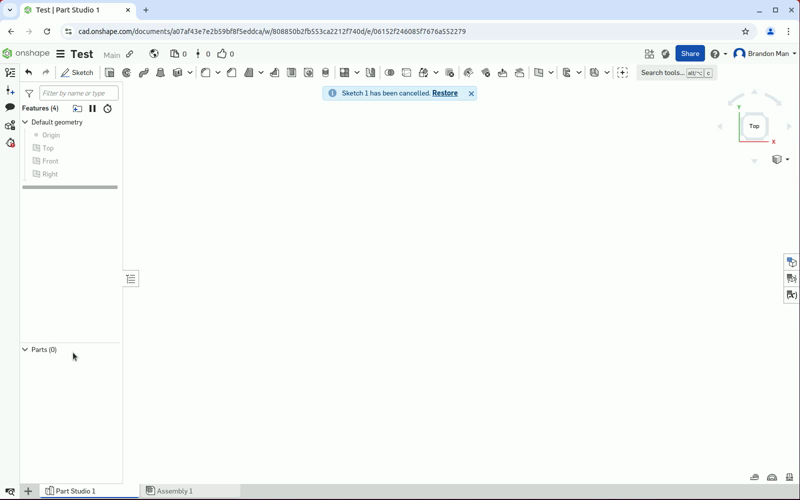
key(up)
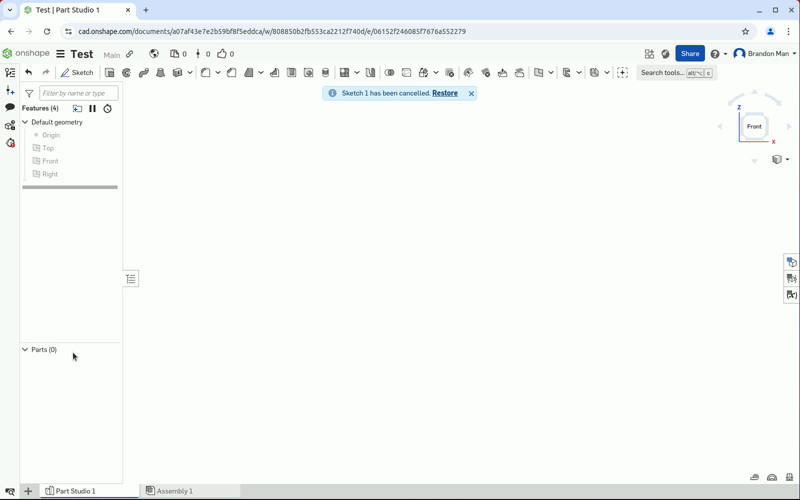
key_up(shift)
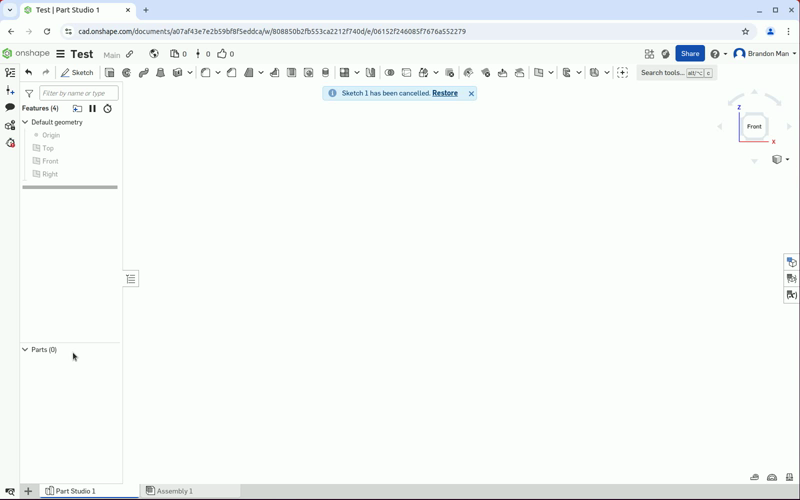
key(space)
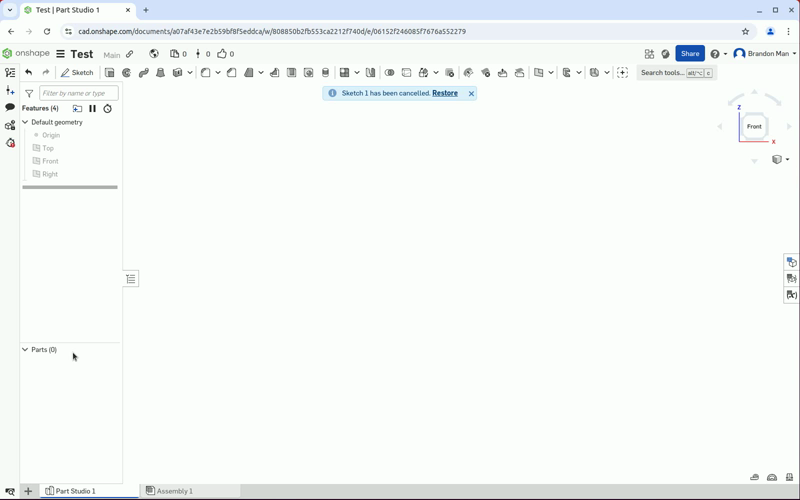
key_down(shift)
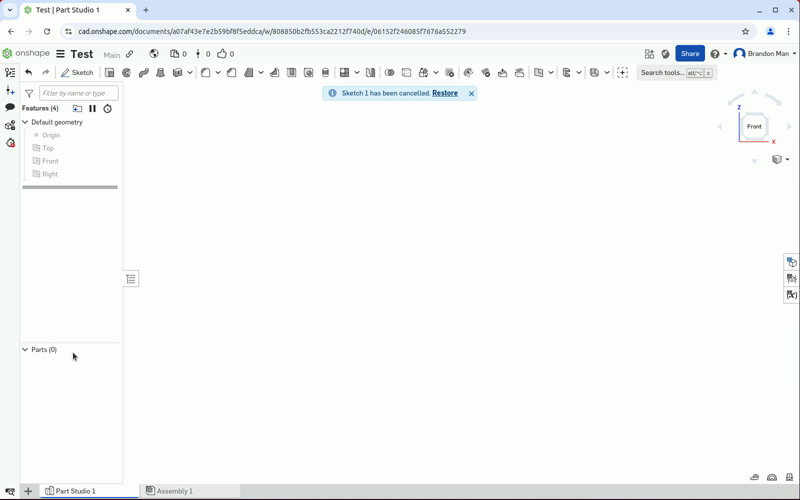
key(left)
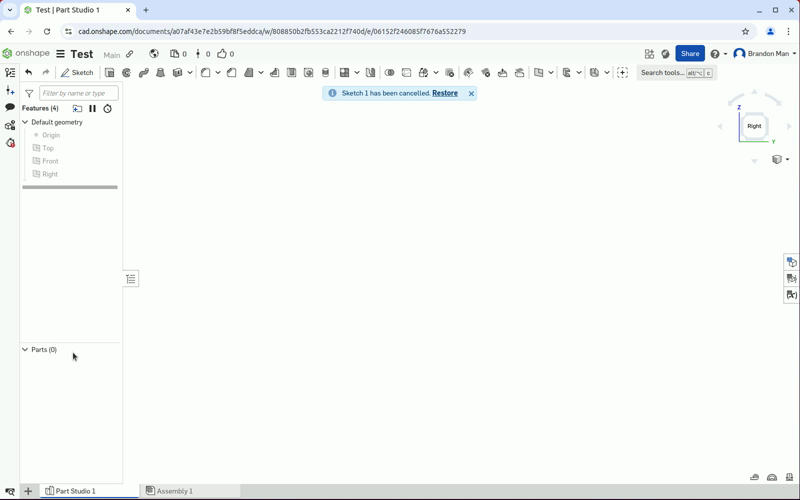
key_up(shift)
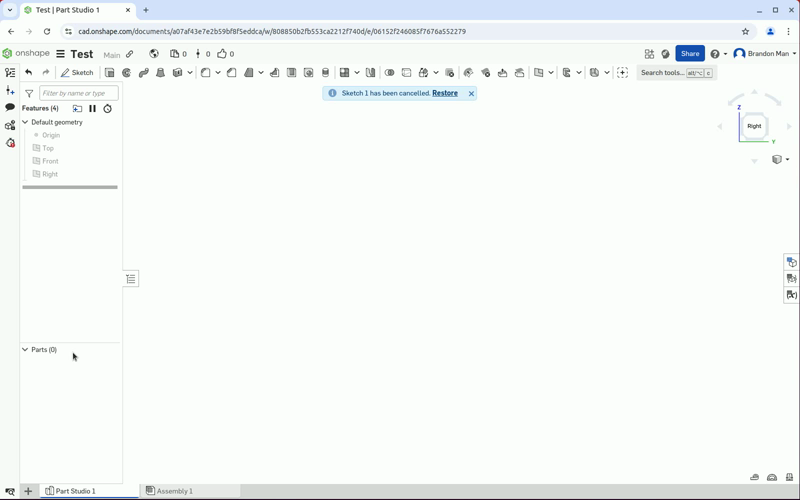
mouse_move(73, 352)
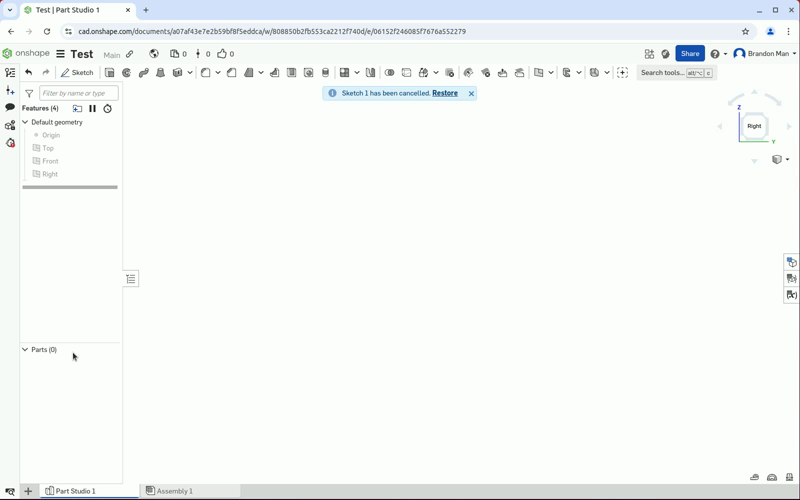
key(shift+y)
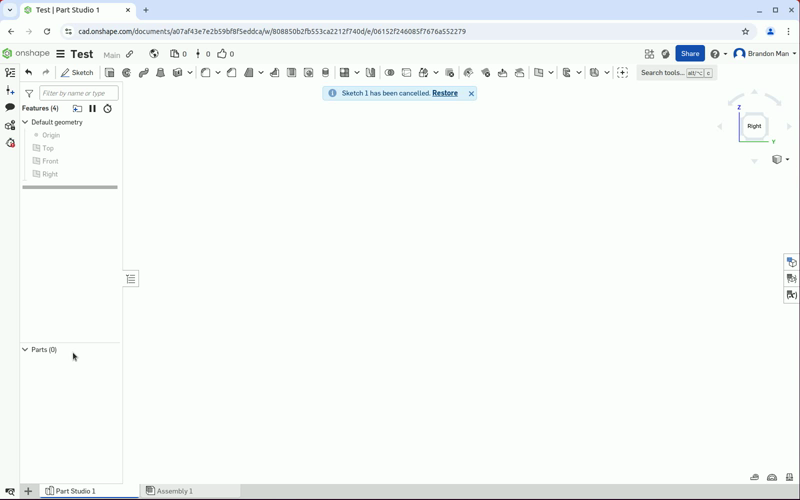
key(shift+s)
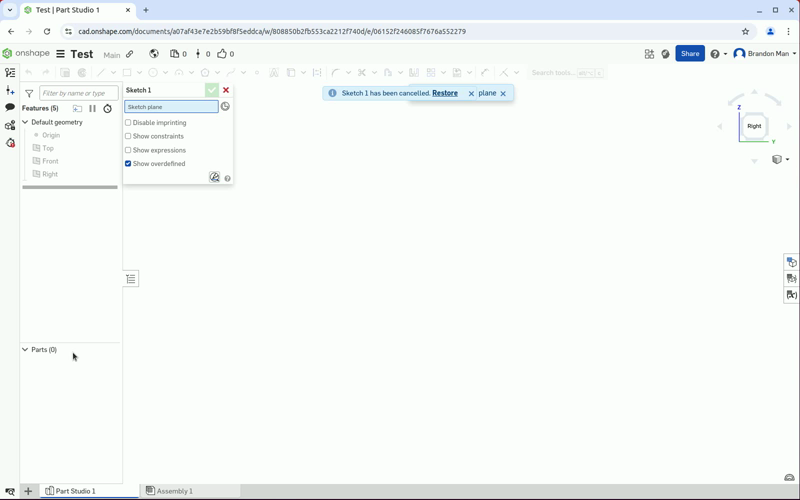
mouse_move(73, 176)
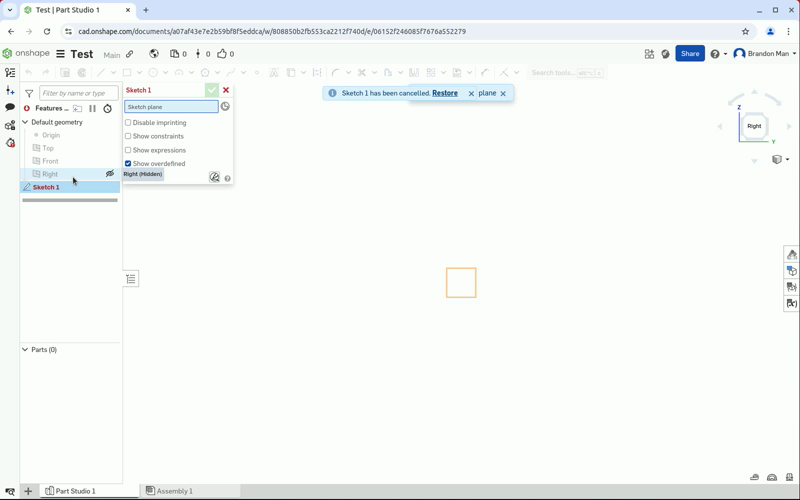
click(73, 176)
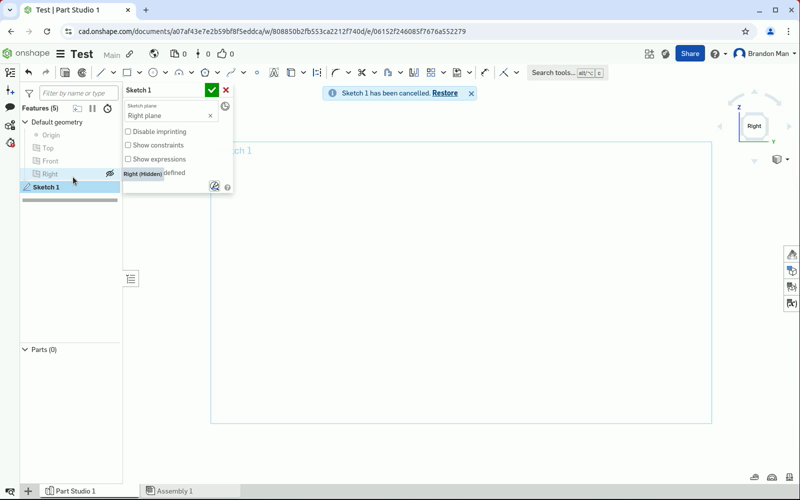
mouse_move(73, 352)
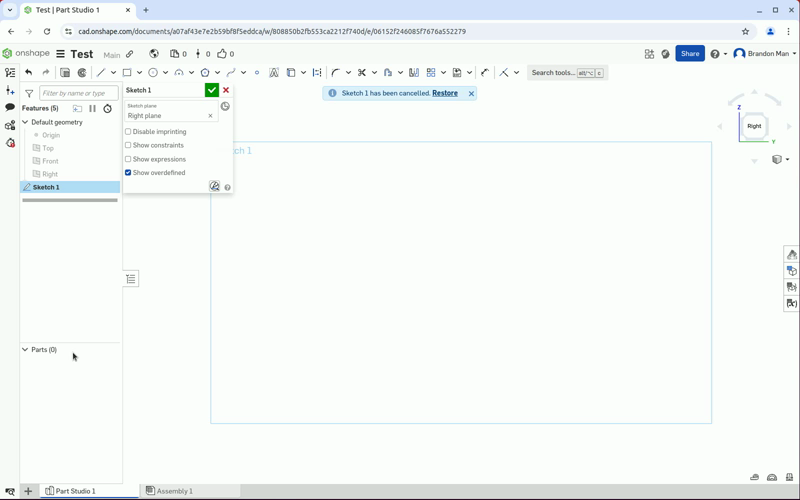
key(y)
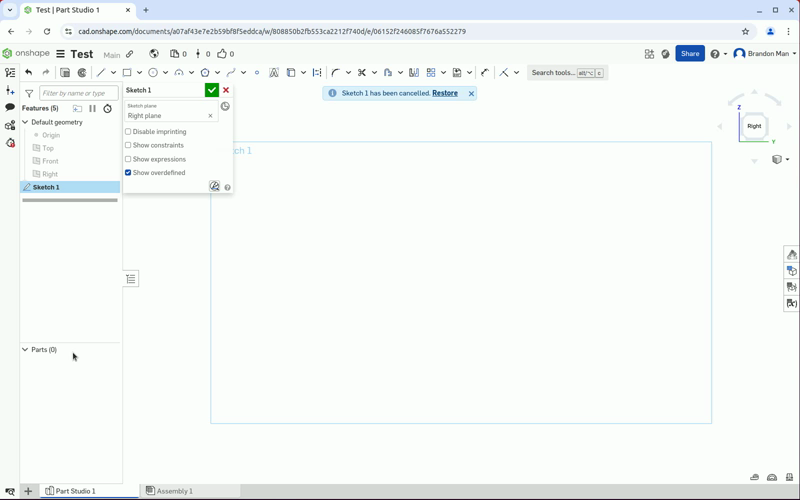
key(l)
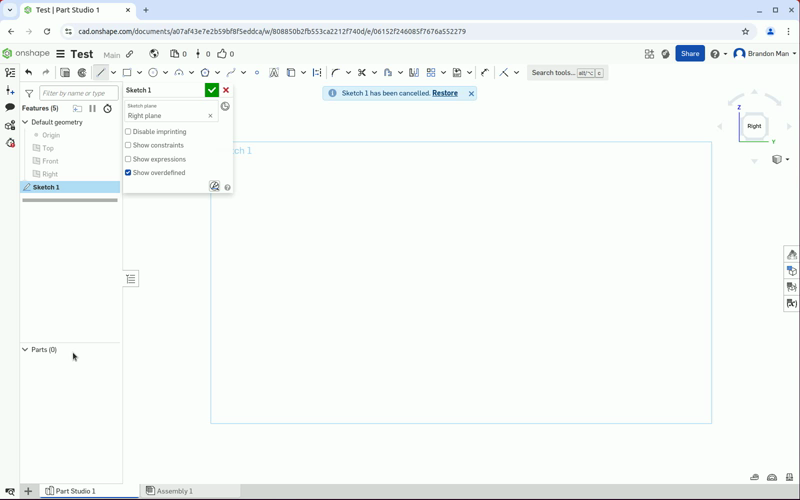
key_down(shift)
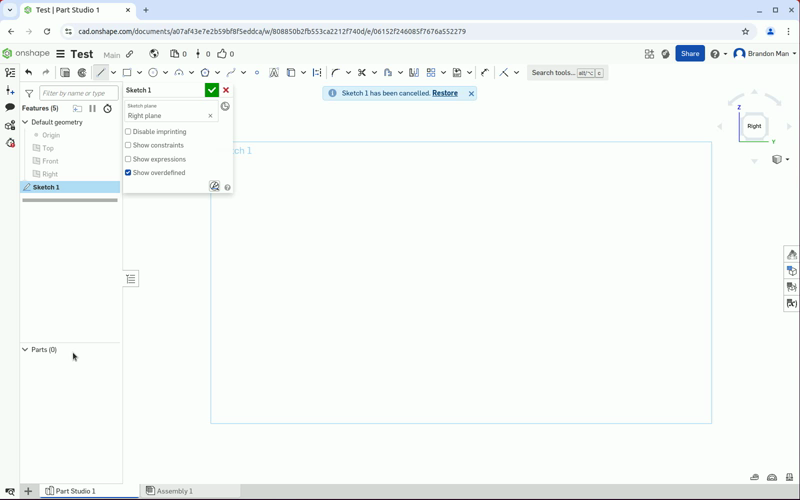
mouse_move(358, 274)
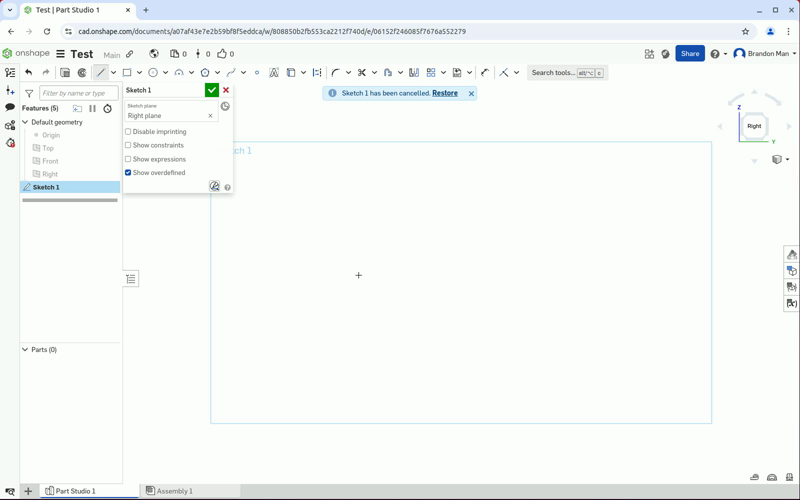
click(358, 274)
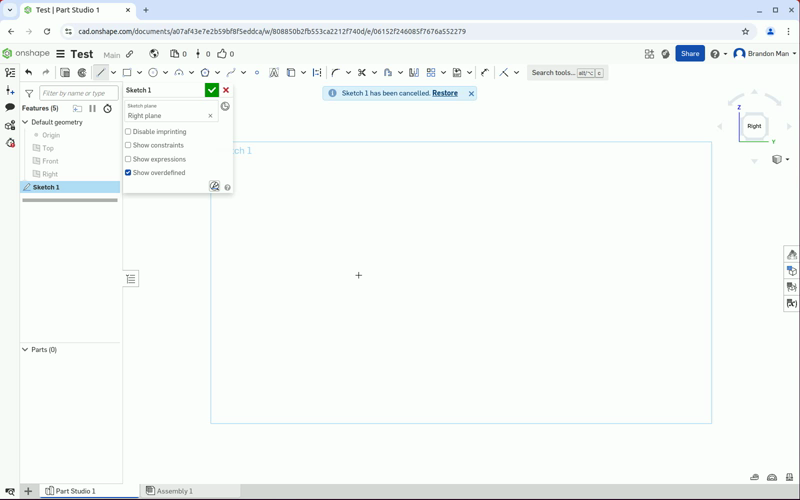
key_up(shift)
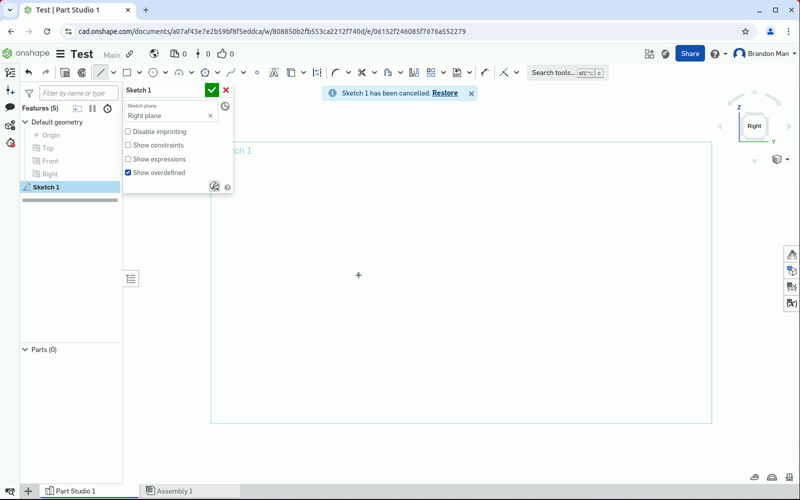
key_down(shift)
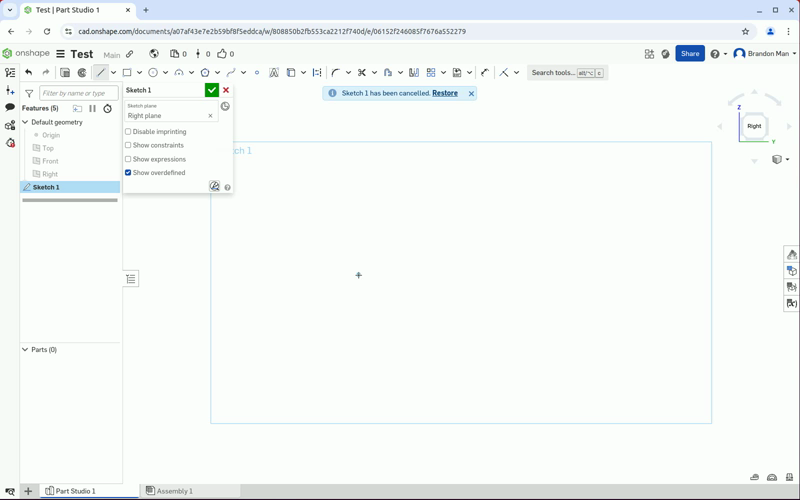
mouse_move(543, 274)
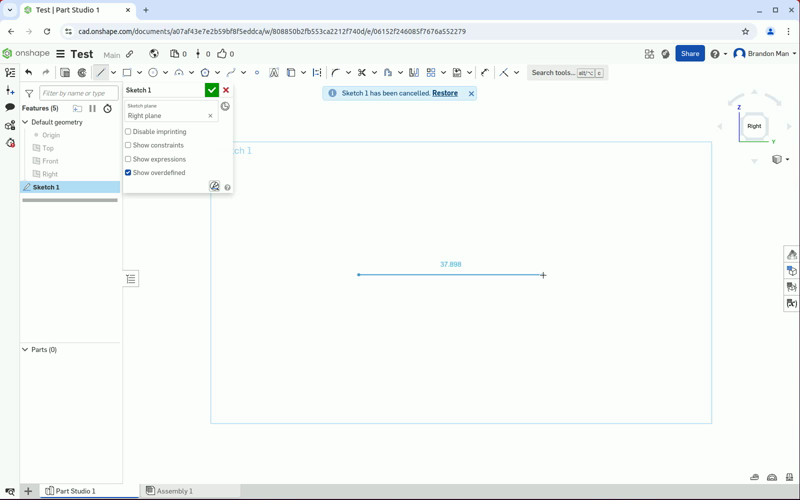
click(543, 274)
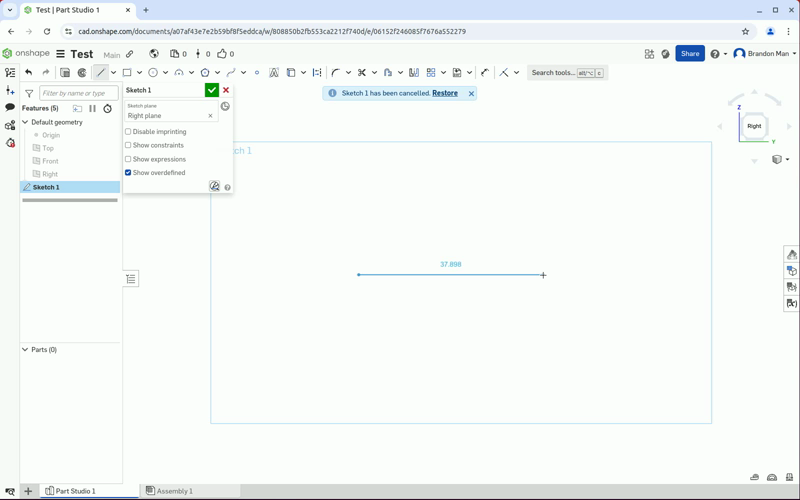
key_up(shift)
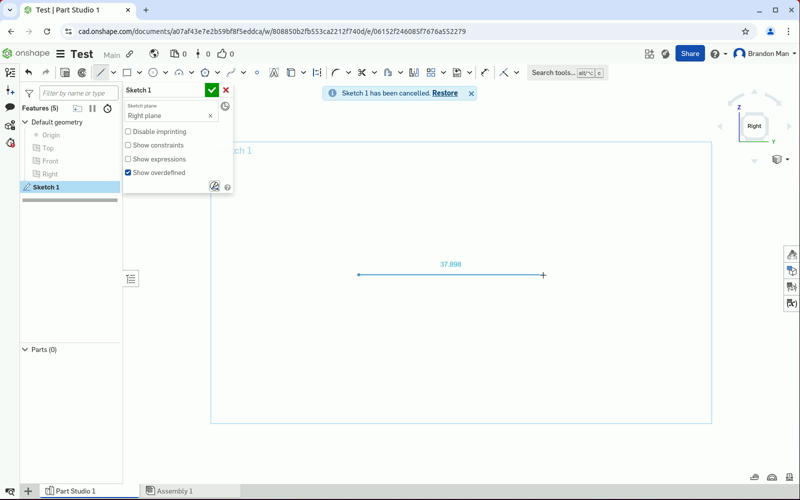
key_down(shift)
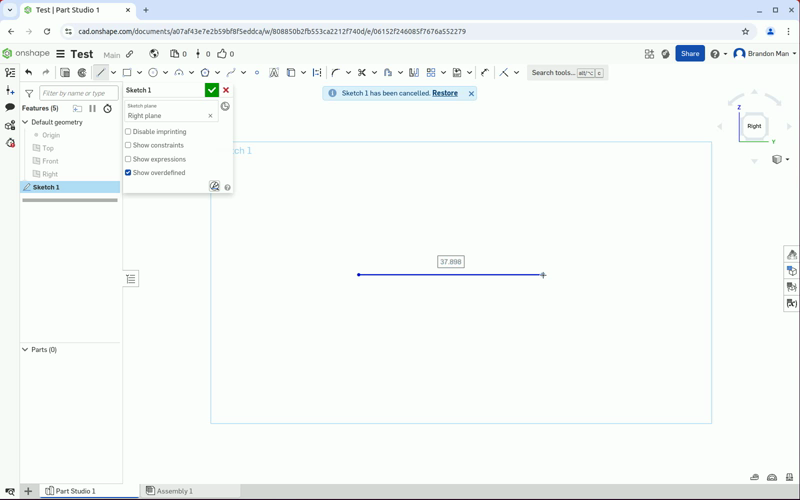
mouse_move(543, 201)
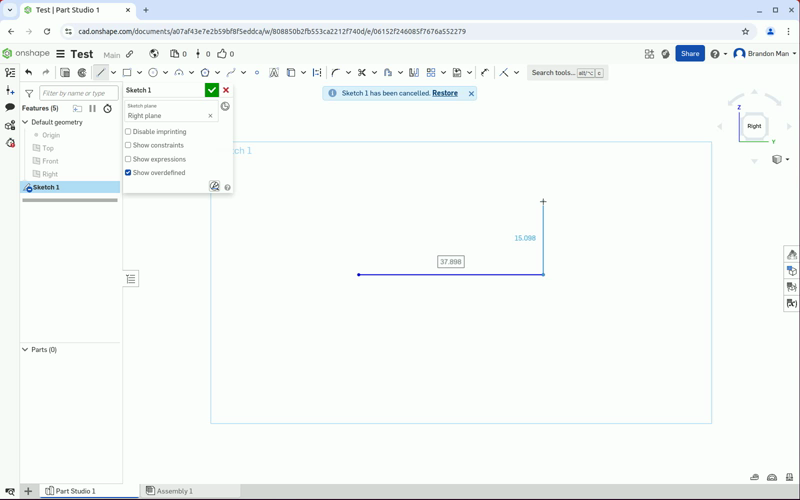
click(543, 201)
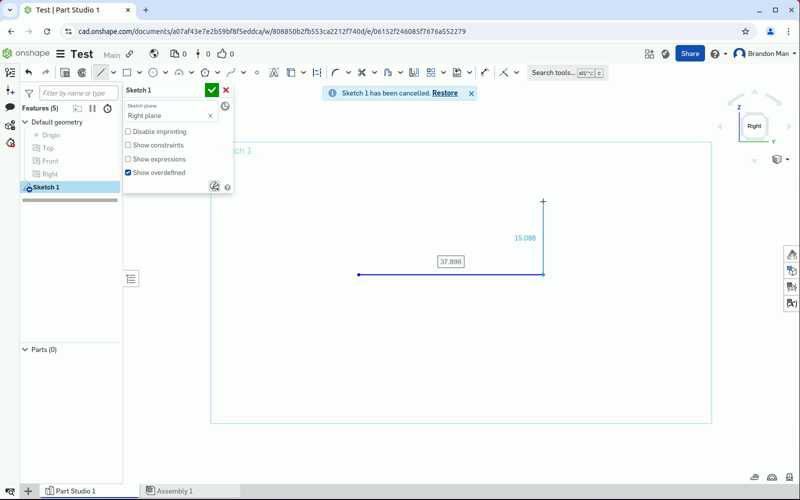
key_up(shift)
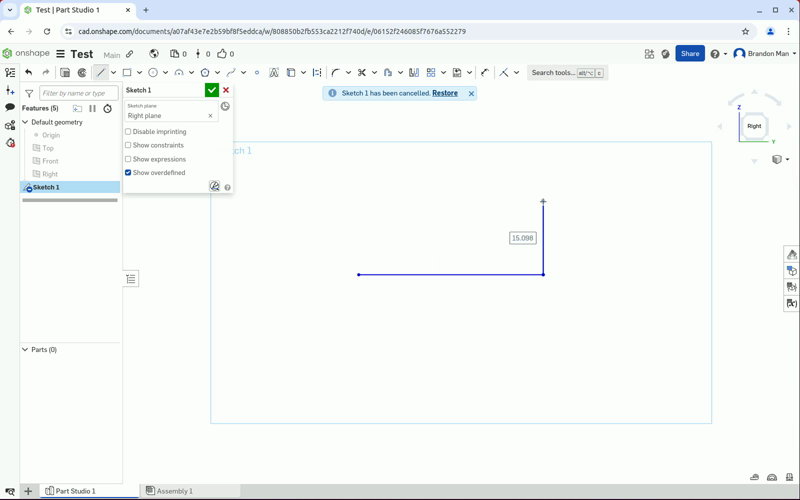
key_down(shift)
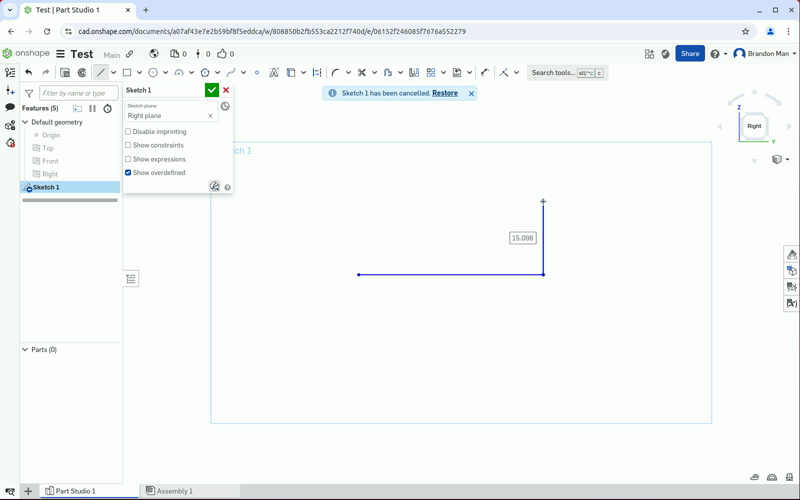
mouse_move(459, 201)
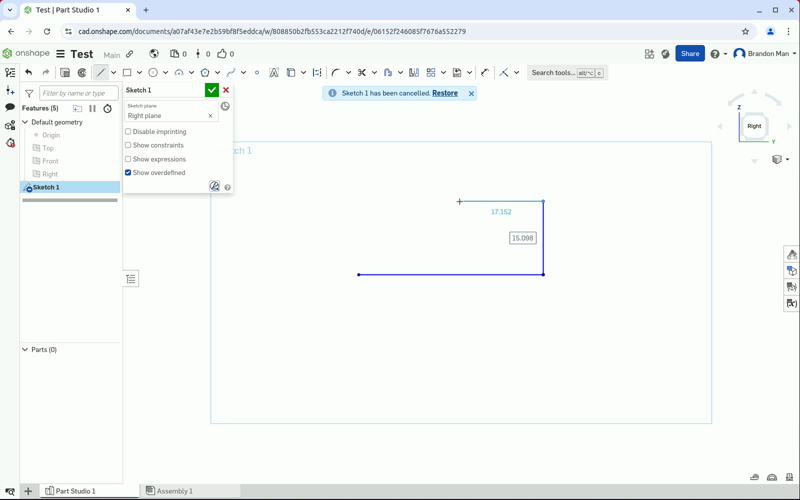
click(459, 201)
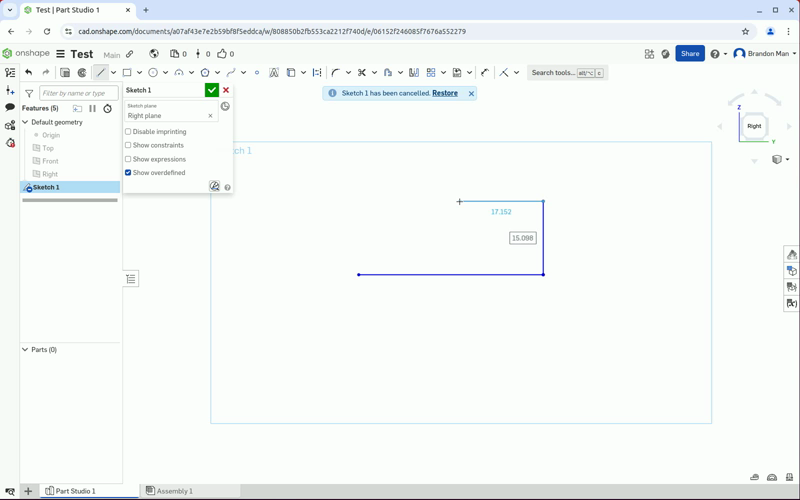
key_up(shift)
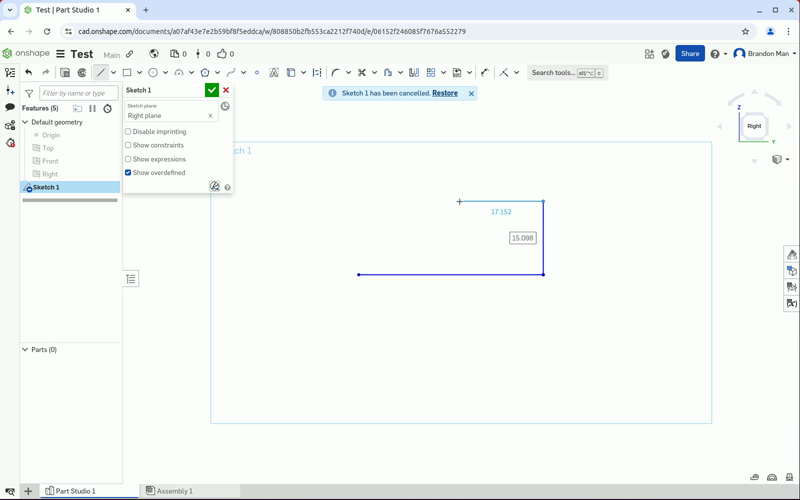
key_down(shift)
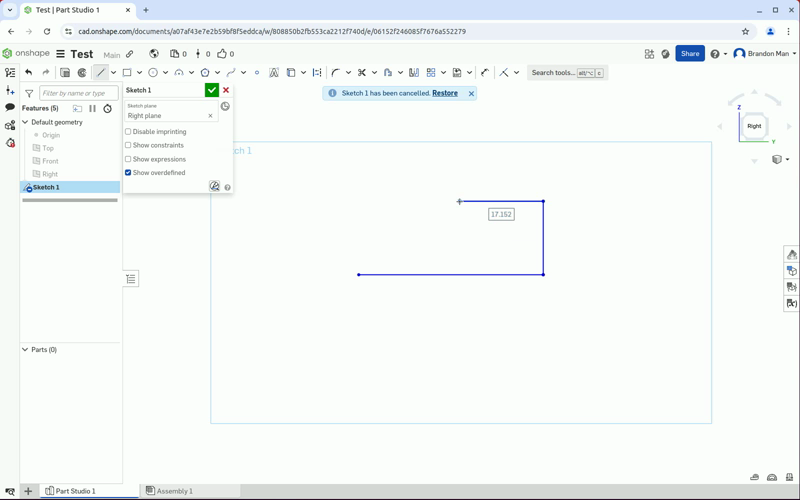
mouse_move(489, 201)
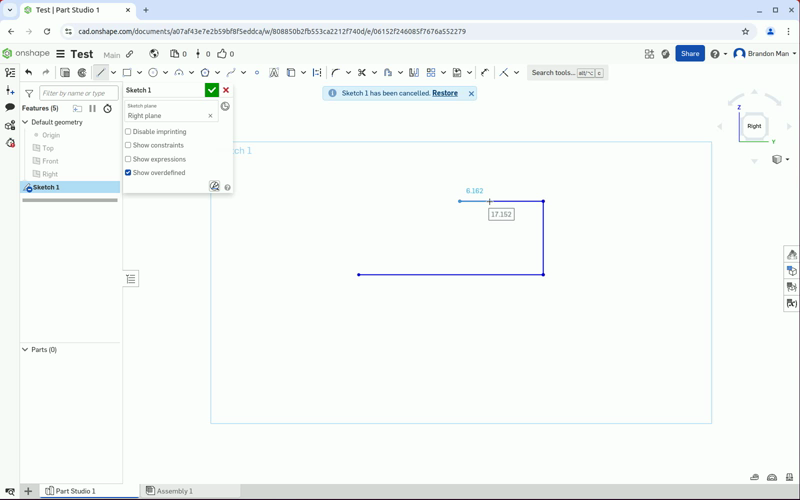
mouse_move(461, 202)
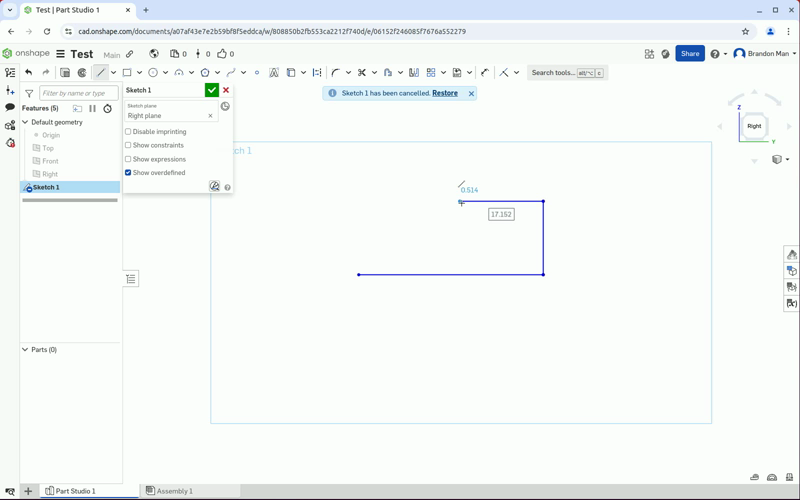
scroll(6)
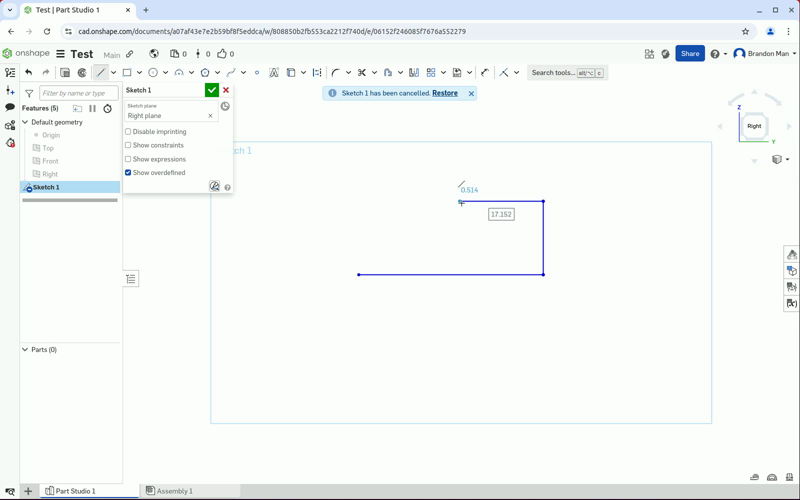
scroll(6)
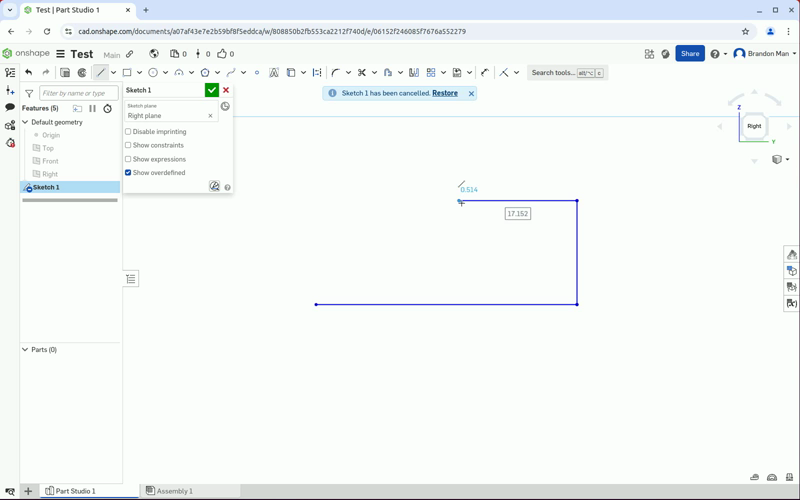
scroll(6)
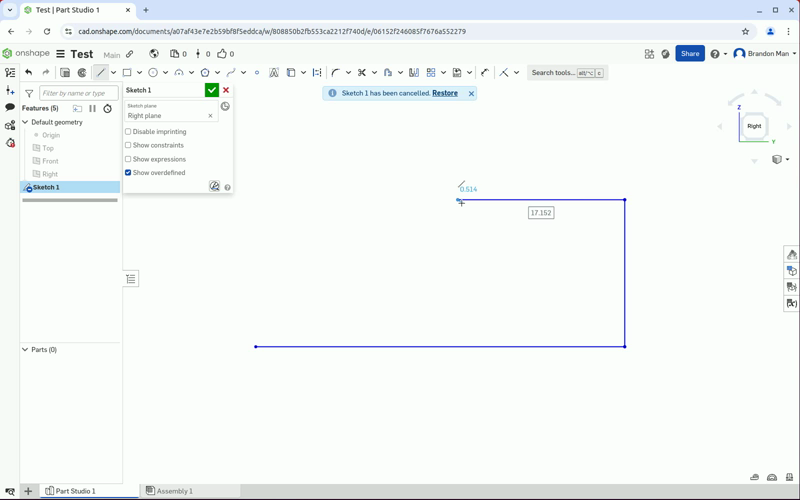
scroll(6)
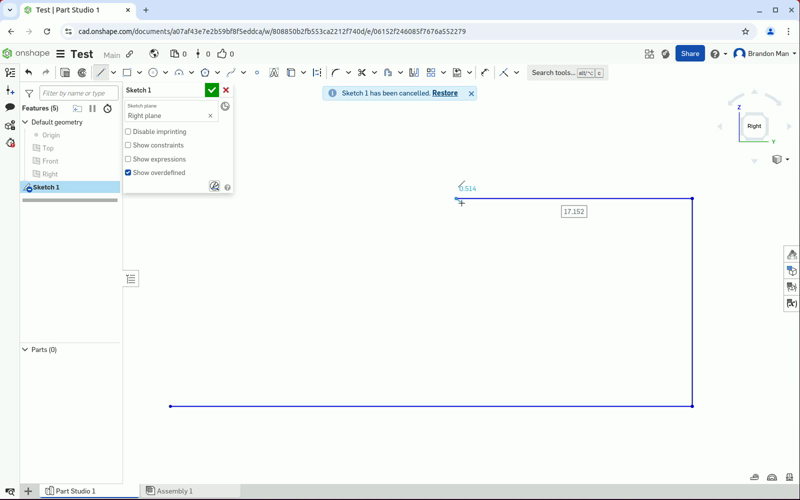
scroll(6)
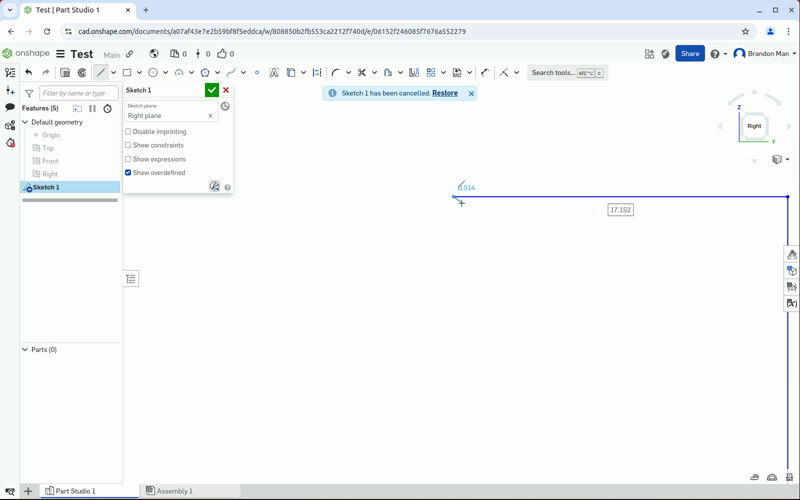
scroll(6)
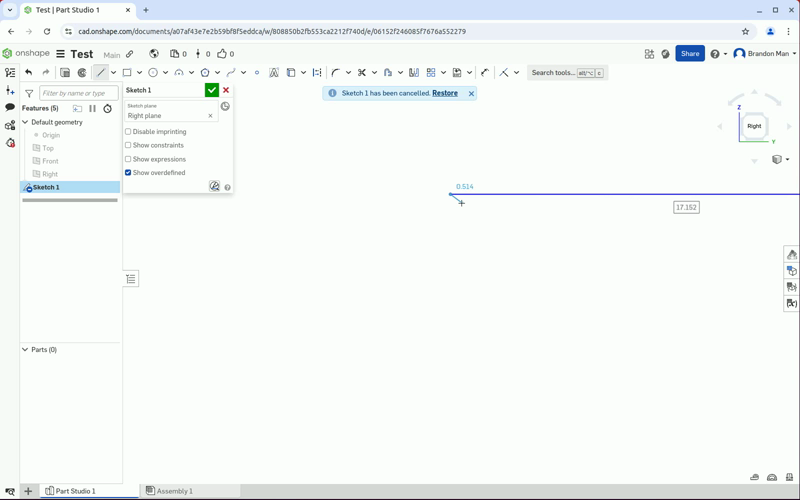
scroll(6)
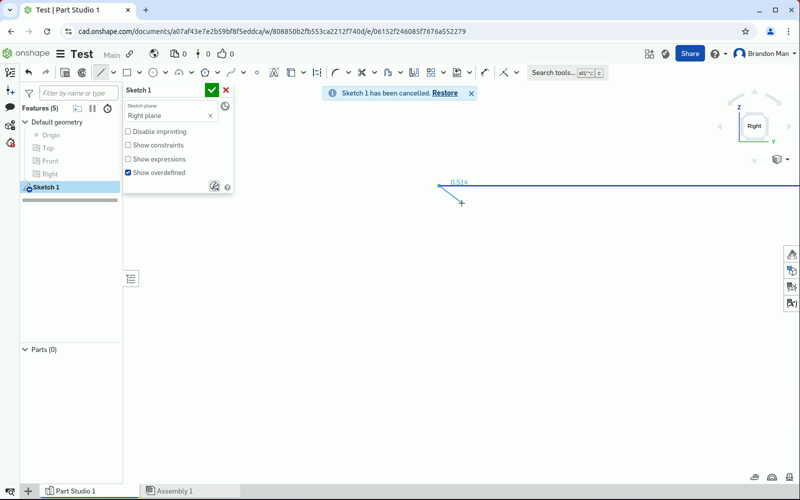
click(461, 202)
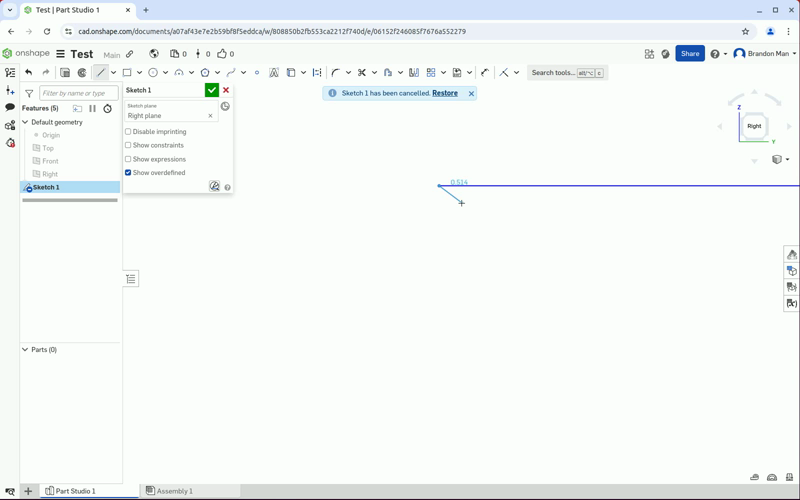
scroll(-6)
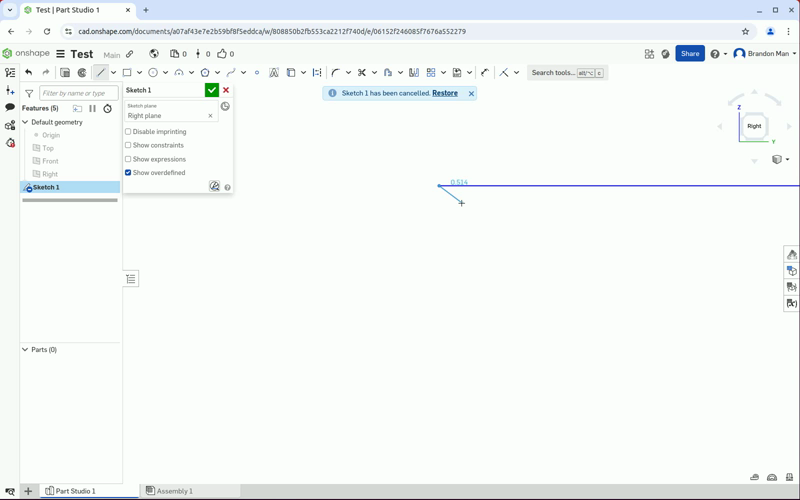
scroll(-6)
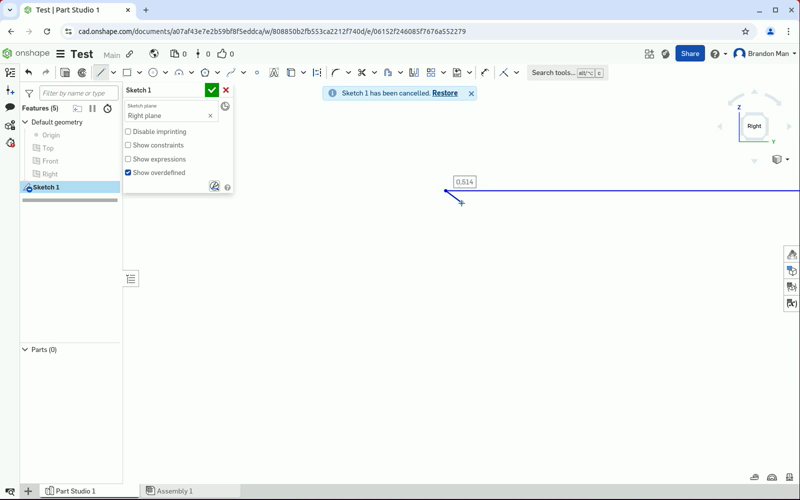
scroll(-6)
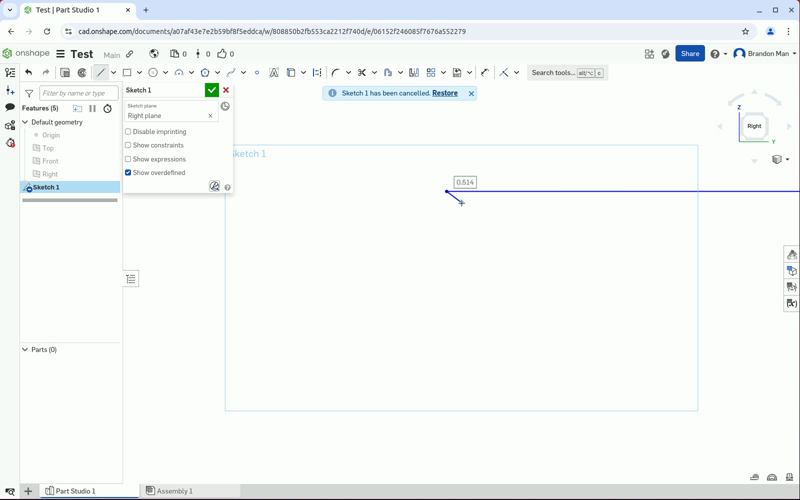
scroll(-6)
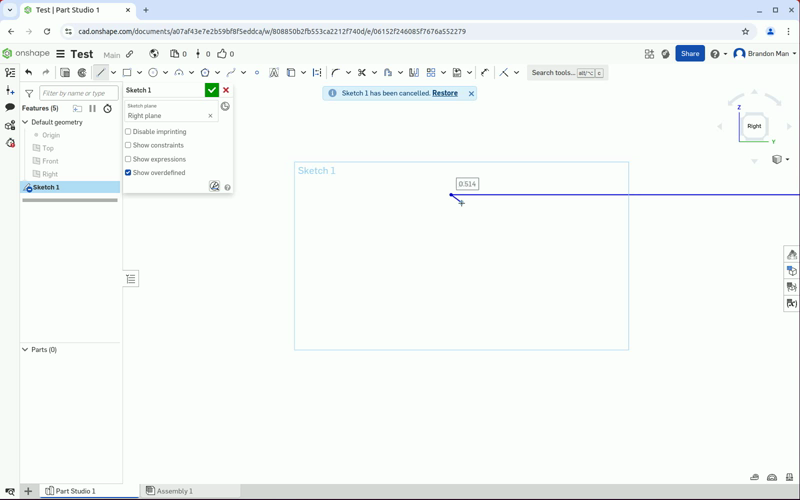
scroll(-6)
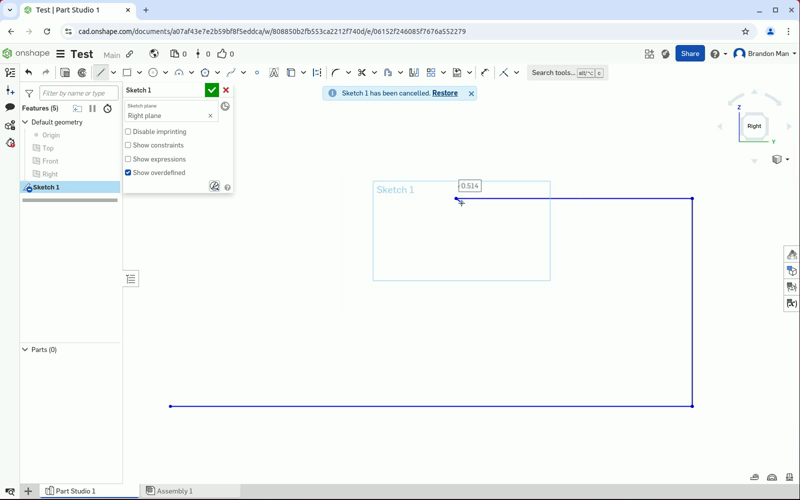
scroll(-6)
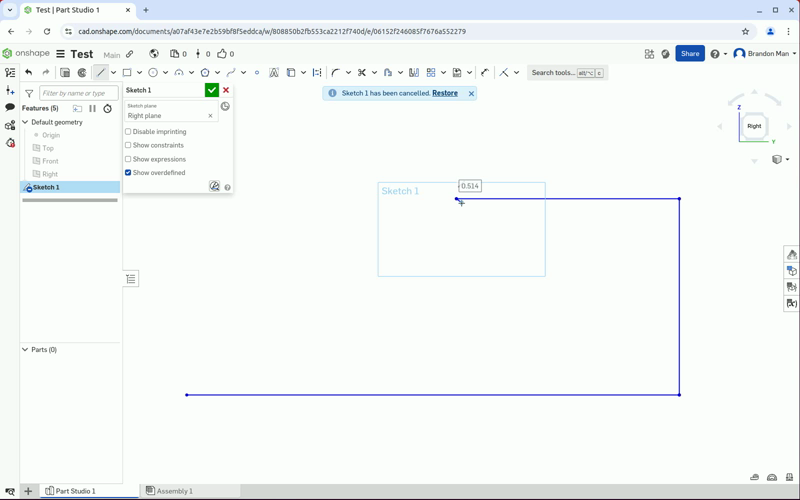
scroll(-6)
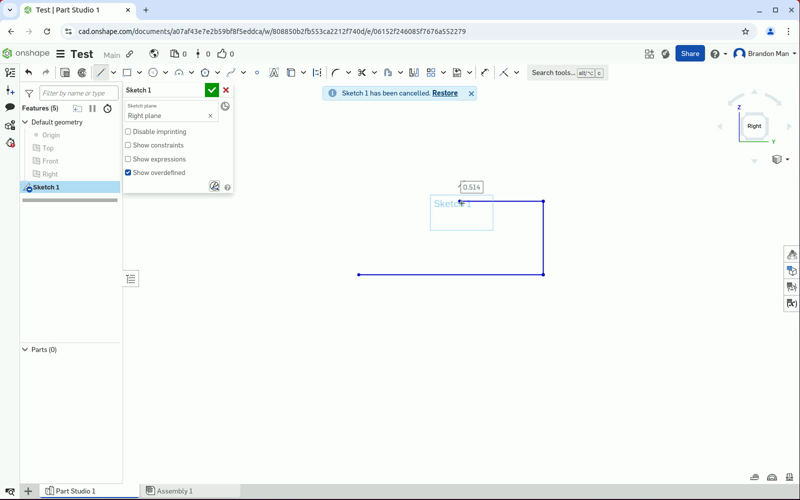
key_up(shift)
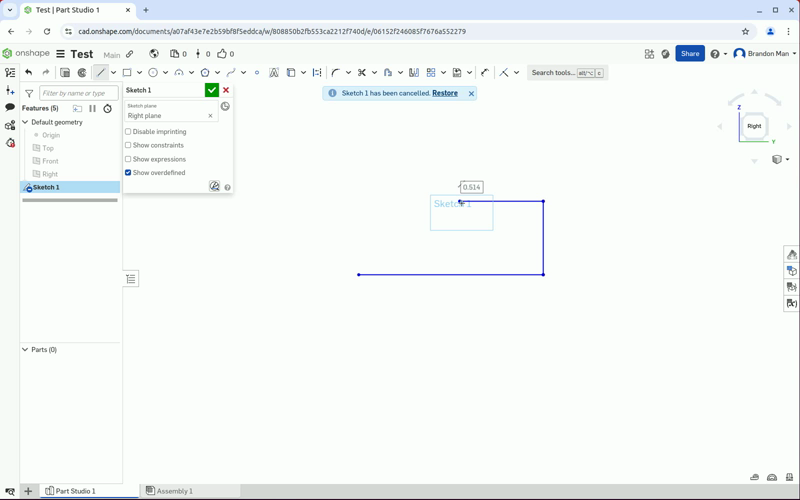
key_down(shift)
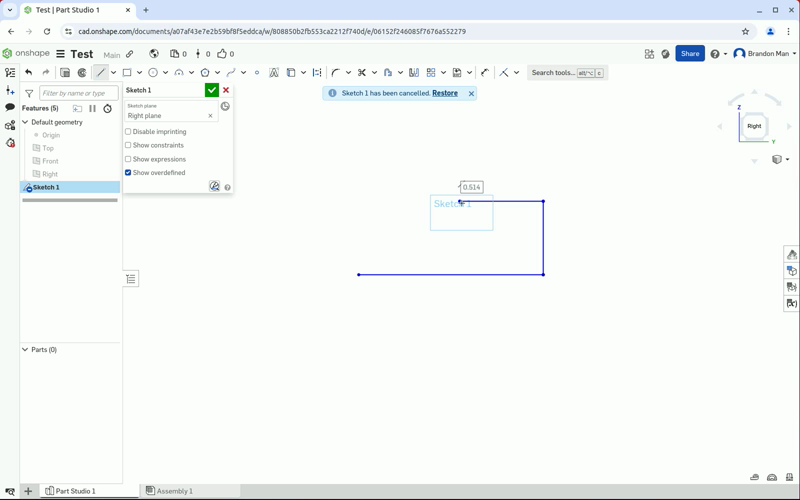
mouse_move(491, 202)
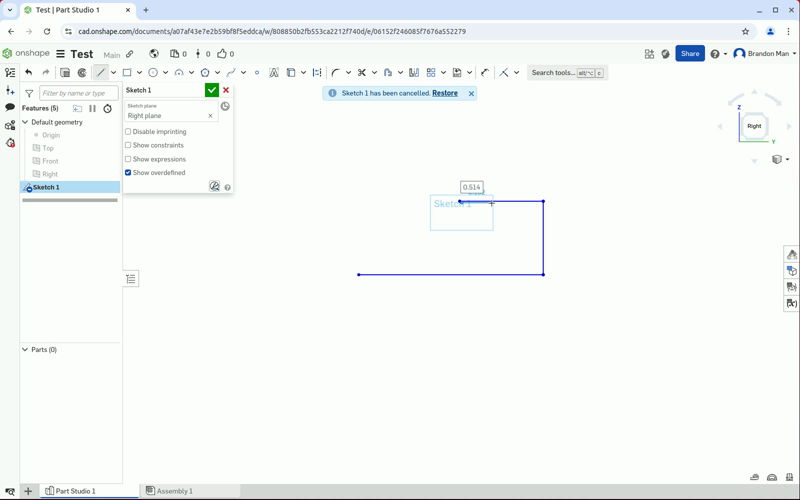
mouse_move(428, 231)
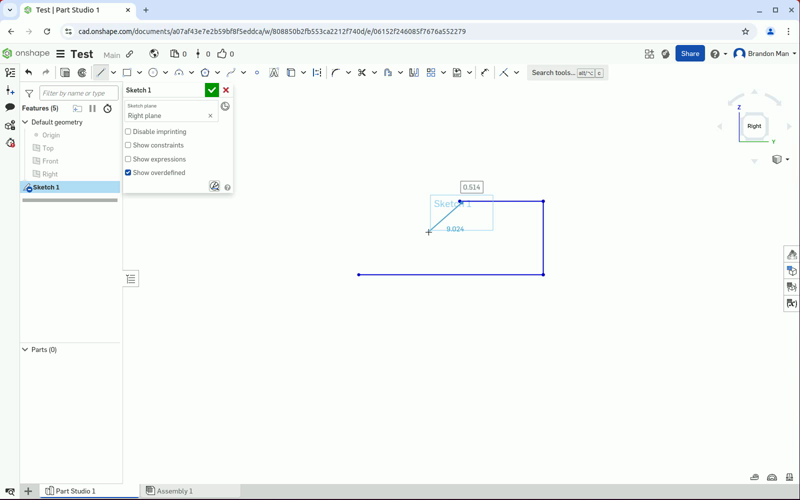
click(428, 231)
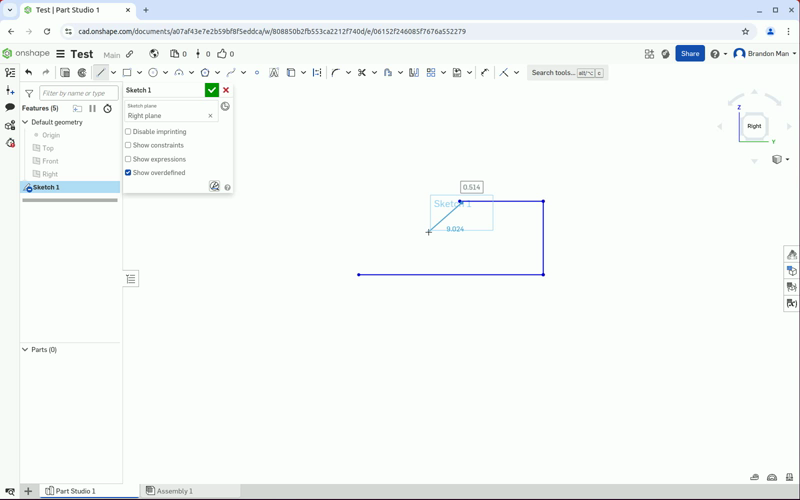
key_up(shift)
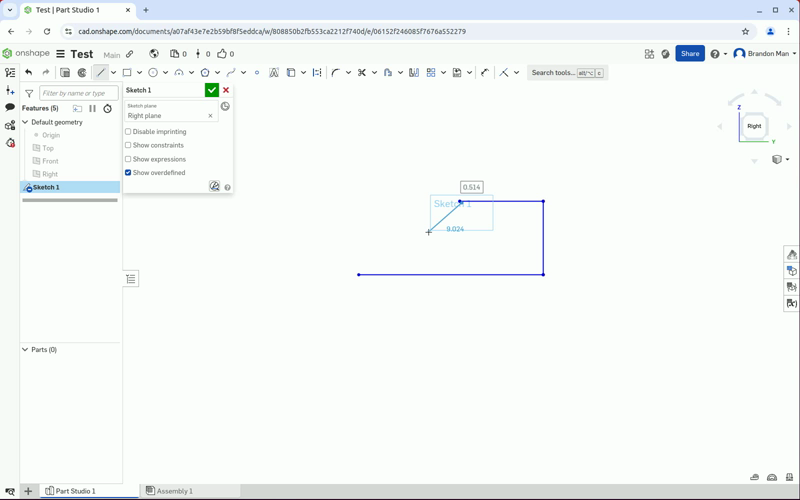
key_down(shift)
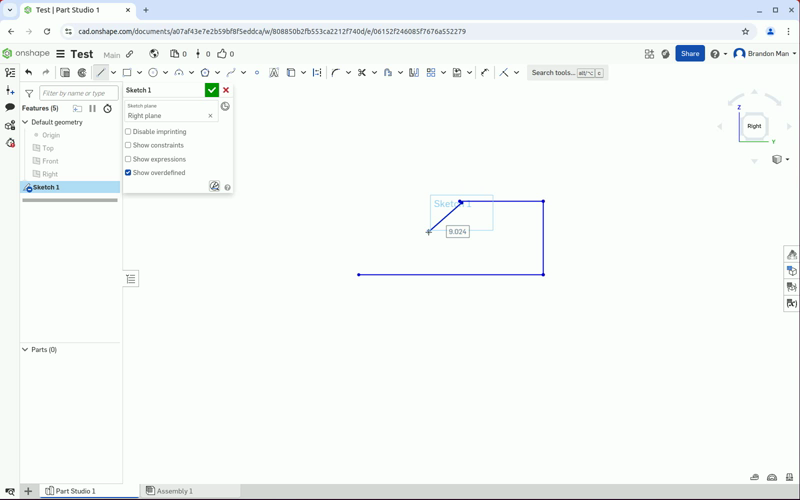
mouse_move(458, 231)
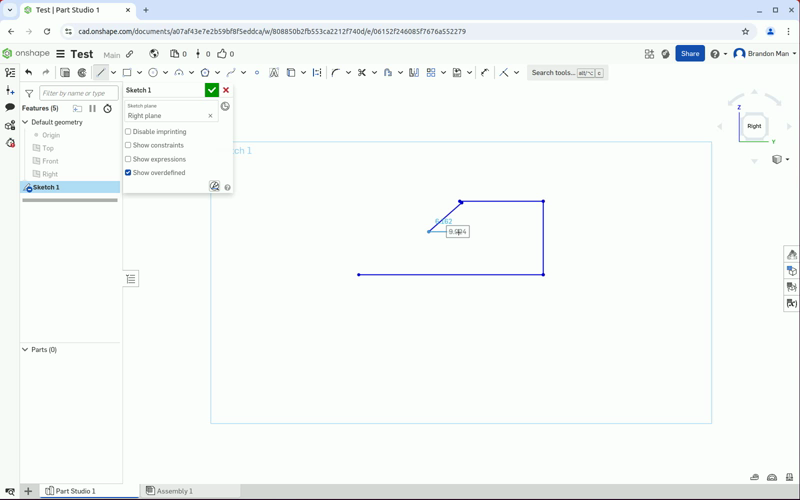
mouse_move(403, 201)
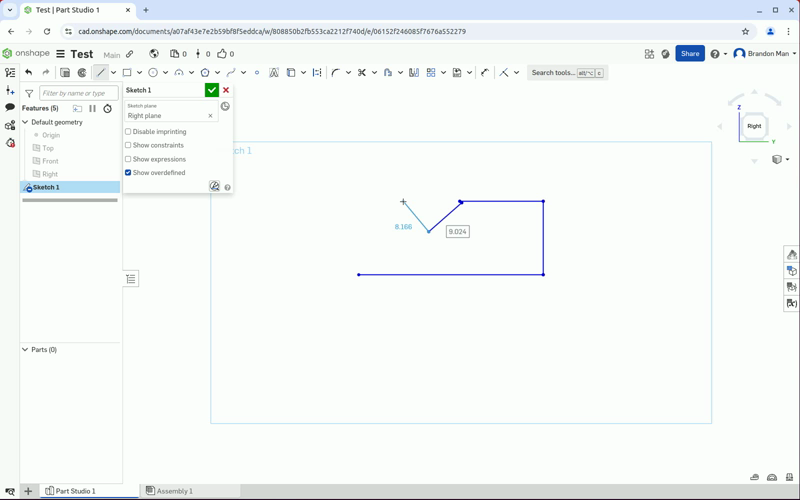
click(403, 201)
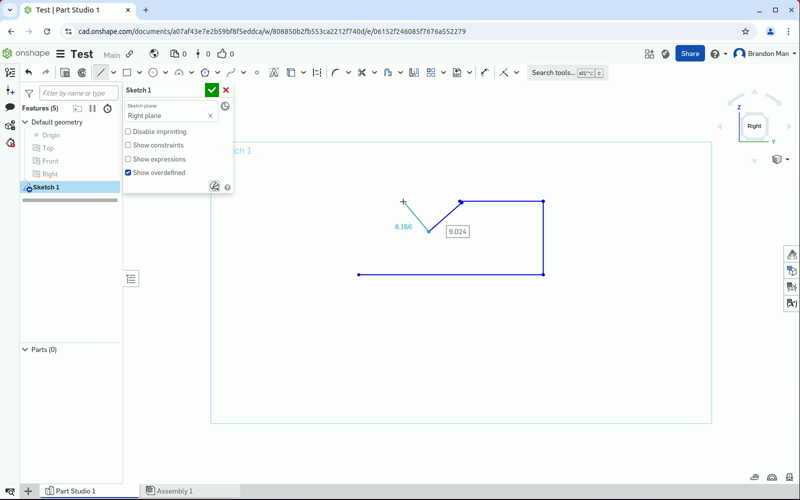
key_up(shift)
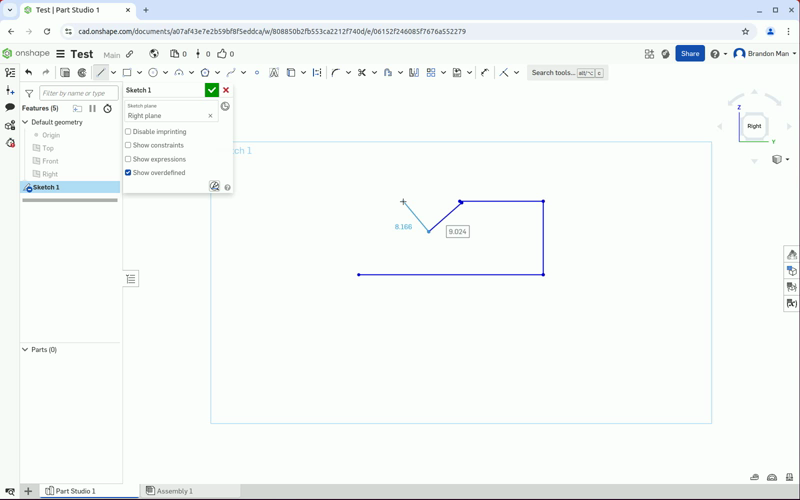
key_down(shift)
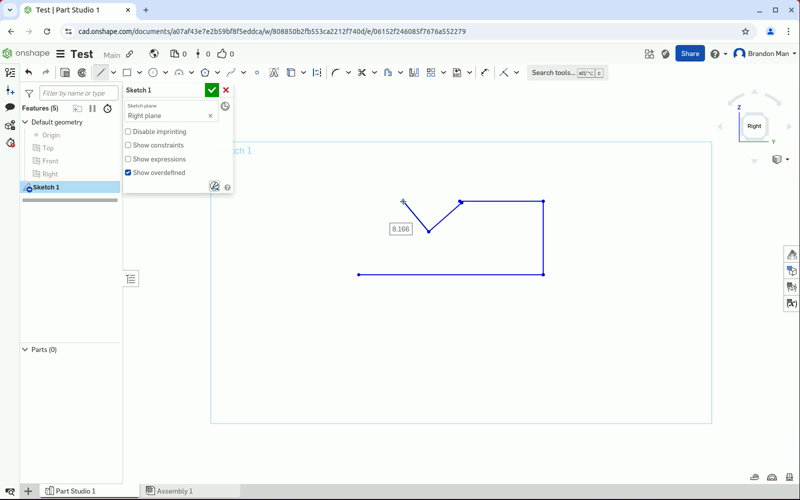
mouse_move(433, 201)
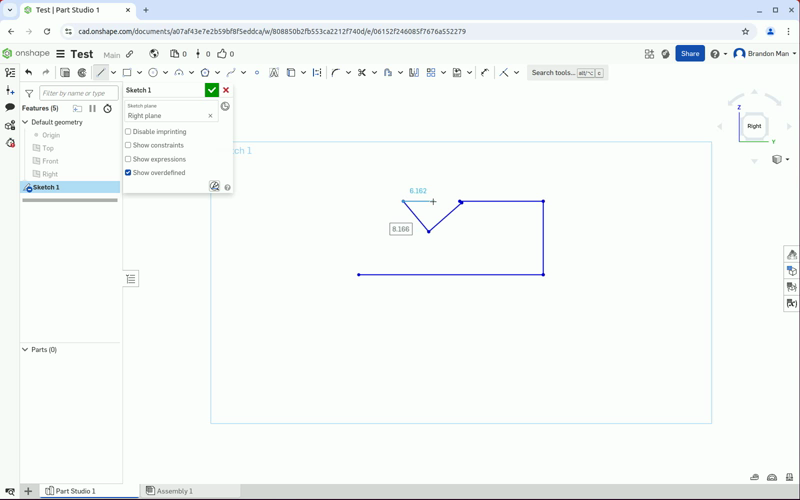
mouse_move(358, 201)
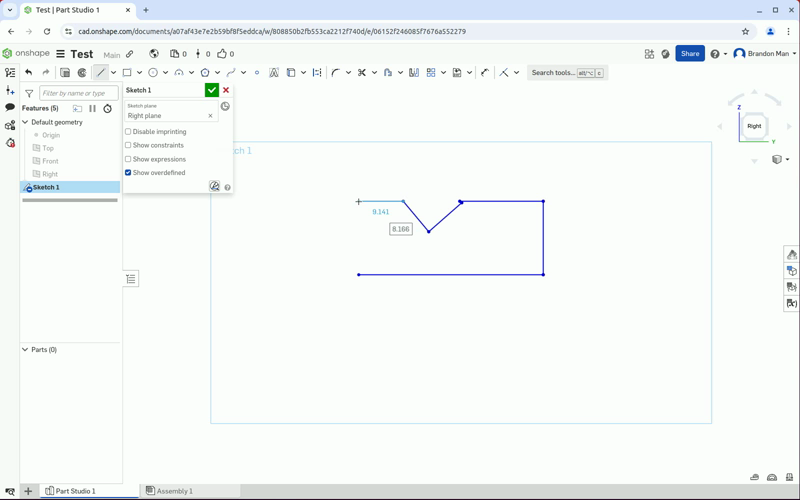
click(358, 201)
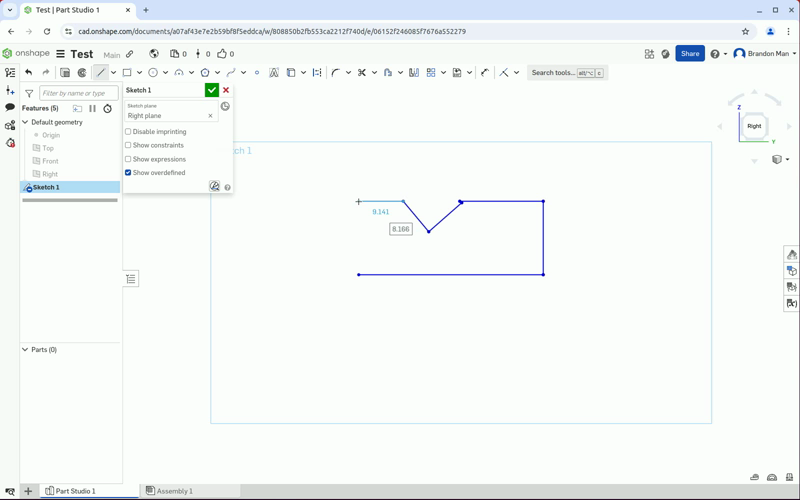
key_up(shift)
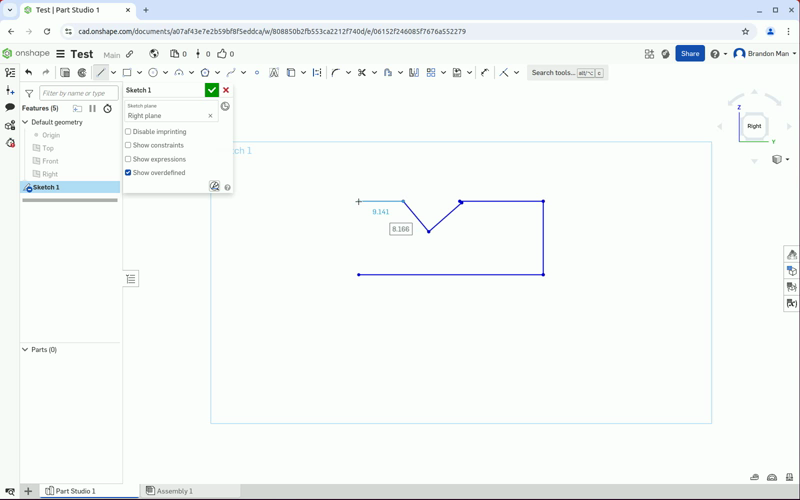
key_down(shift)
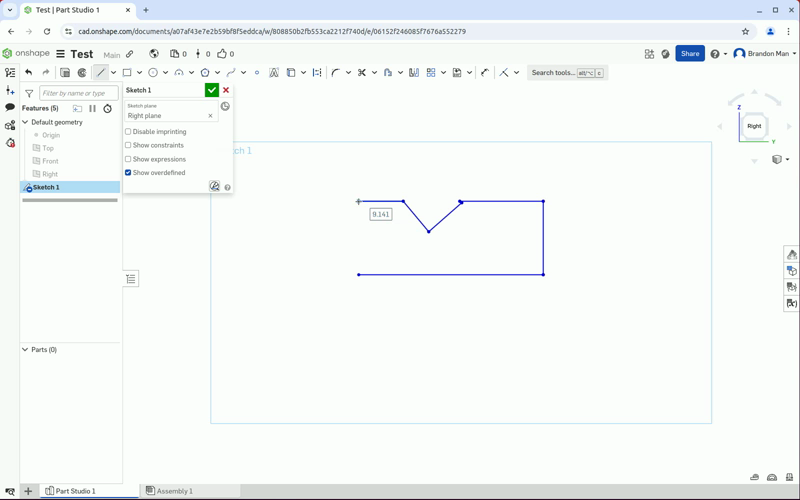
mouse_move(358, 274)
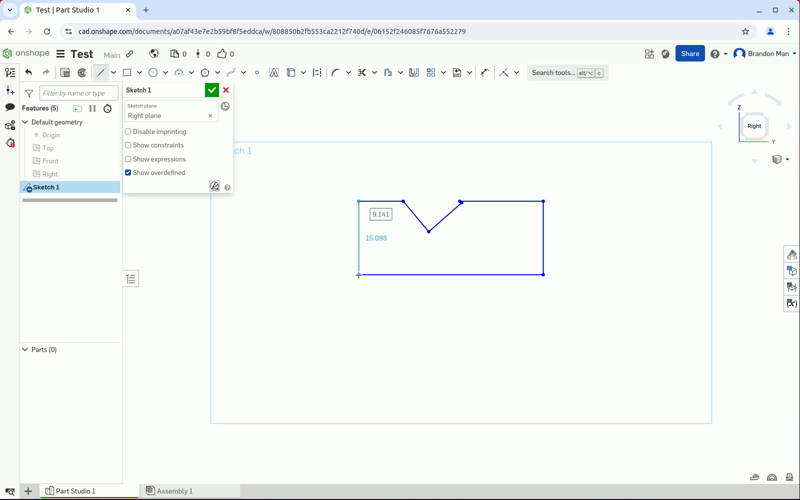
key_up(shift)
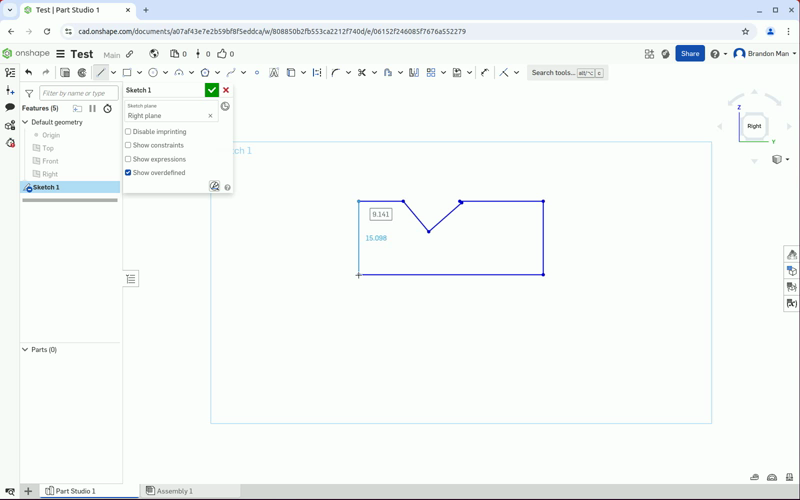
click(358, 274)
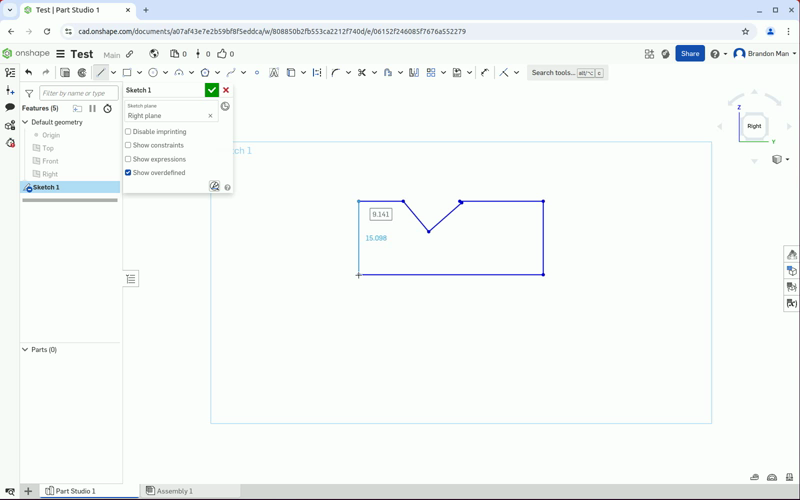
key(esc)
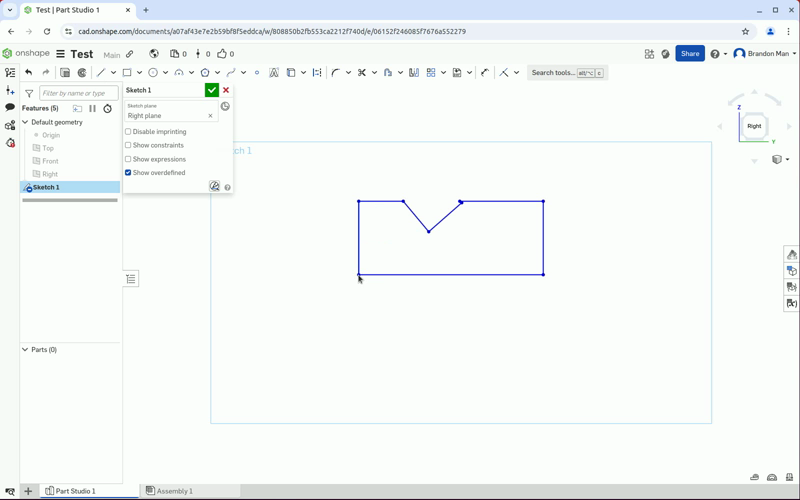
mouse_move(529, 251)
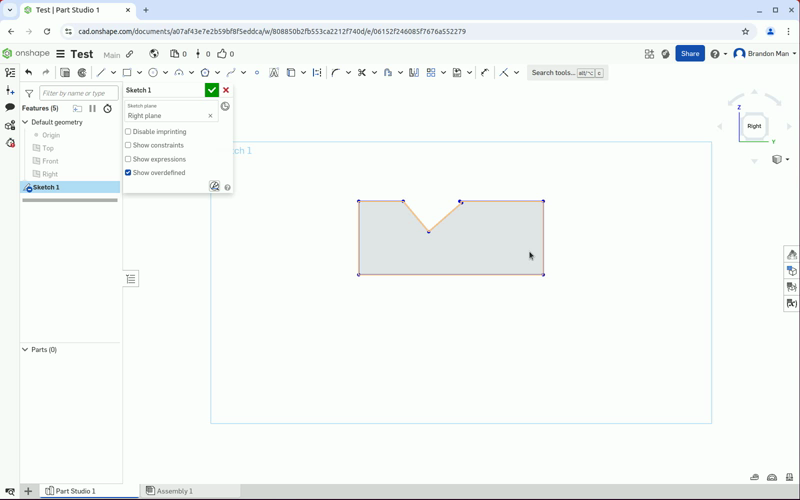
click(529, 251)
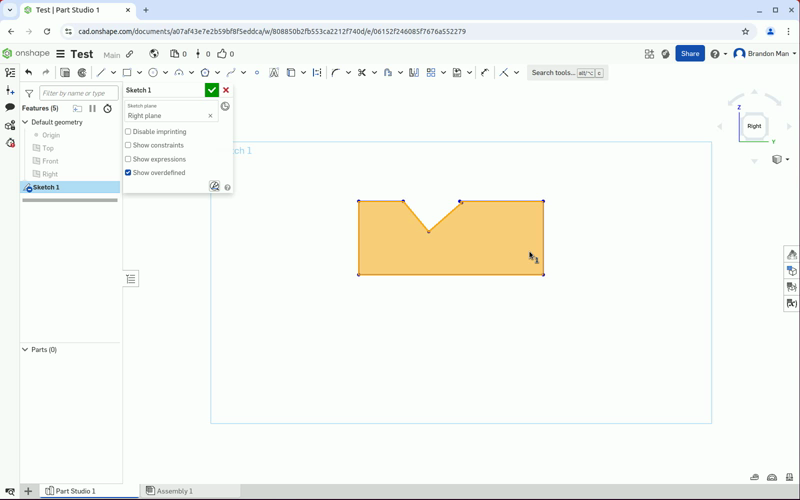
mouse_move(73, 352)
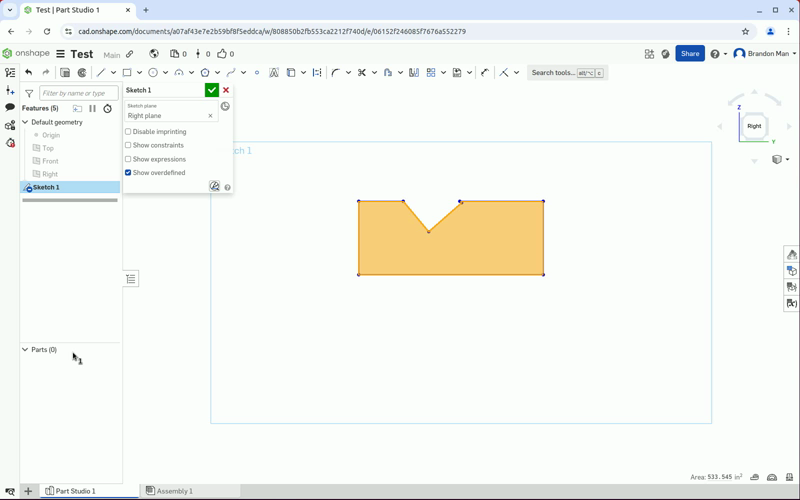
key(shift+y)
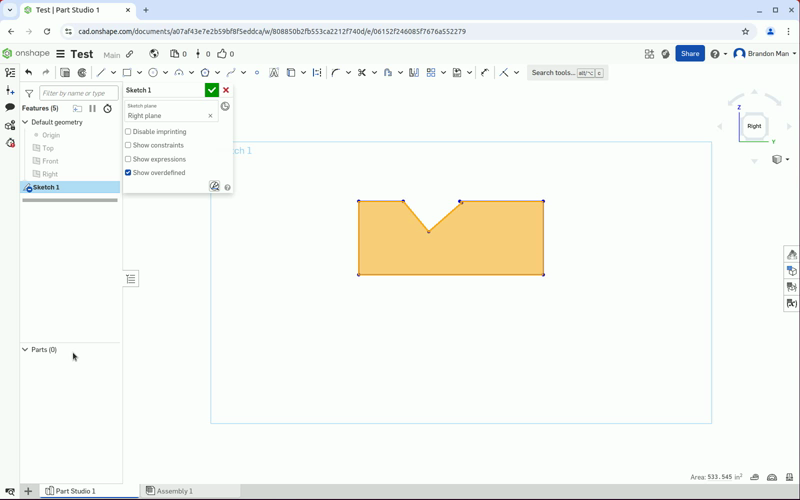
key(shift+e)
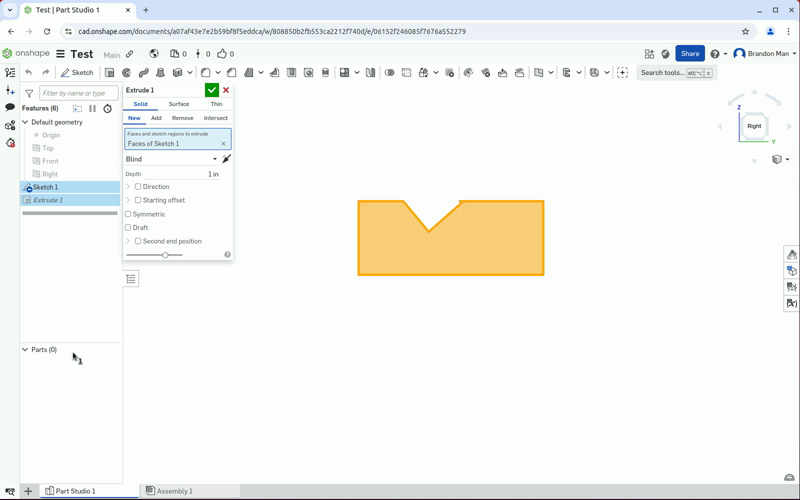
mouse_move(143, 106)
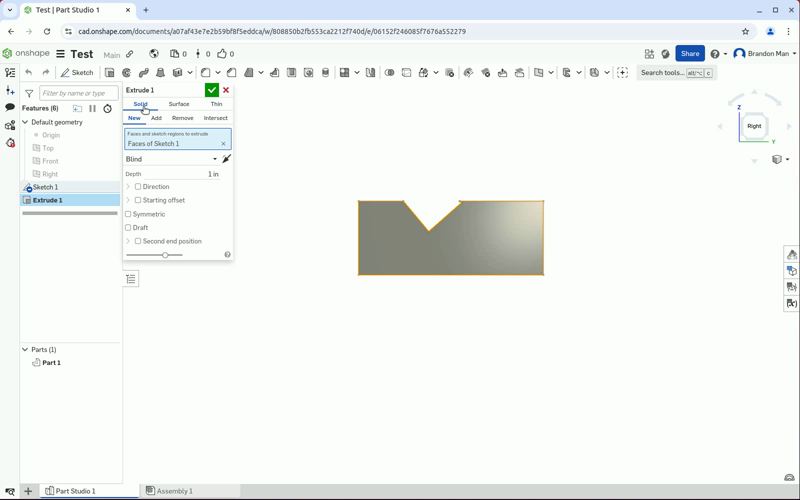
click(143, 106)
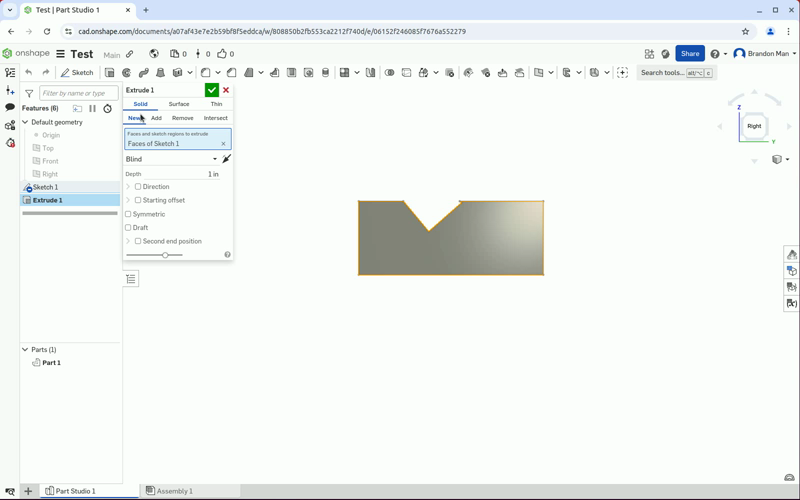
mouse_move(137, 120)
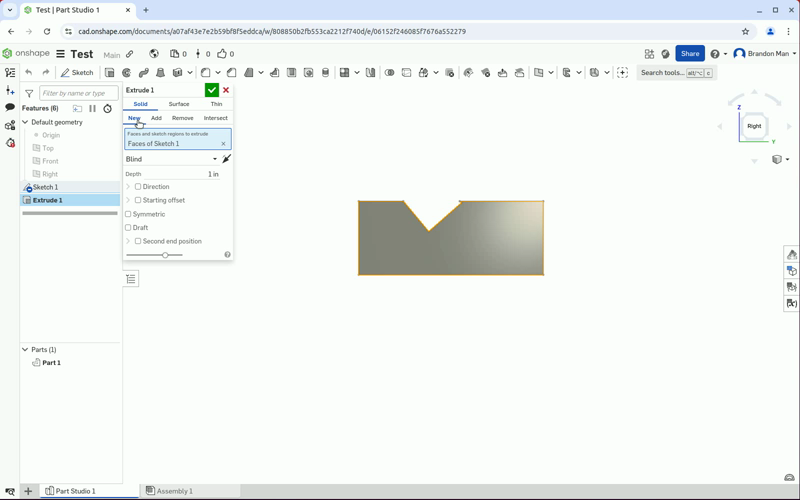
click(137, 120)
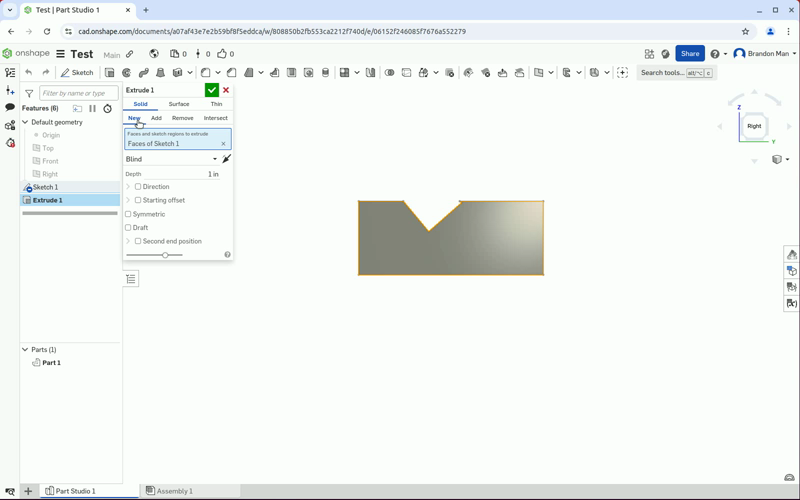
key(tab, 4)
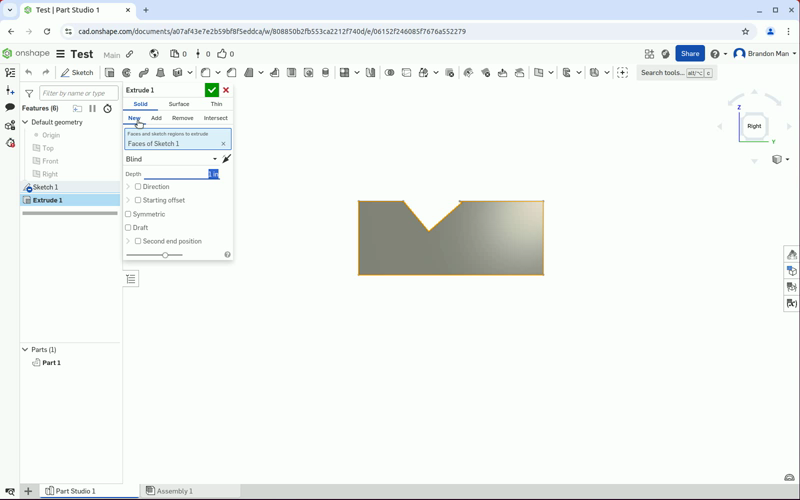
text(-12.036)
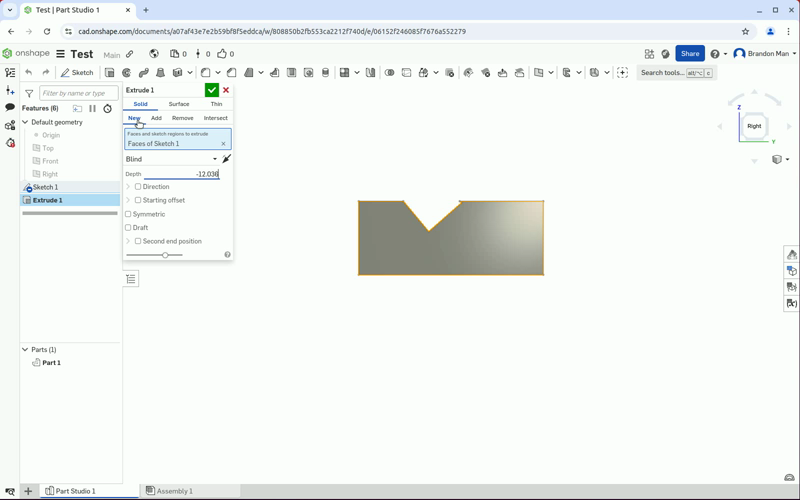
key(enter)
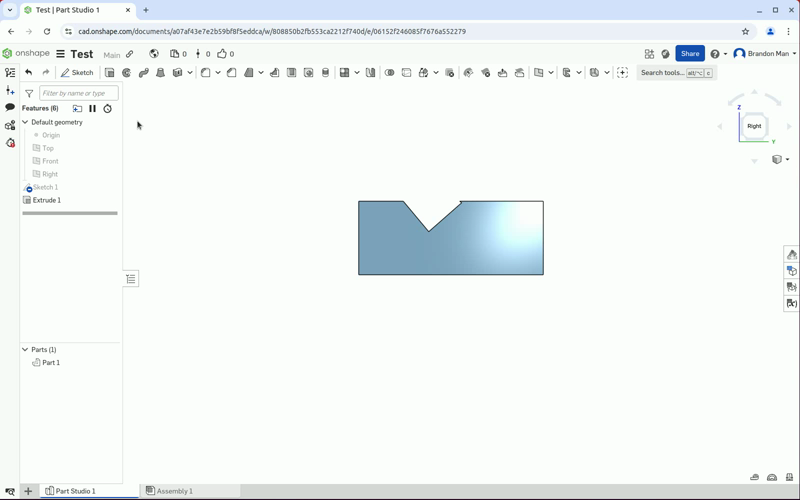
key(shift+h)
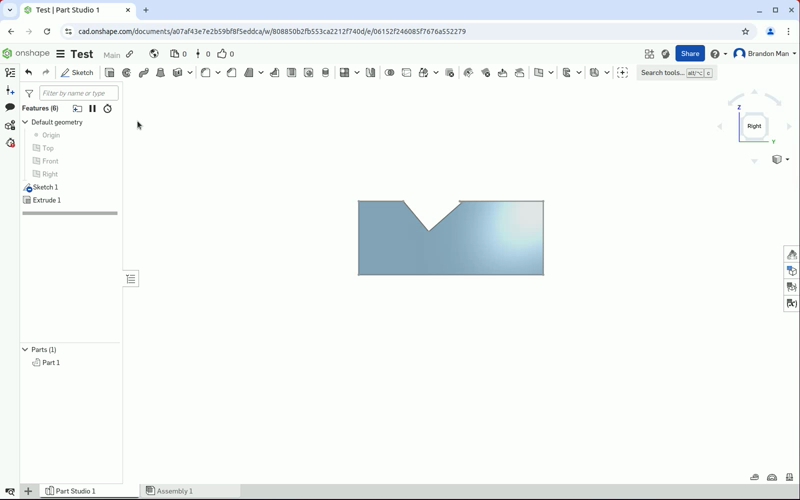
key(shift+h)
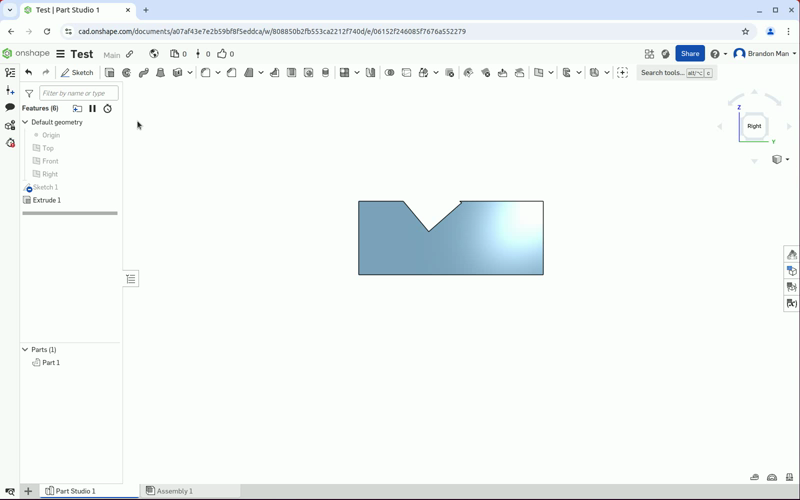
mouse_move(73, 189)
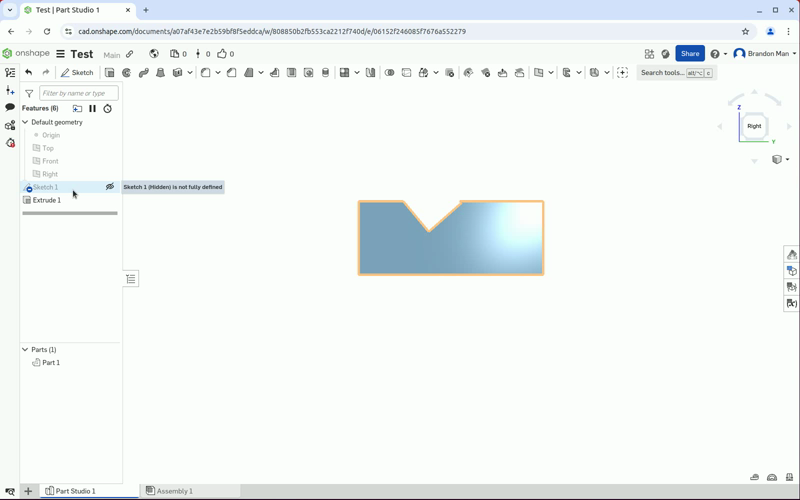
click(73, 189)
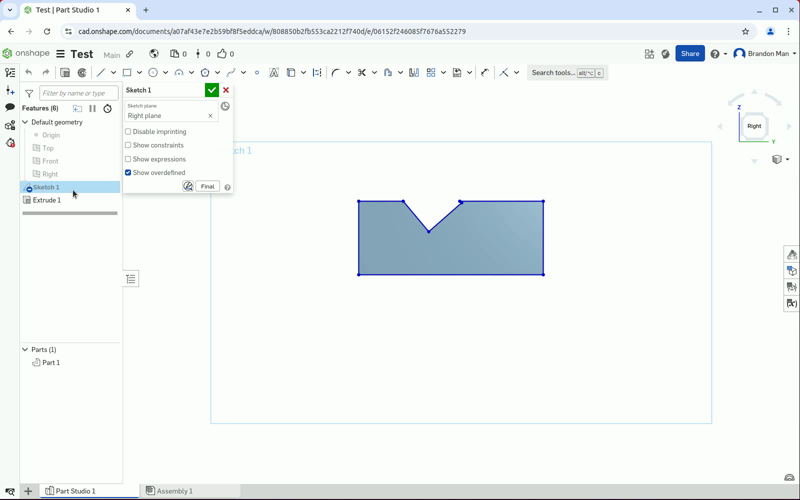
mouse_move(229, 92)
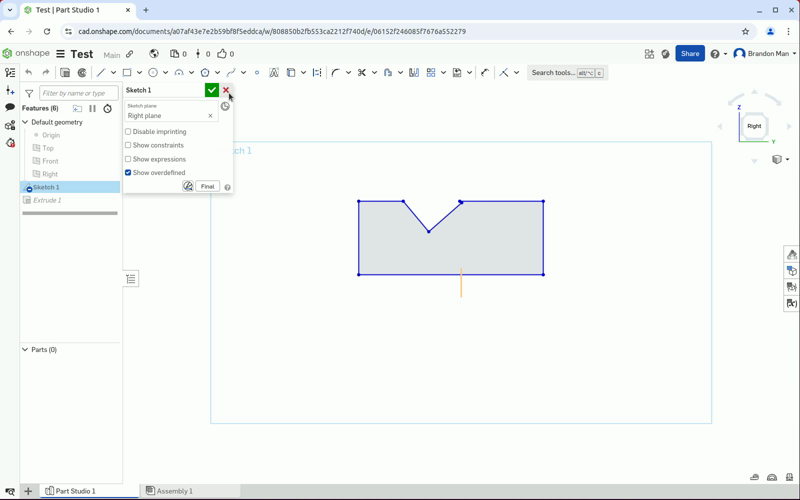
click(229, 92)
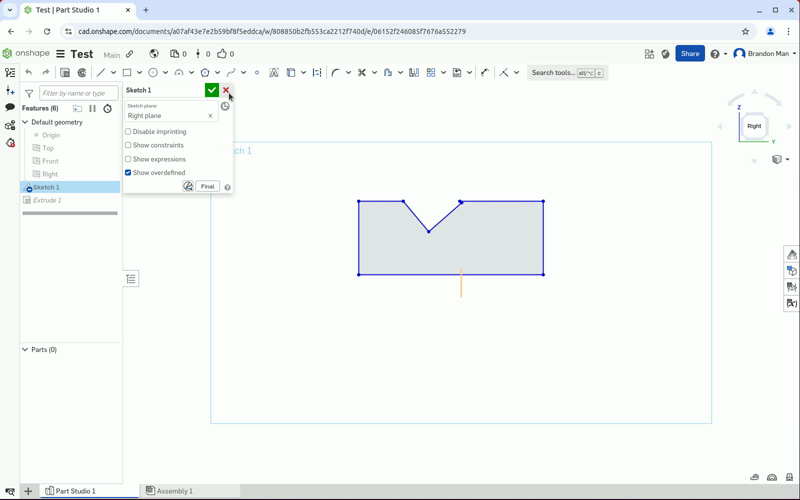
key(shift+s)
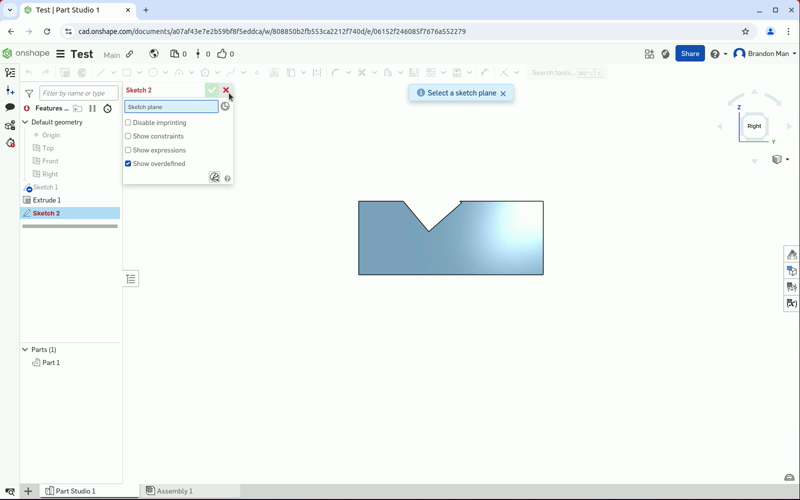
mouse_move(73, 176)
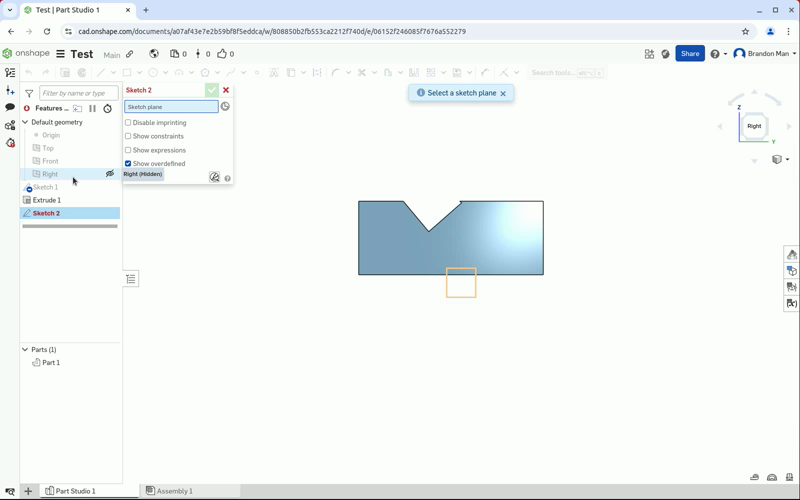
click(73, 176)
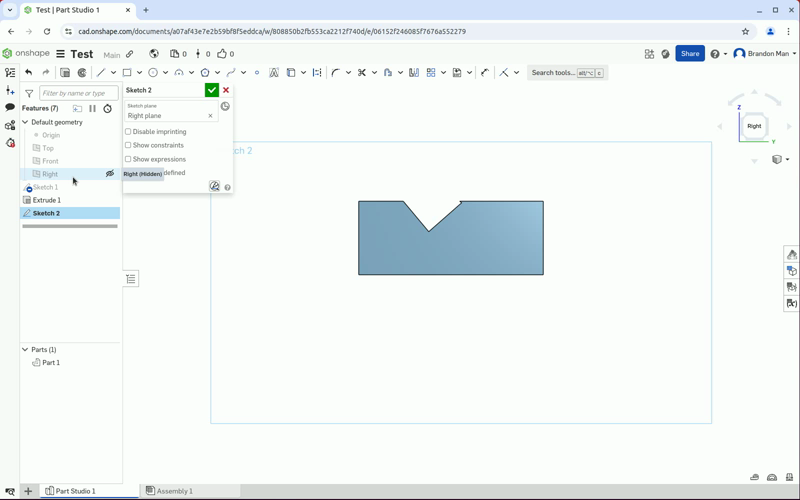
mouse_move(73, 352)
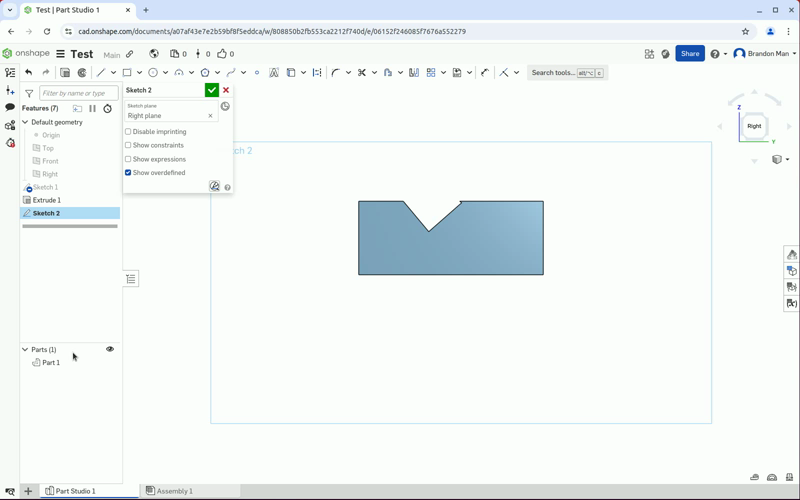
key(y)
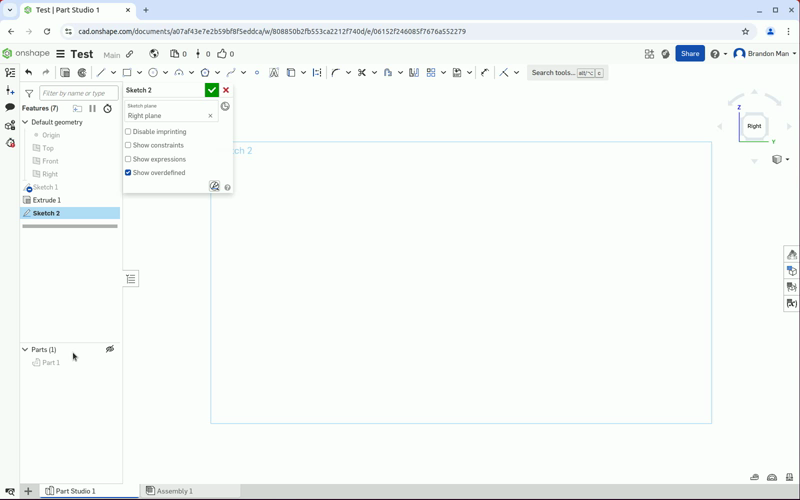
key(l)
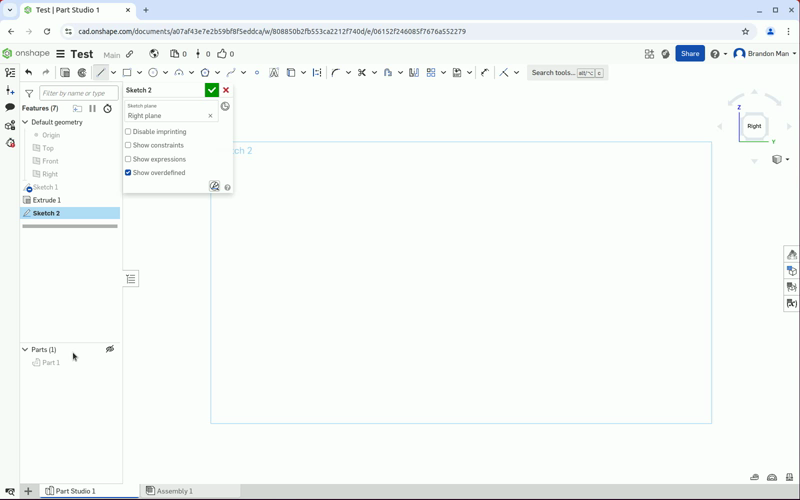
key_down(shift)
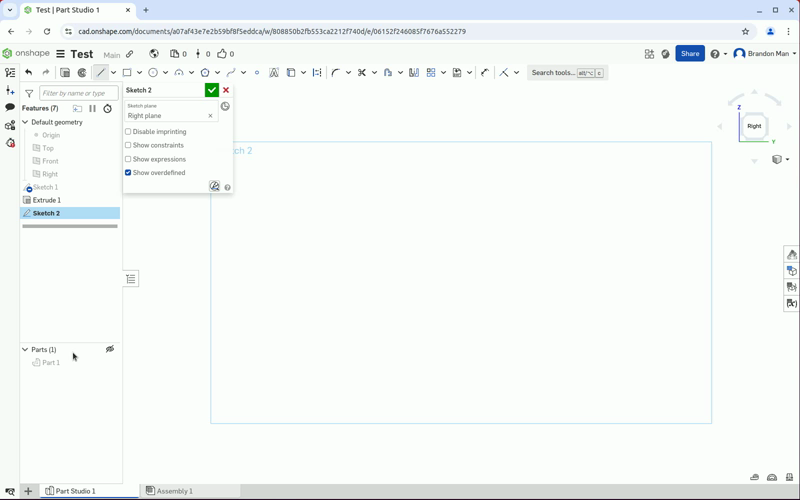
mouse_move(401, 198)
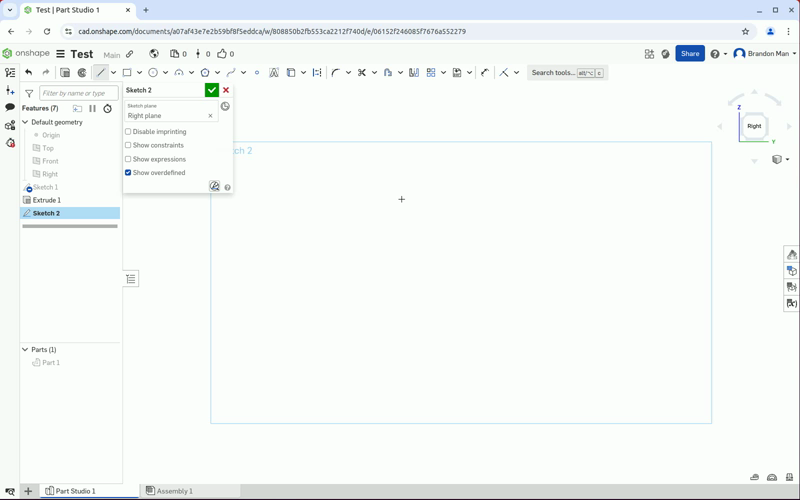
click(401, 198)
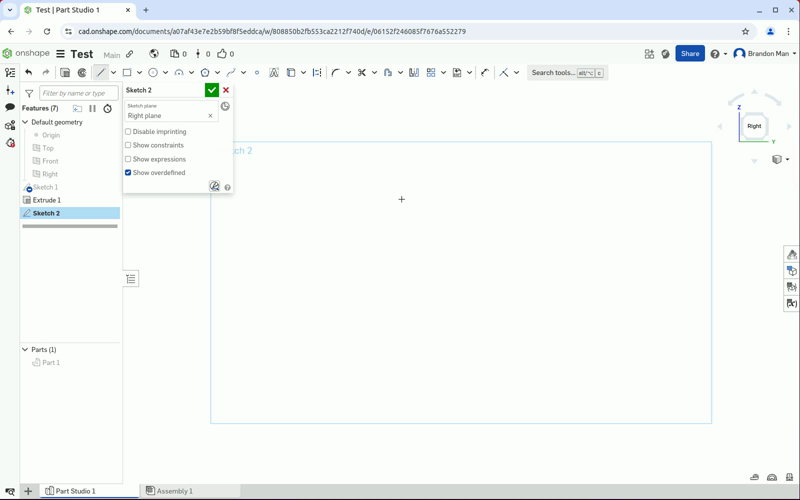
key_up(shift)
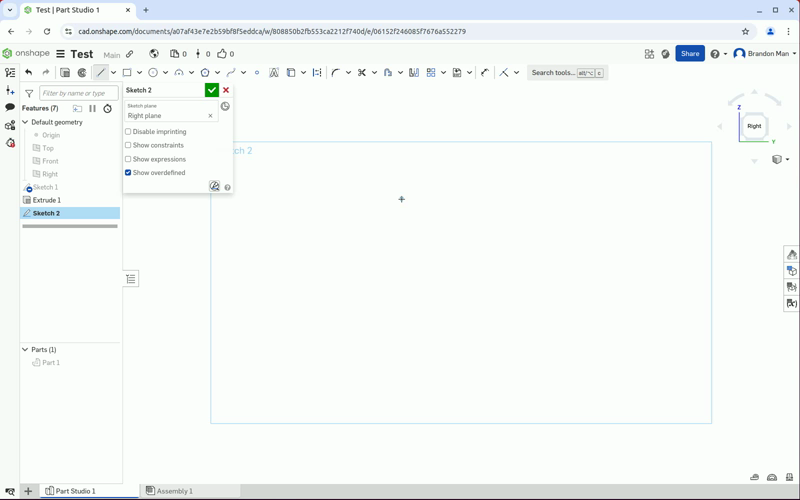
key_down(shift)
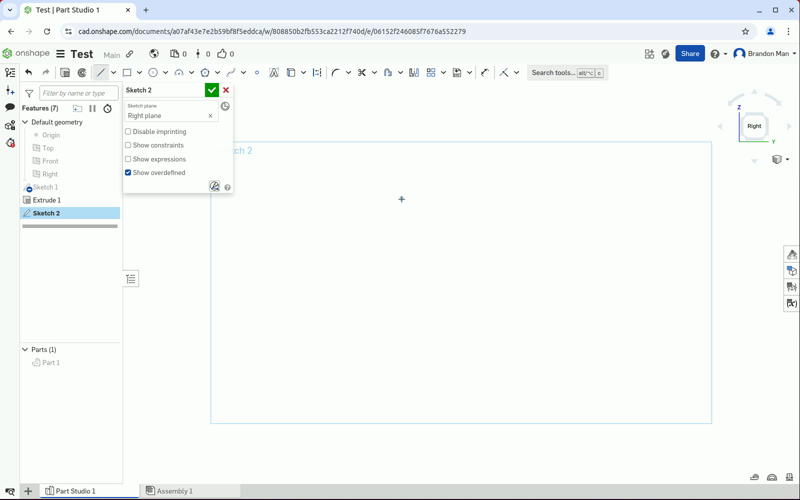
mouse_move(431, 198)
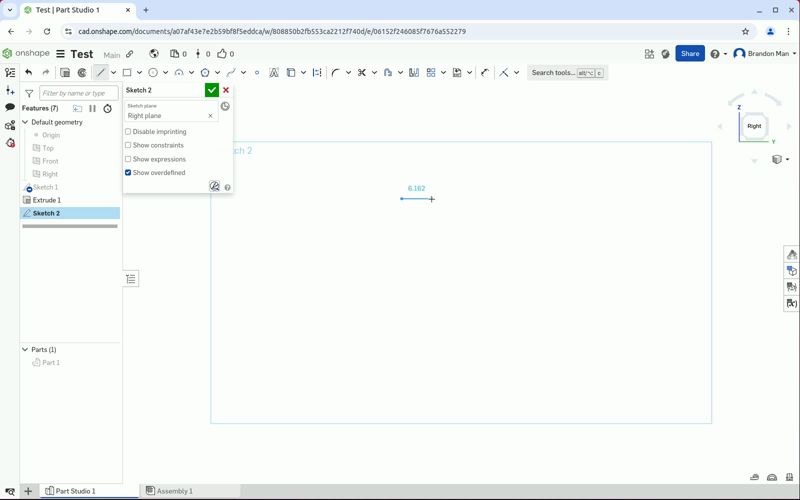
mouse_move(404, 201)
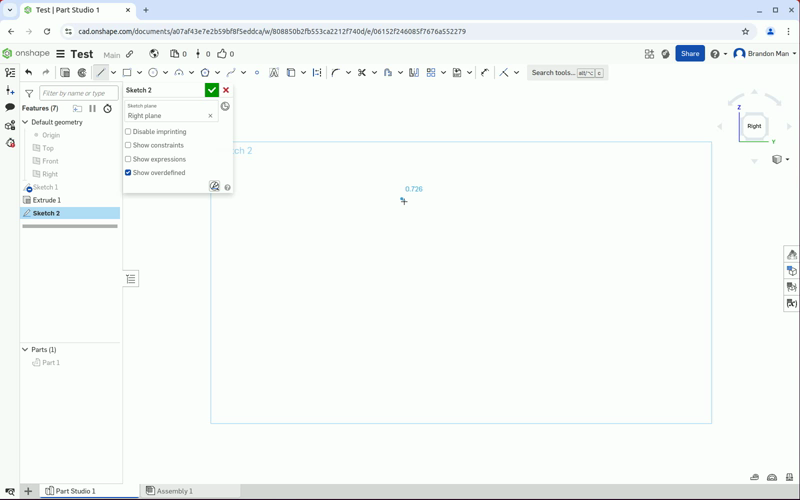
scroll(6)
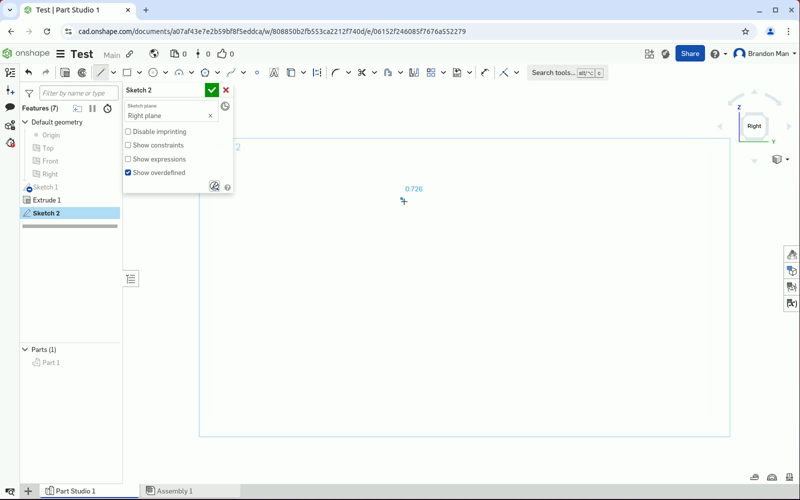
scroll(6)
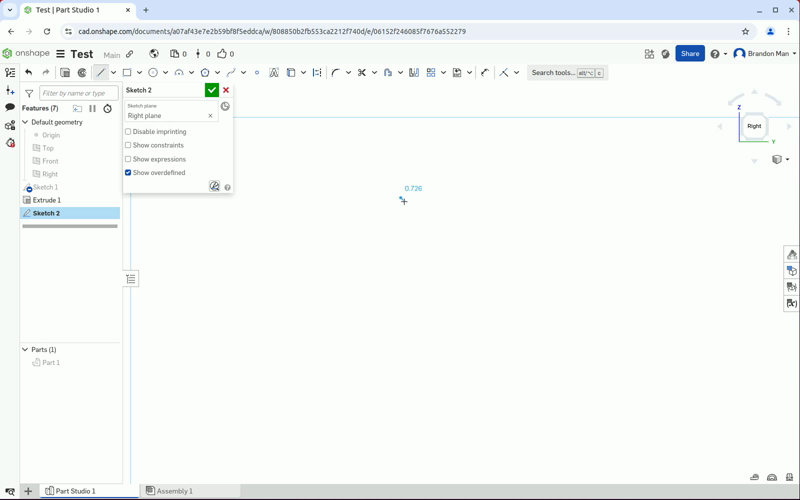
scroll(6)
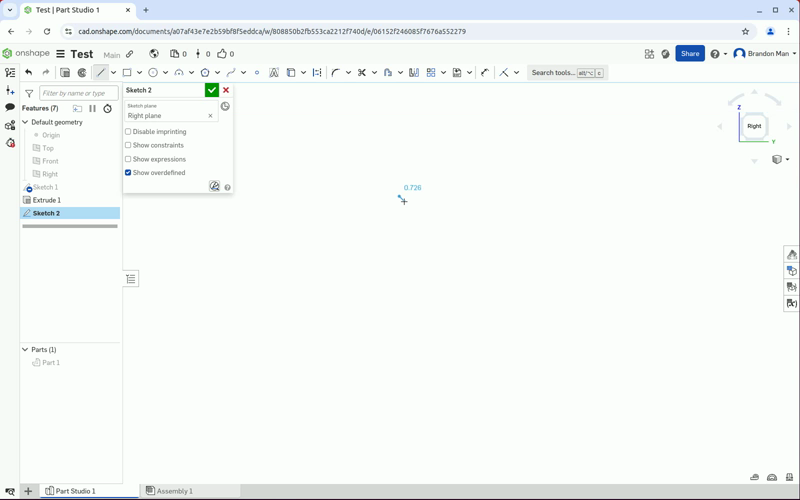
scroll(6)
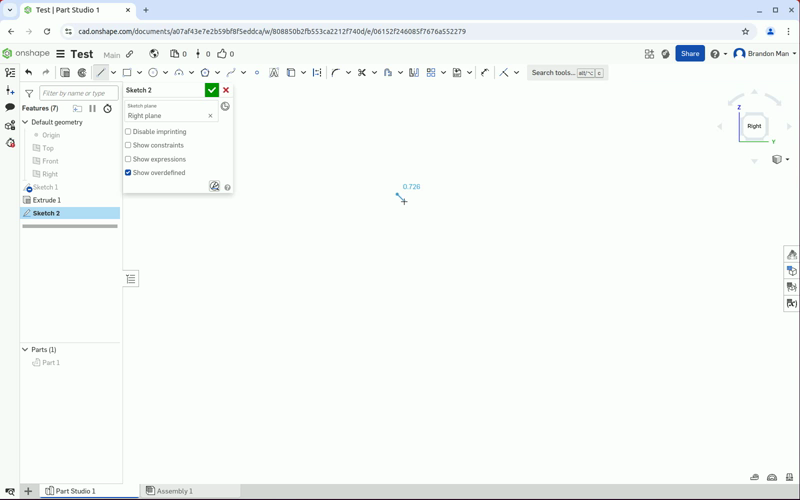
scroll(6)
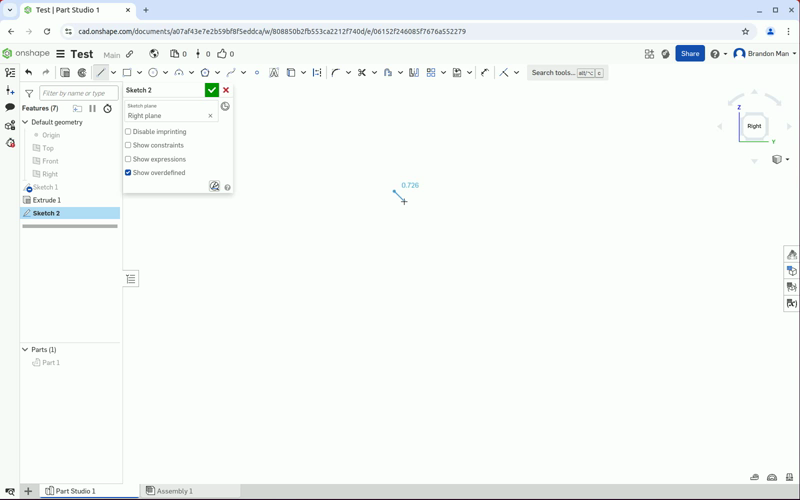
scroll(6)
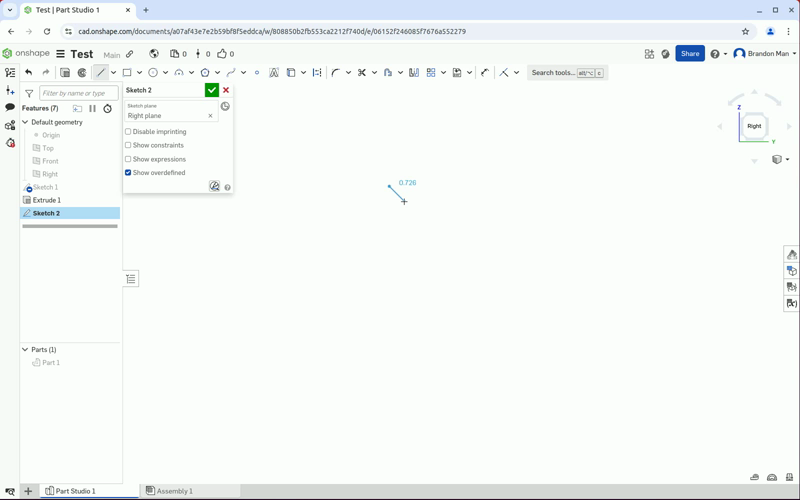
scroll(6)
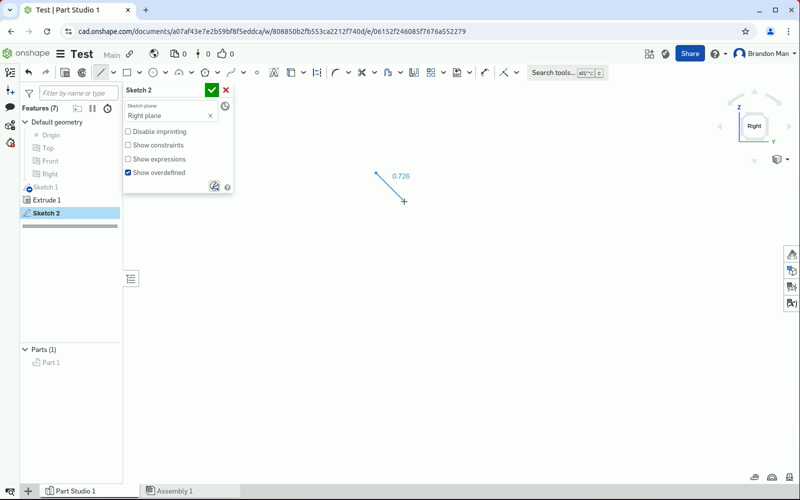
click(404, 201)
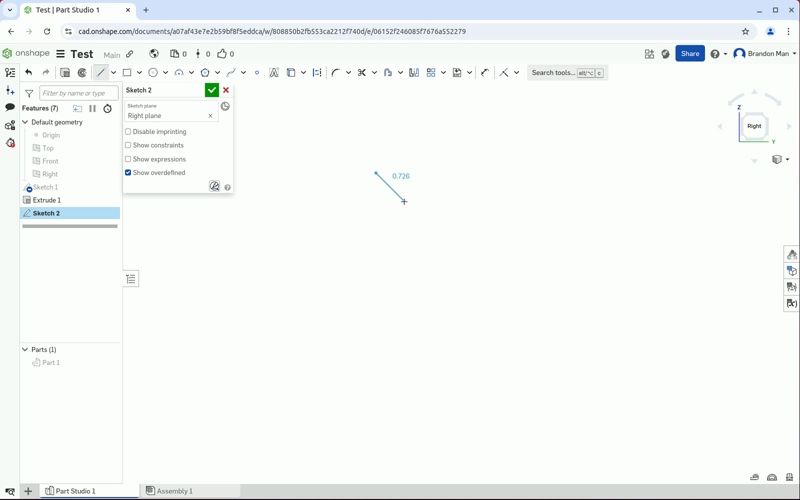
scroll(-6)
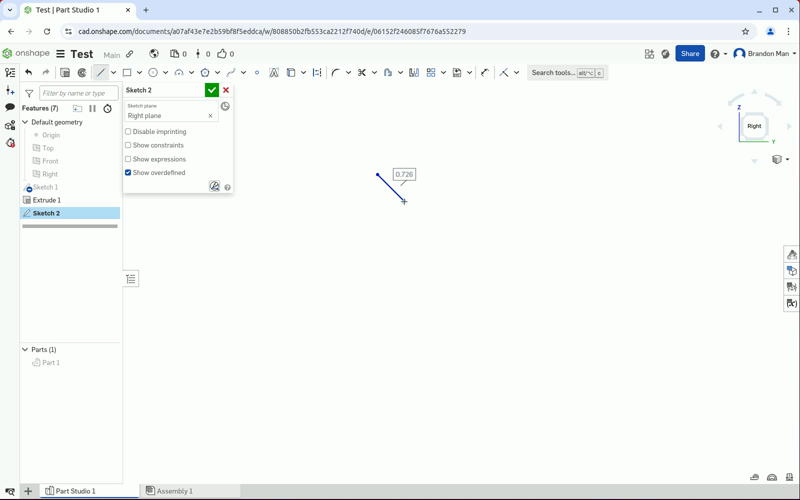
scroll(-6)
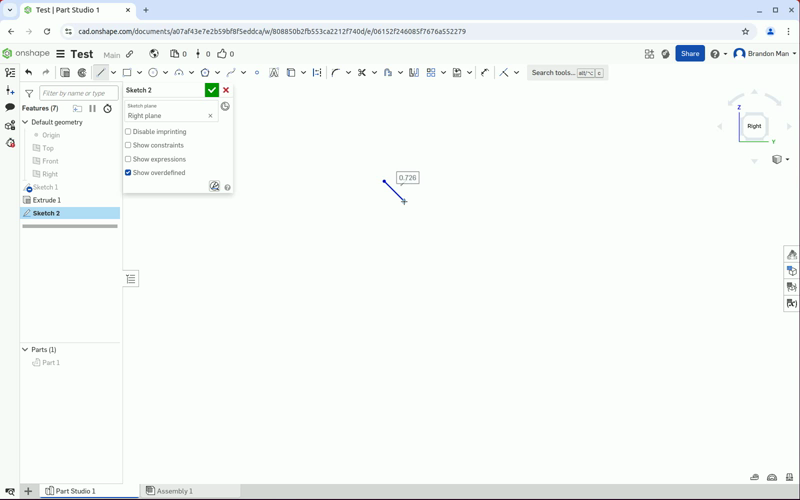
scroll(-6)
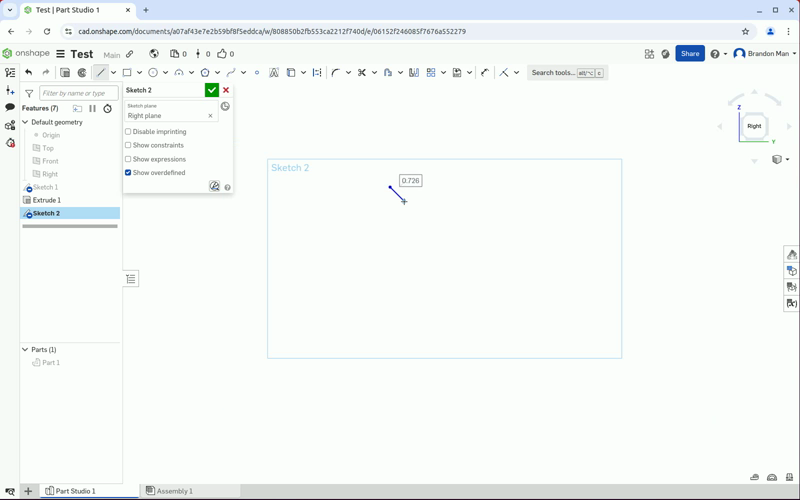
scroll(-6)
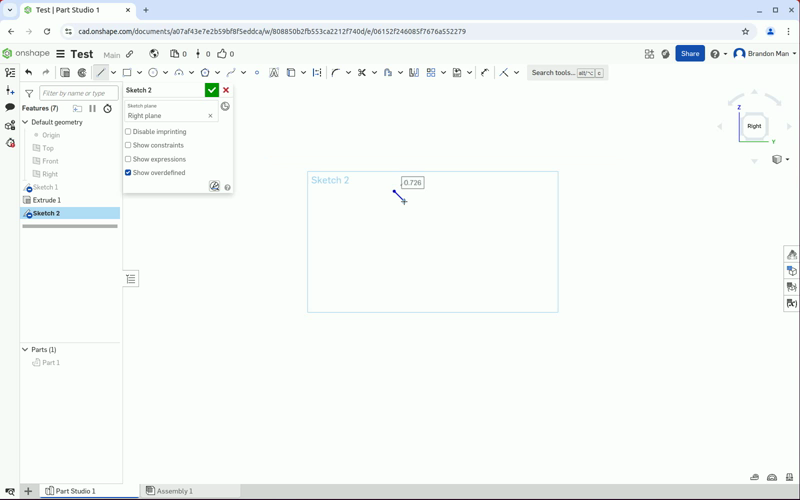
scroll(-6)
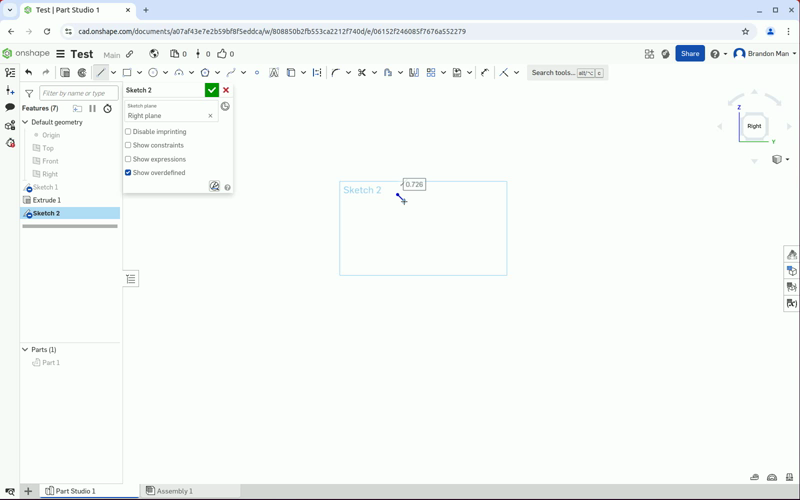
scroll(-6)
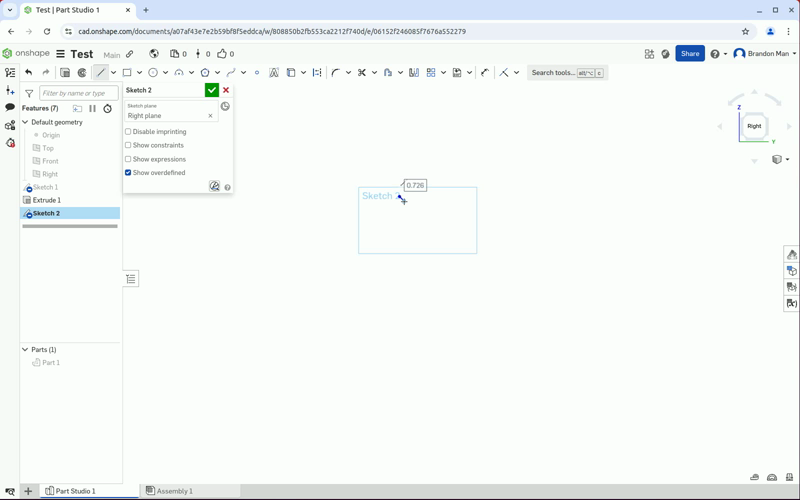
scroll(-6)
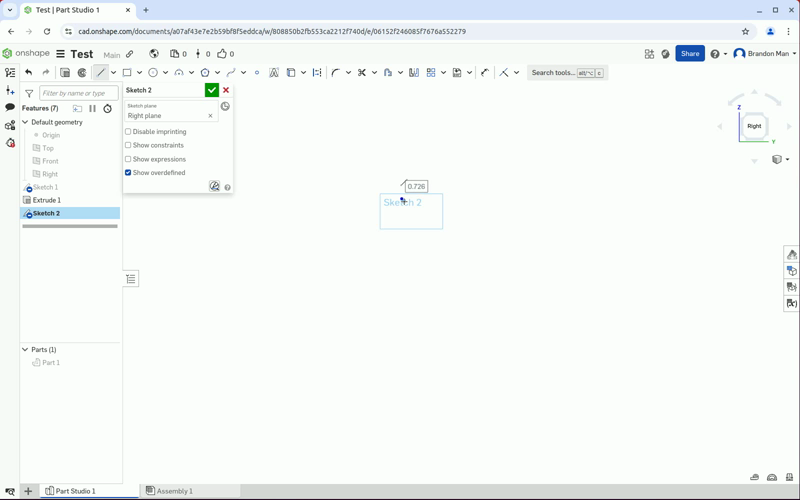
key_up(shift)
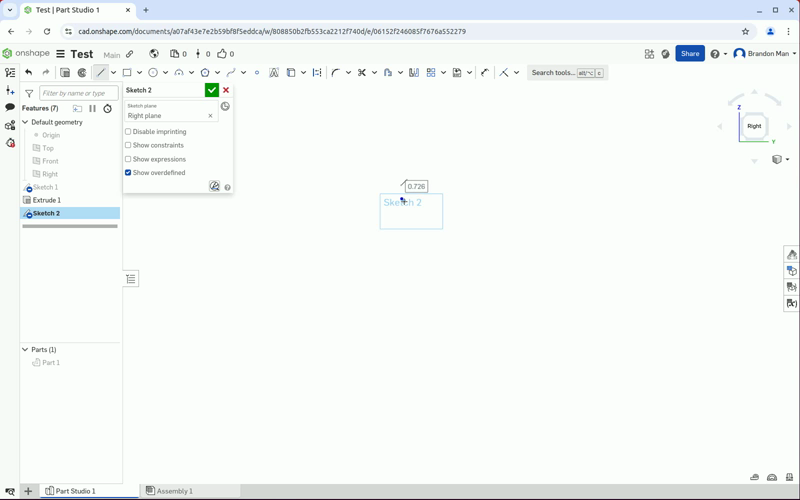
key_down(shift)
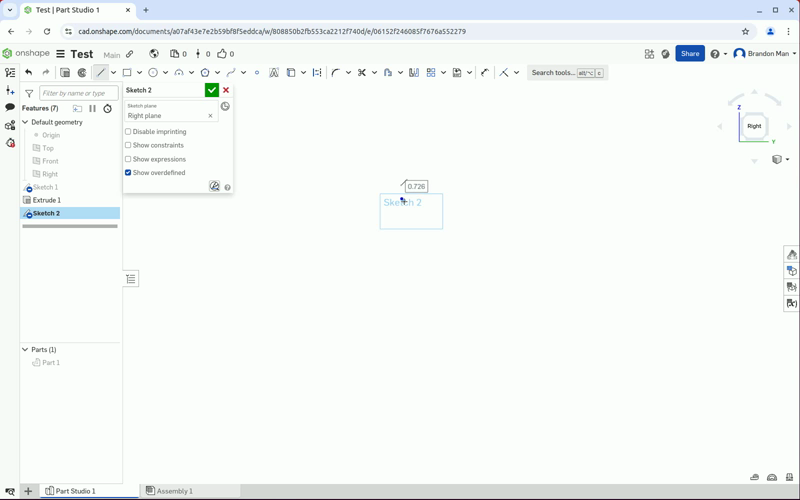
mouse_move(434, 201)
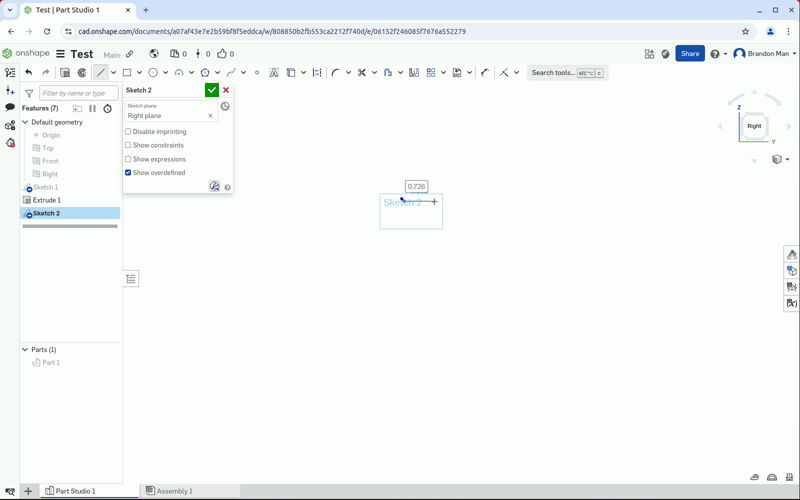
mouse_move(432, 201)
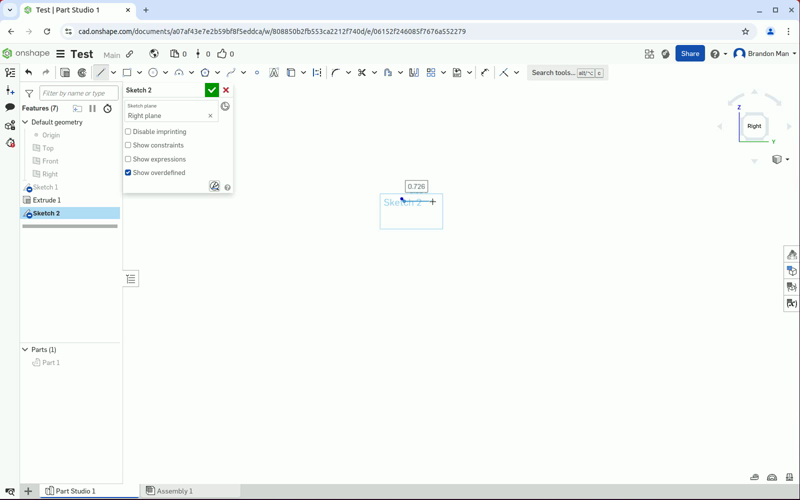
click(432, 201)
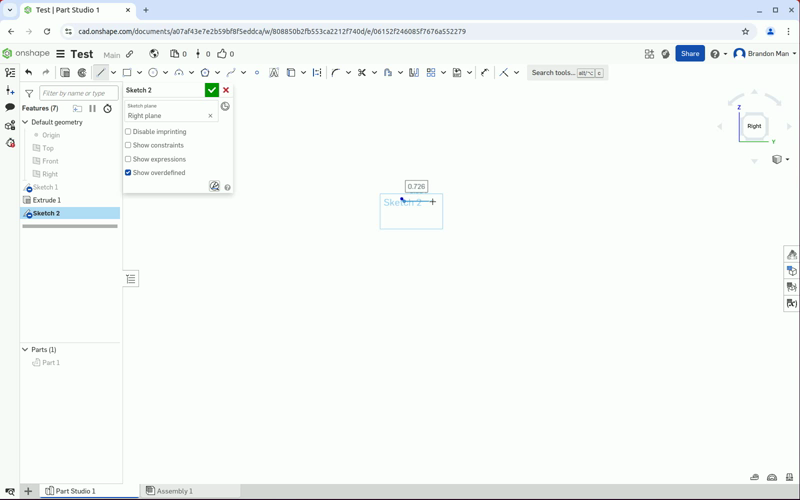
key_up(shift)
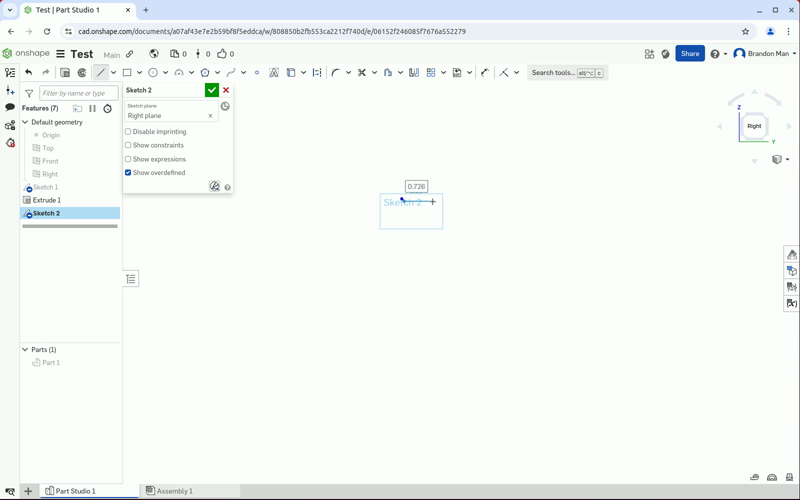
key_down(shift)
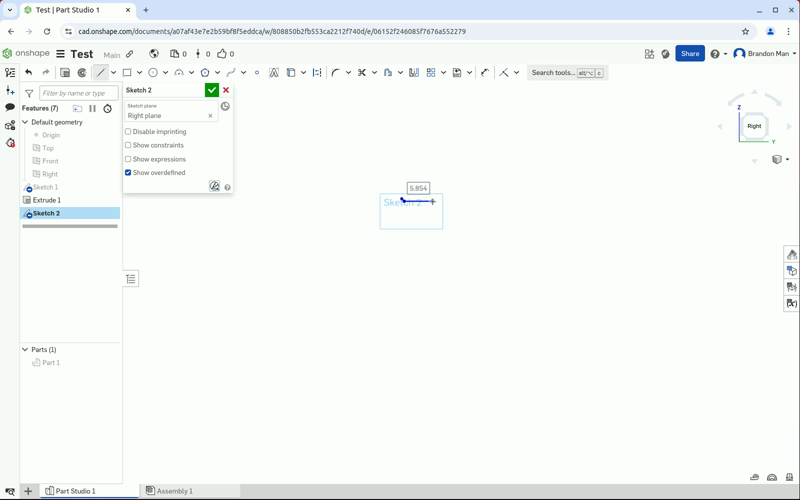
mouse_move(462, 201)
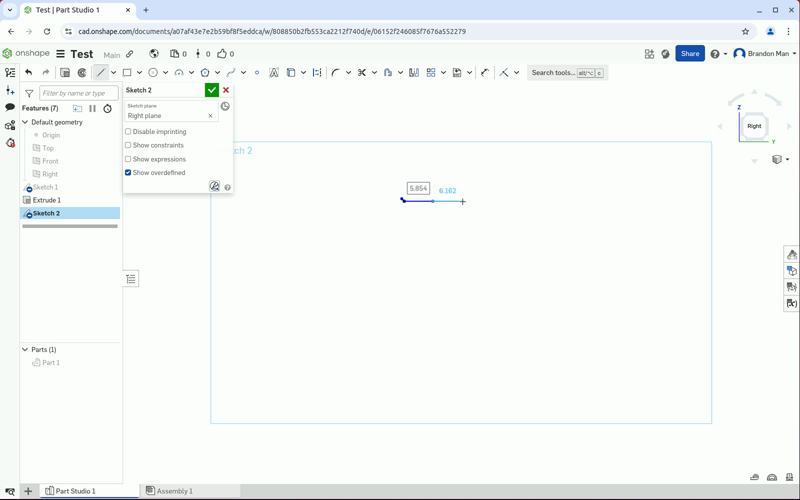
mouse_move(461, 201)
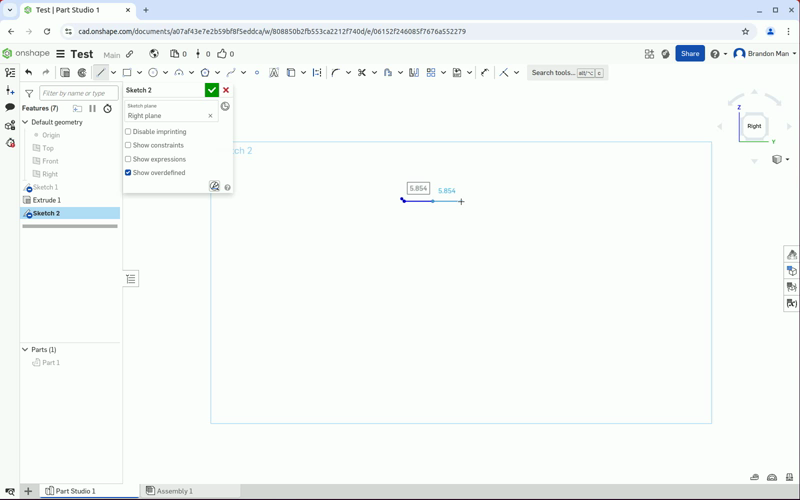
click(461, 201)
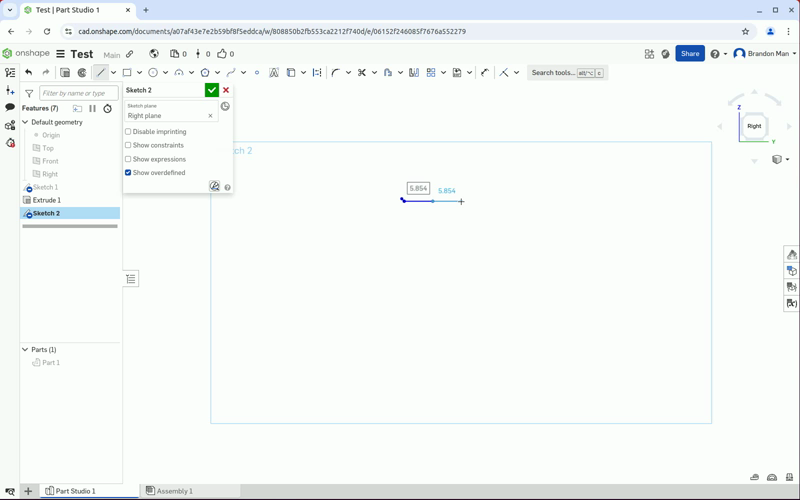
key_up(shift)
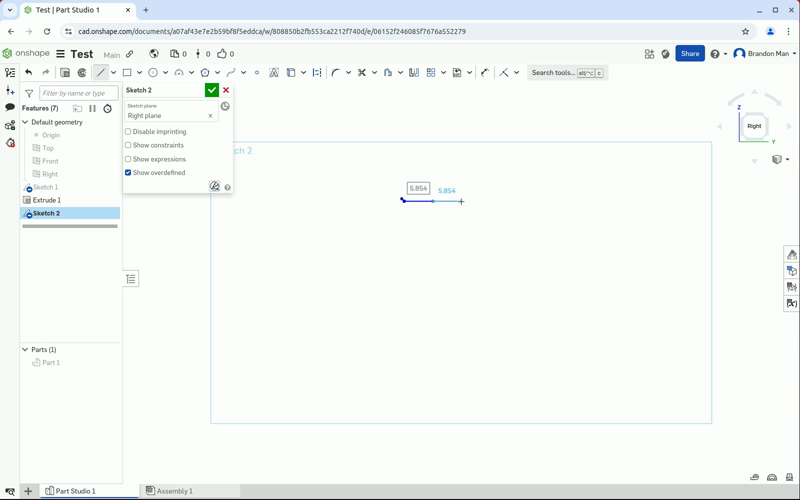
key_down(shift)
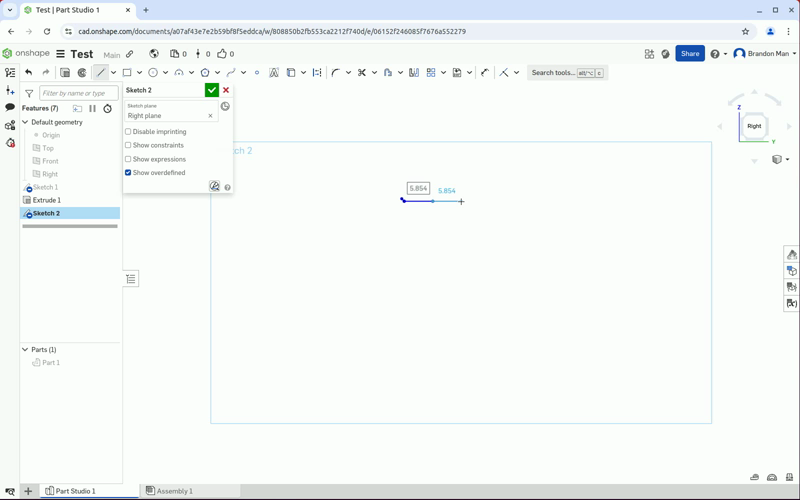
mouse_move(491, 201)
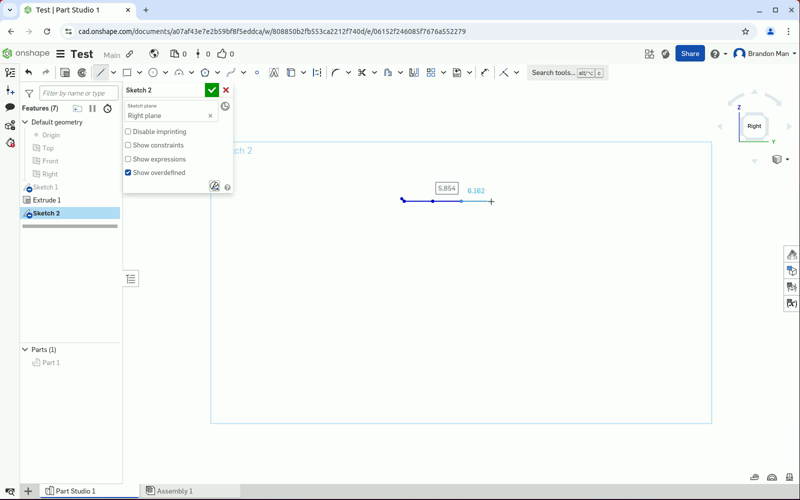
mouse_move(434, 170)
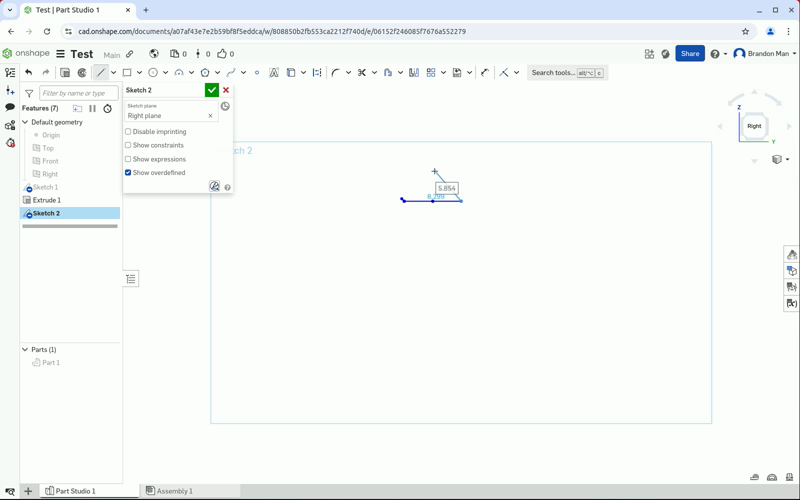
click(434, 170)
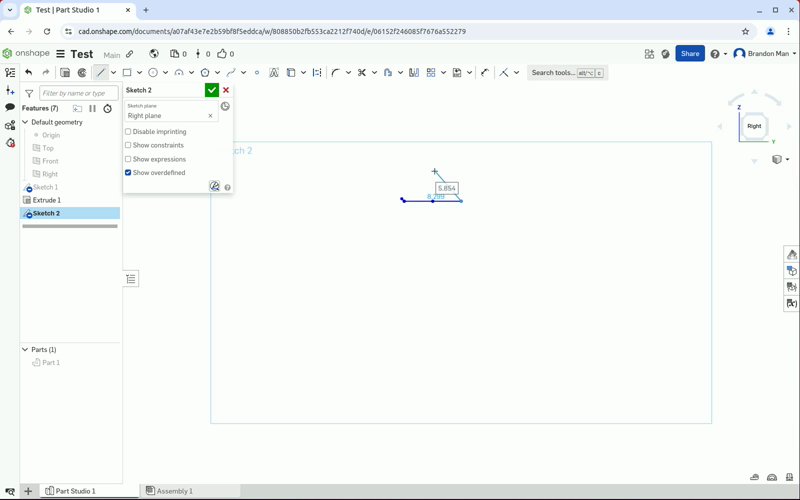
key_up(shift)
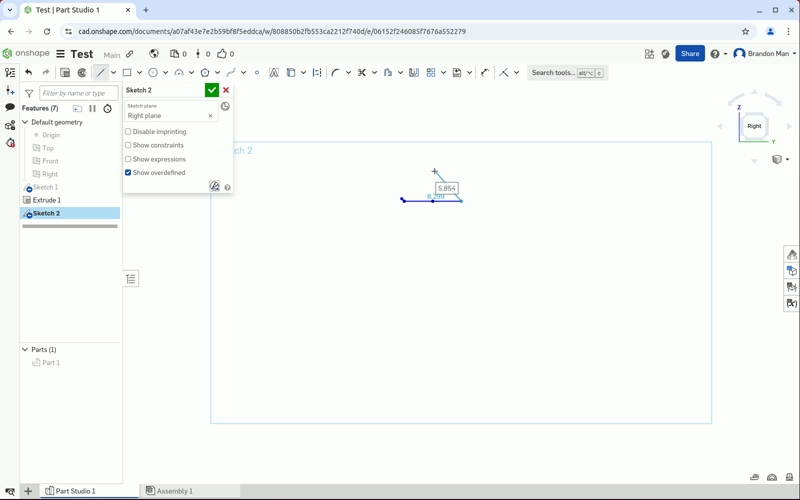
mouse_move(464, 170)
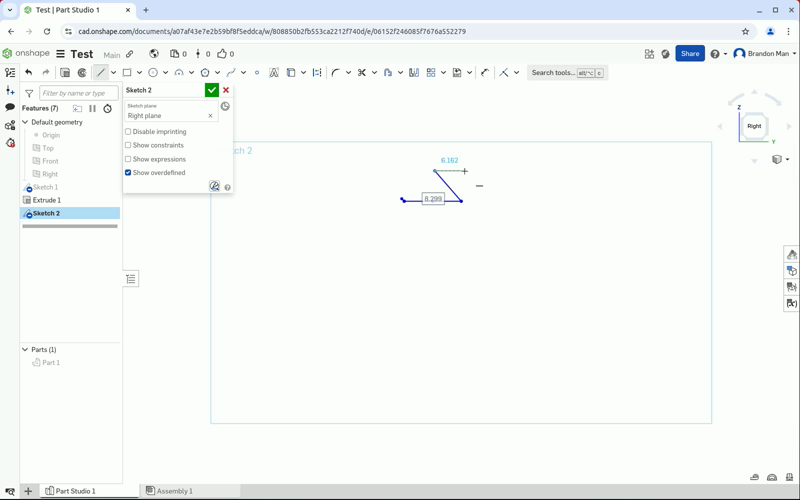
key_down(shift)
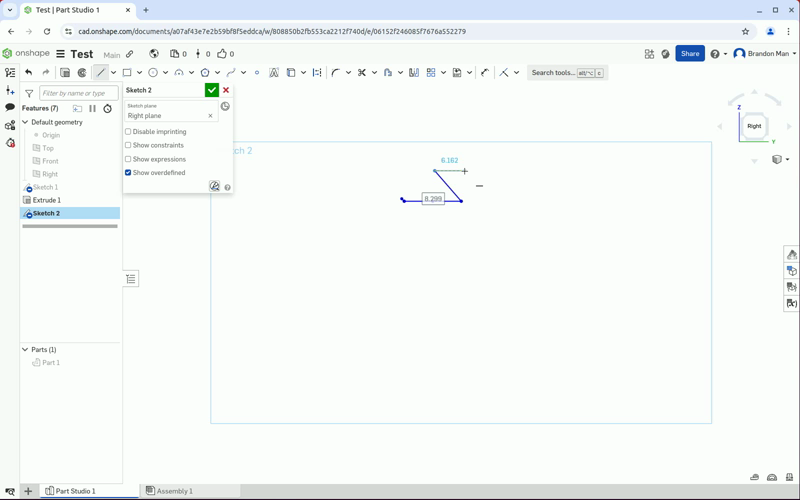
mouse_move(401, 198)
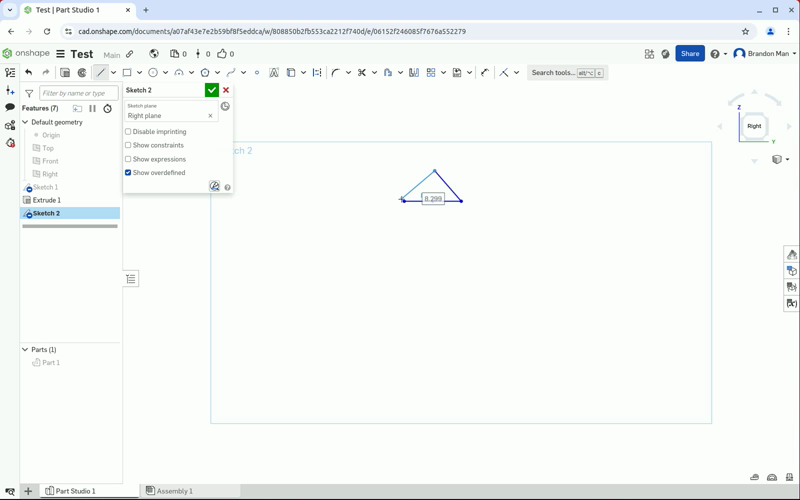
scroll(6)
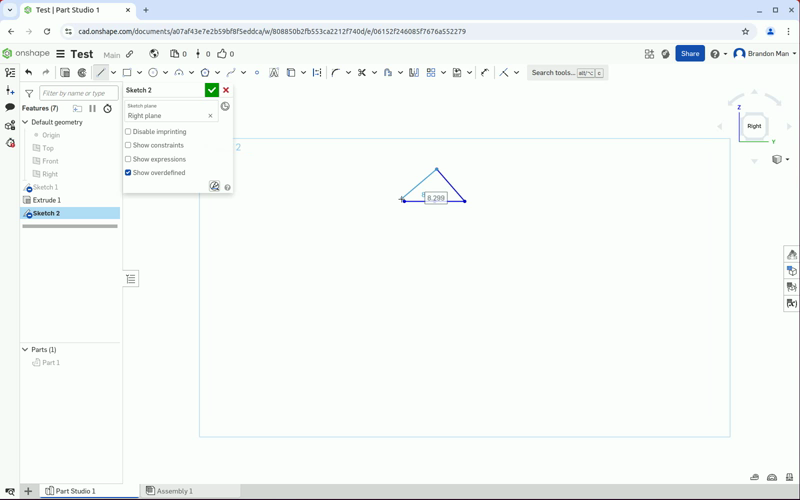
scroll(6)
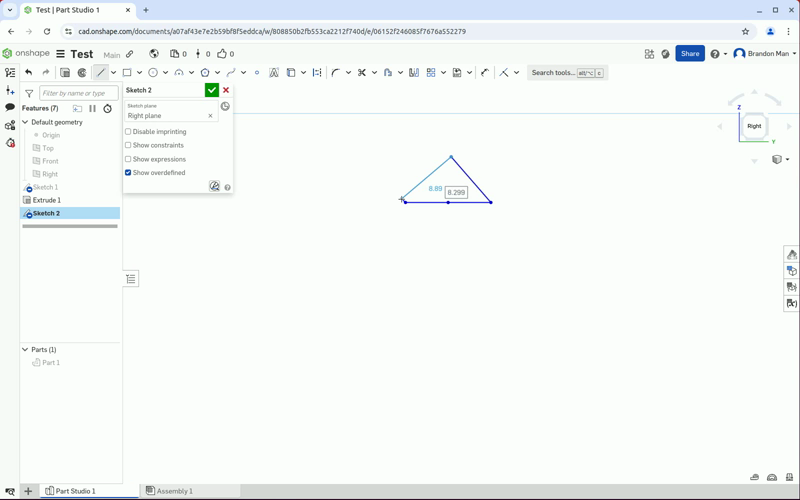
scroll(6)
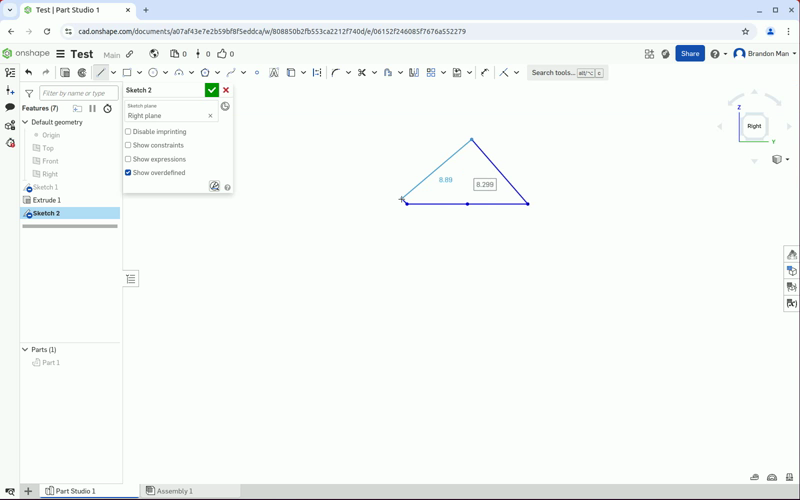
scroll(6)
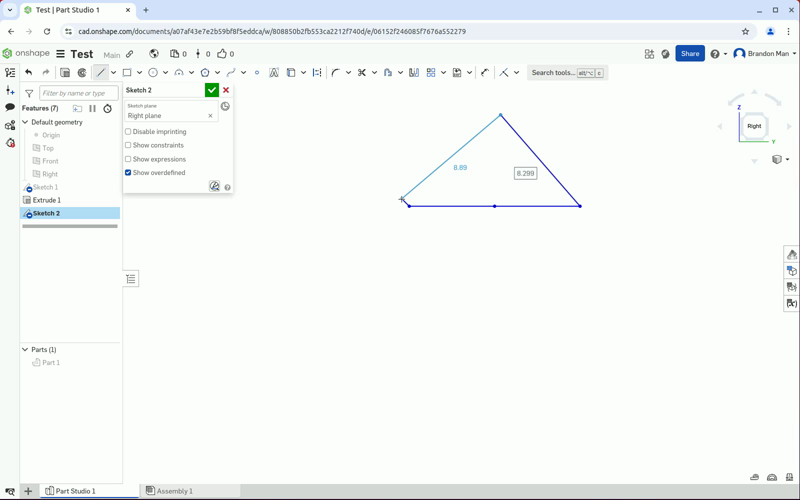
scroll(6)
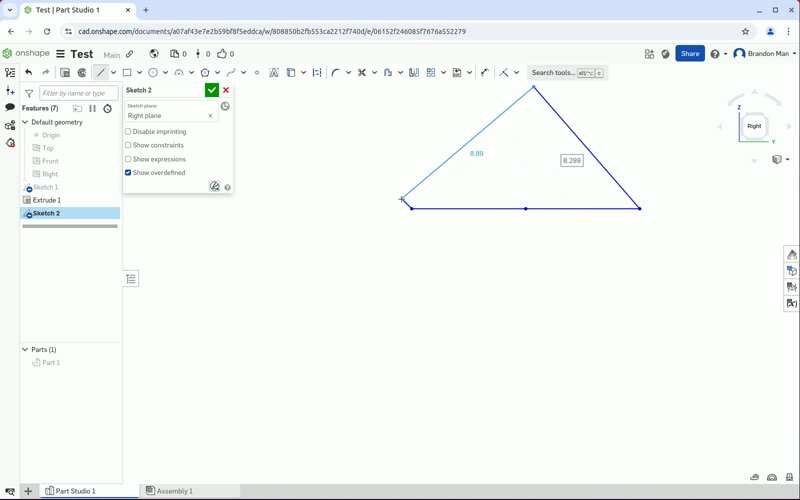
scroll(6)
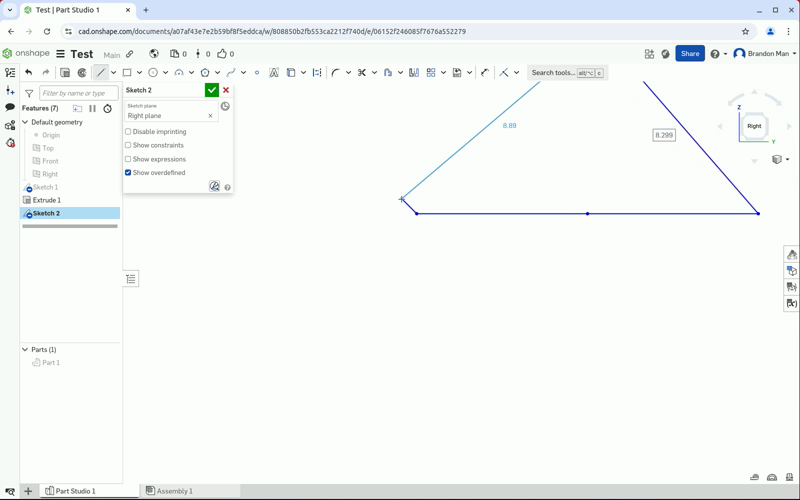
scroll(6)
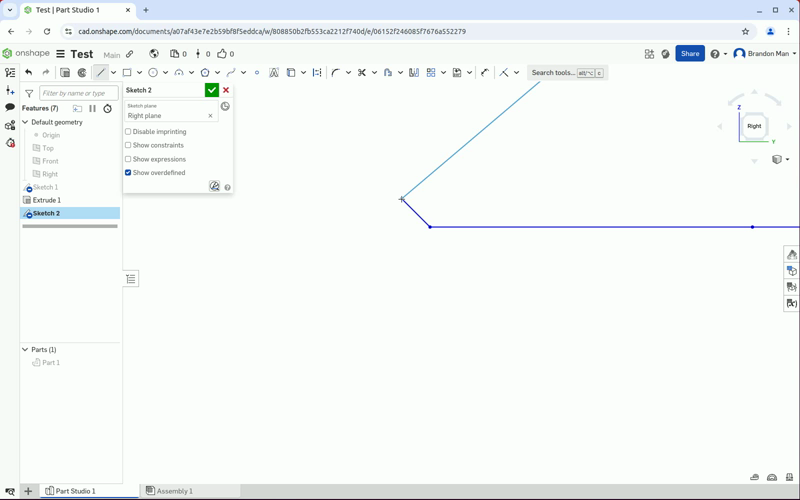
key_up(shift)
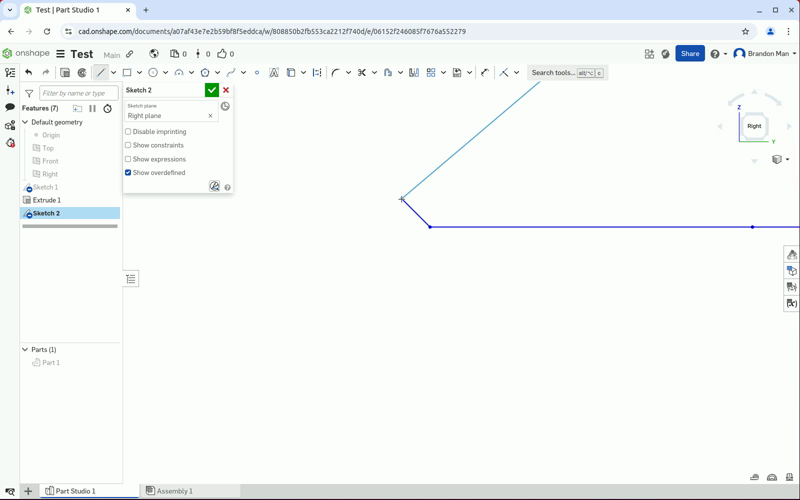
click(401, 198)
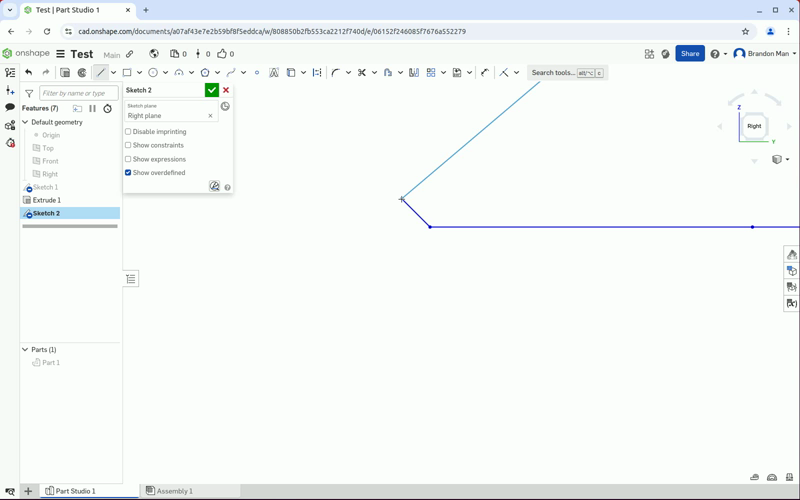
scroll(-6)
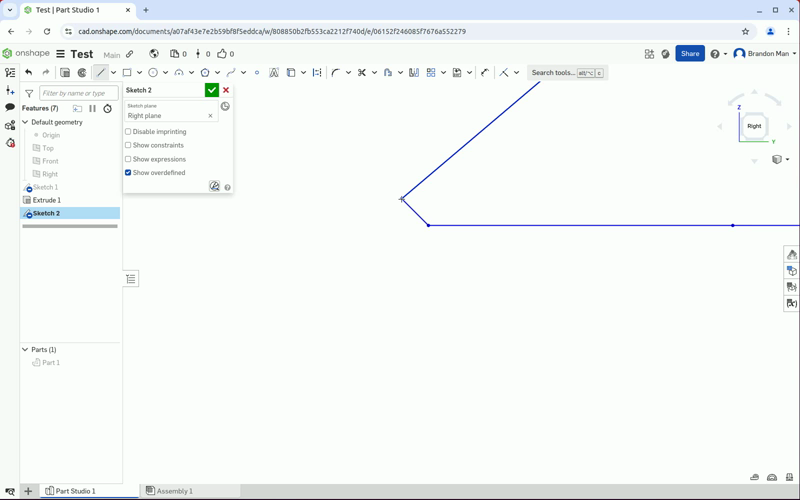
scroll(-6)
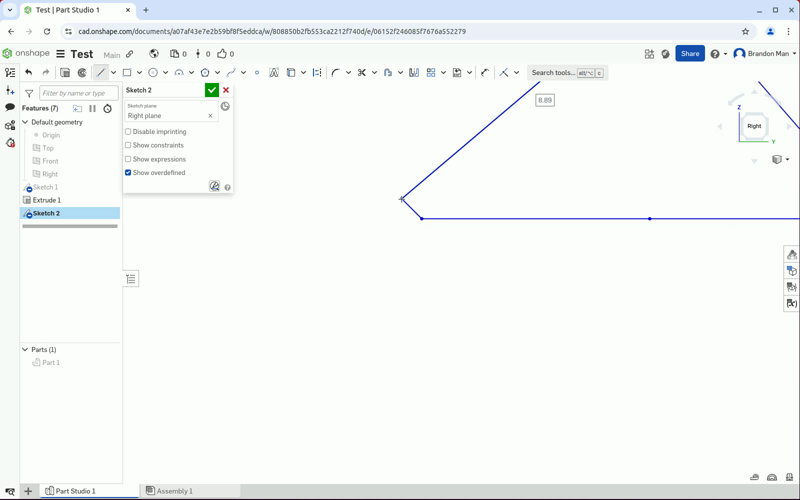
scroll(-6)
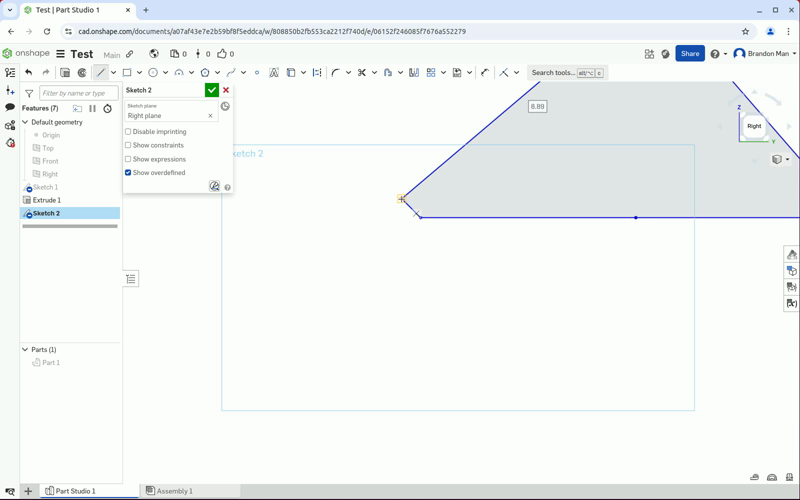
scroll(-6)
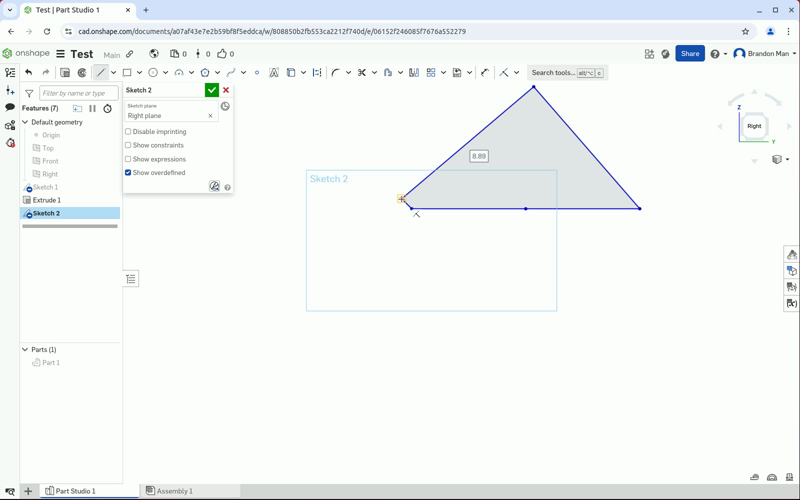
scroll(-6)
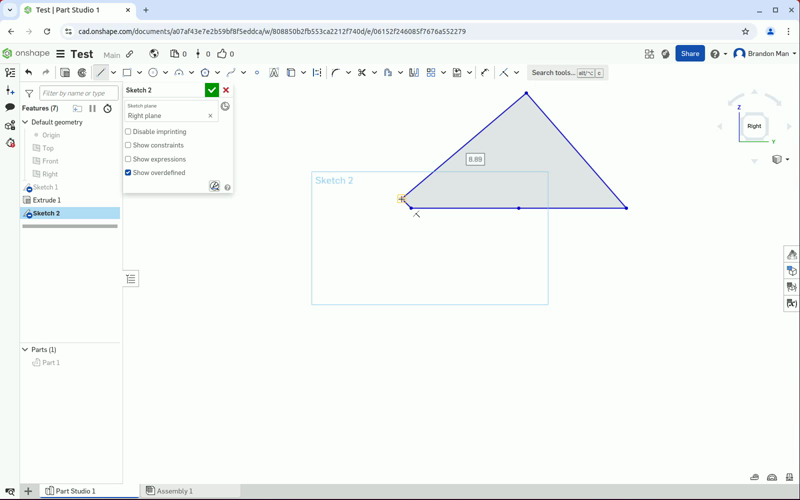
scroll(-6)
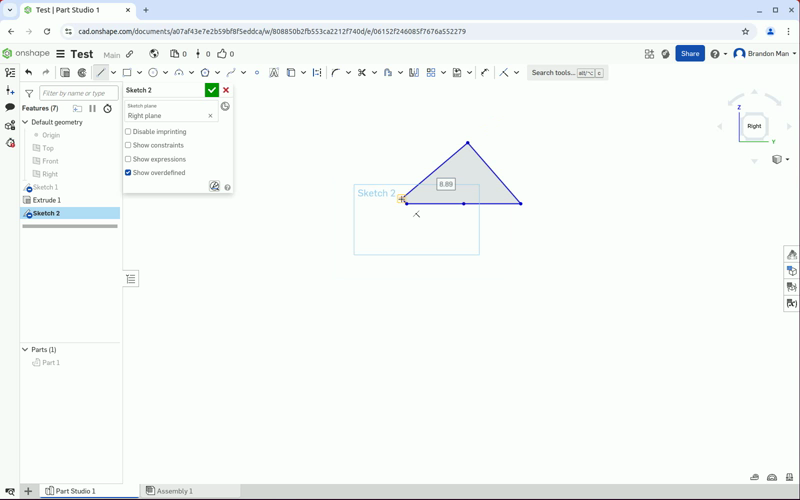
scroll(-6)
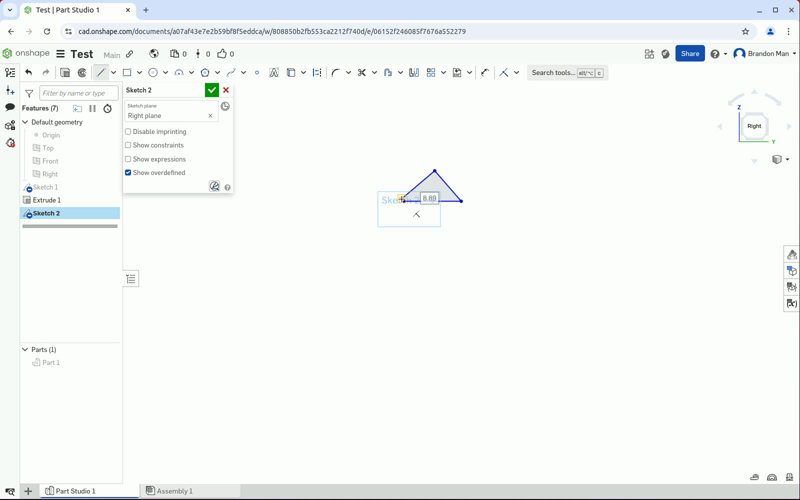
key(esc)
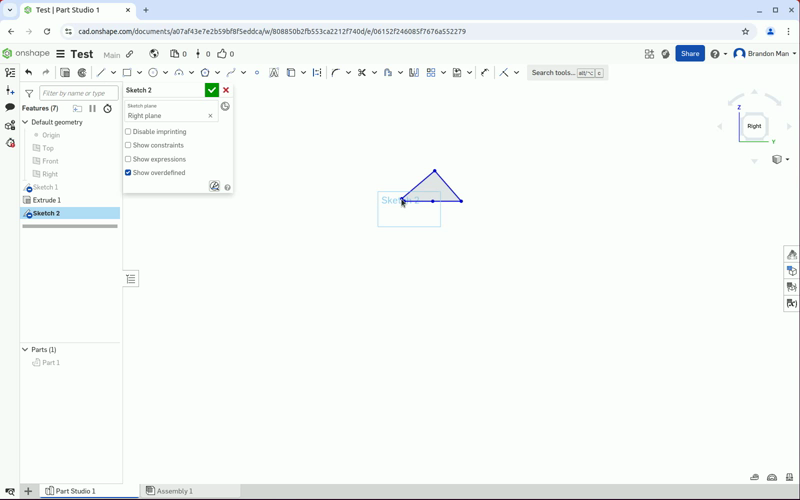
mouse_move(428, 191)
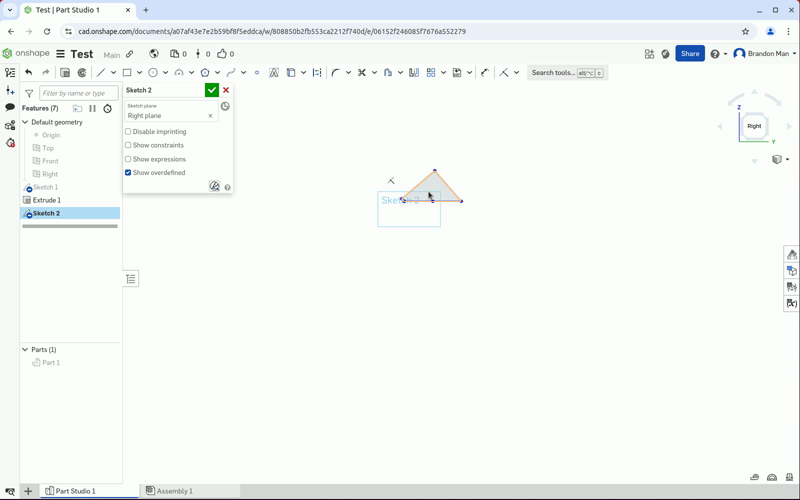
scroll(6)
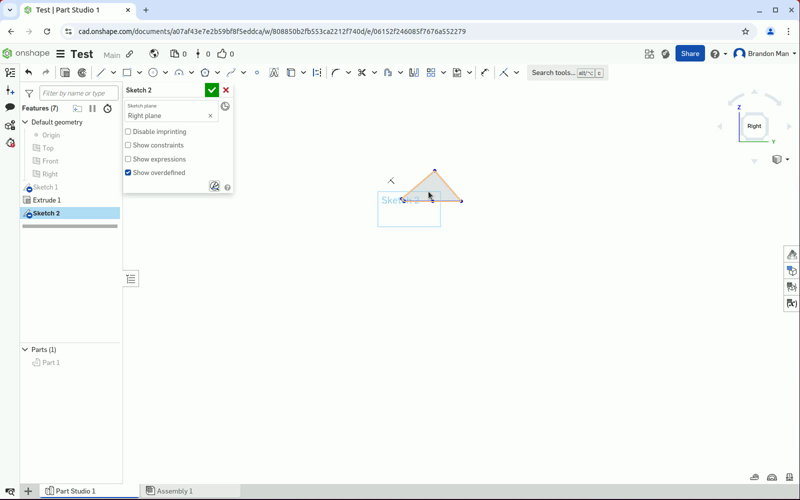
scroll(6)
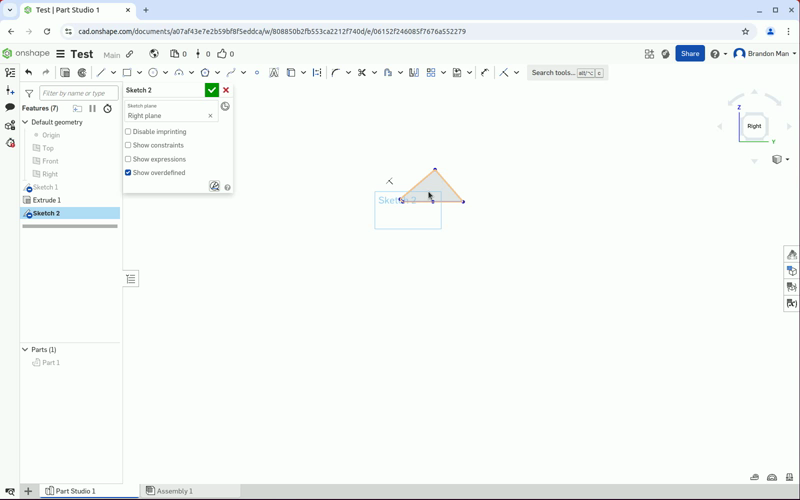
scroll(6)
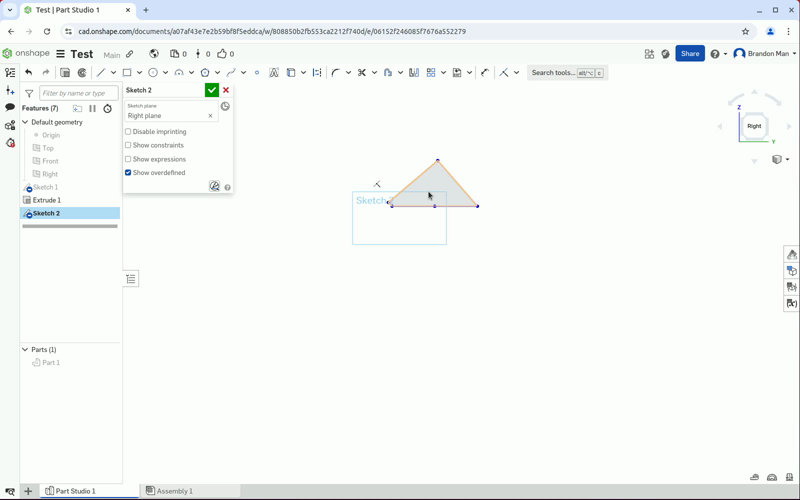
scroll(6)
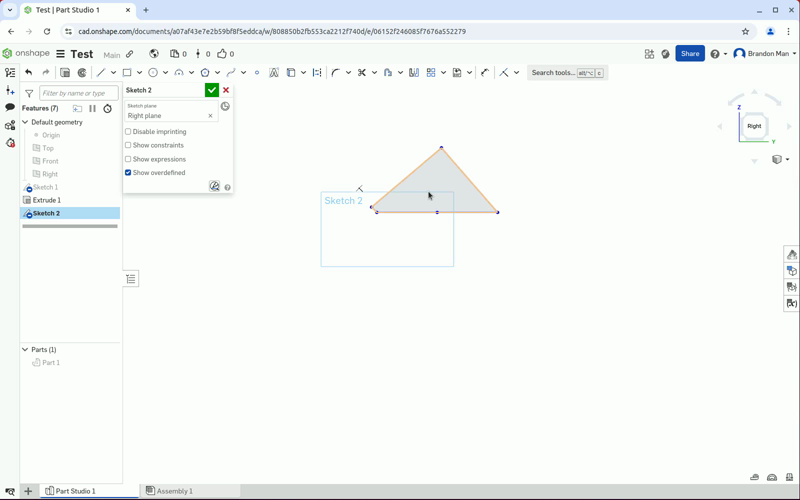
scroll(6)
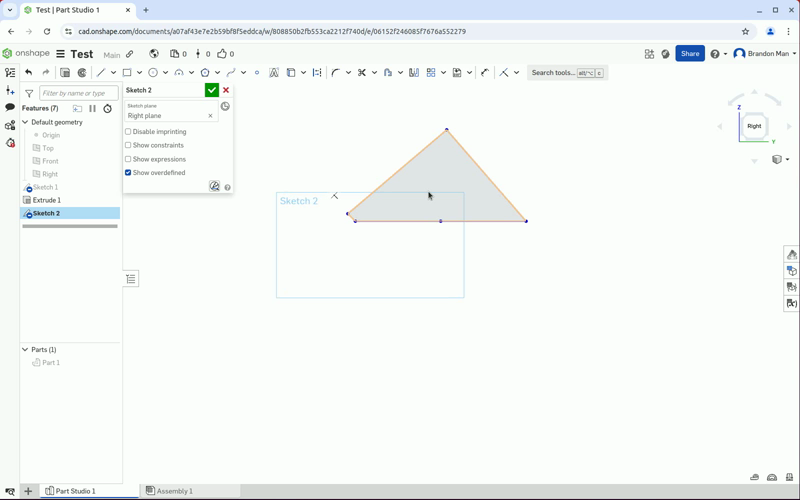
scroll(6)
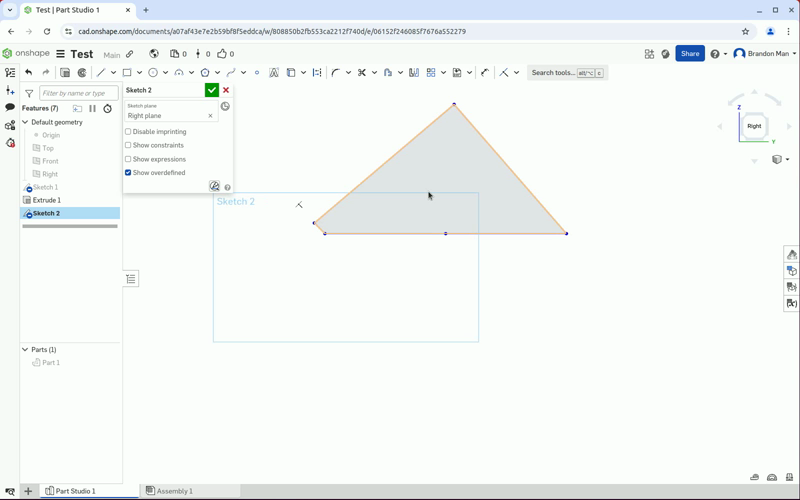
scroll(6)
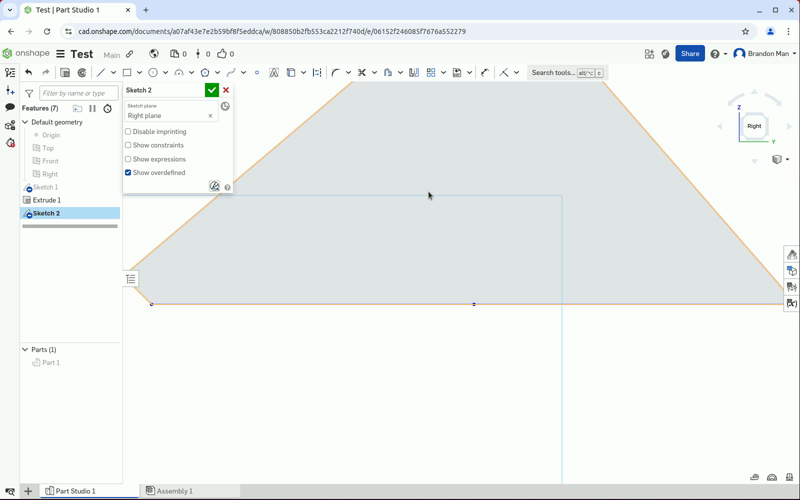
click(428, 191)
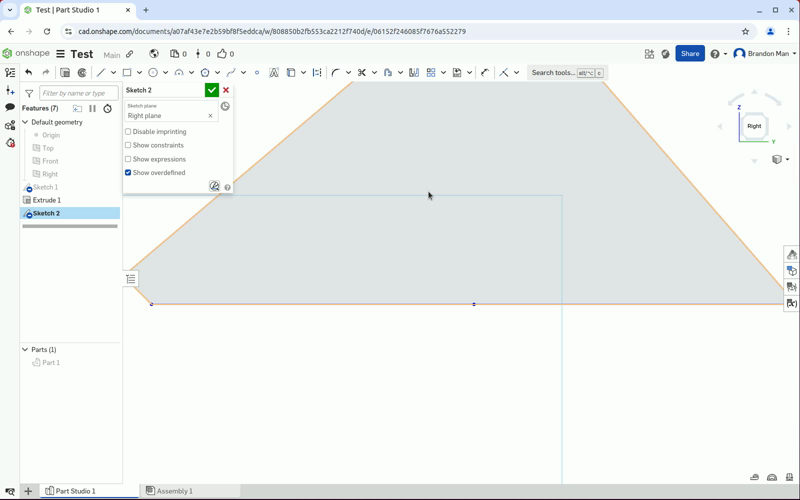
scroll(-6)
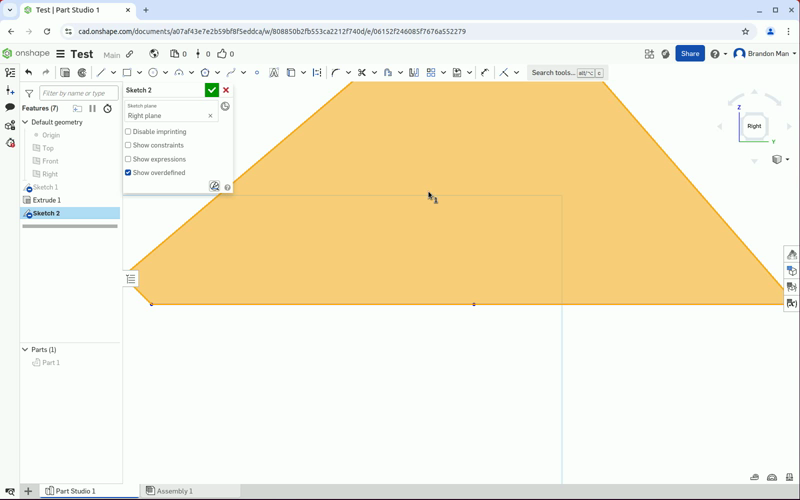
scroll(-6)
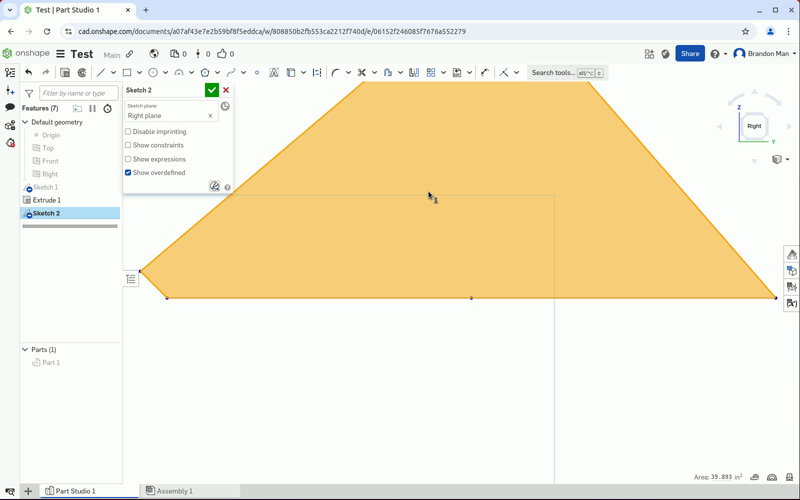
scroll(-6)
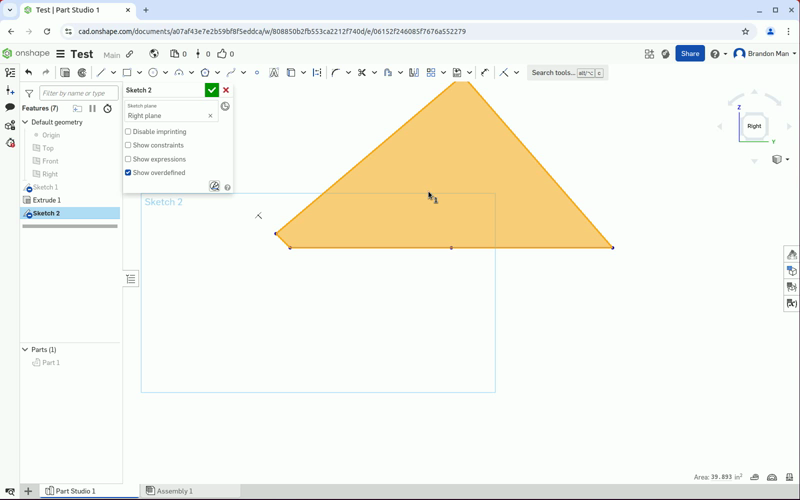
scroll(-6)
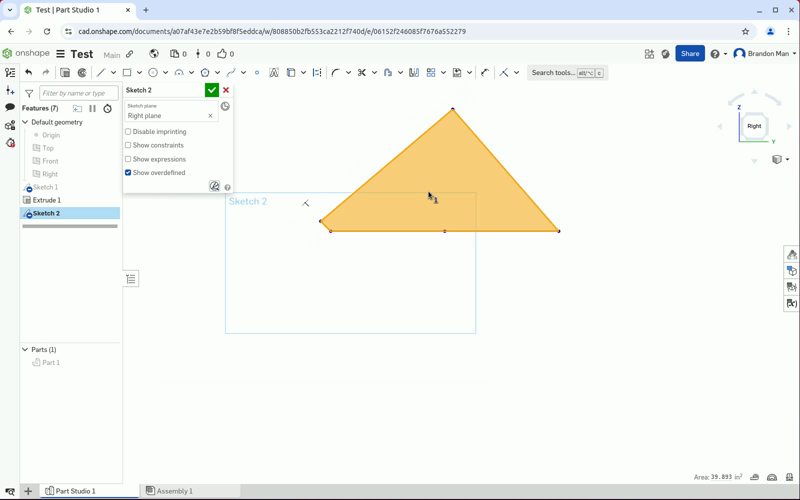
scroll(-6)
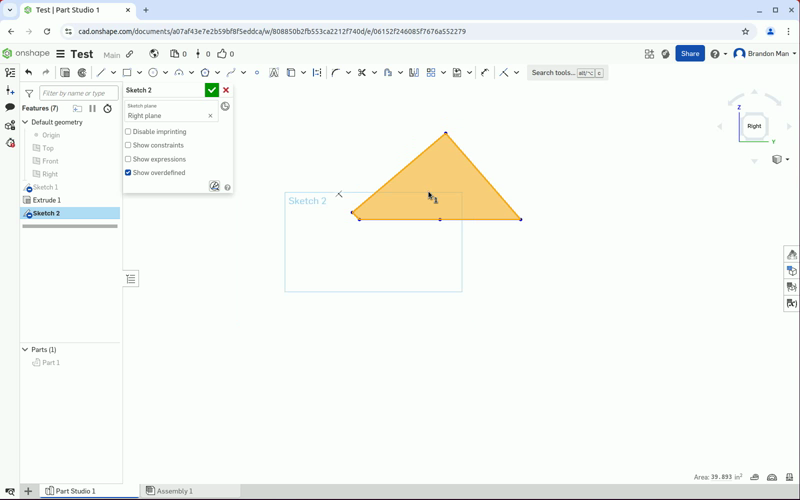
scroll(-6)
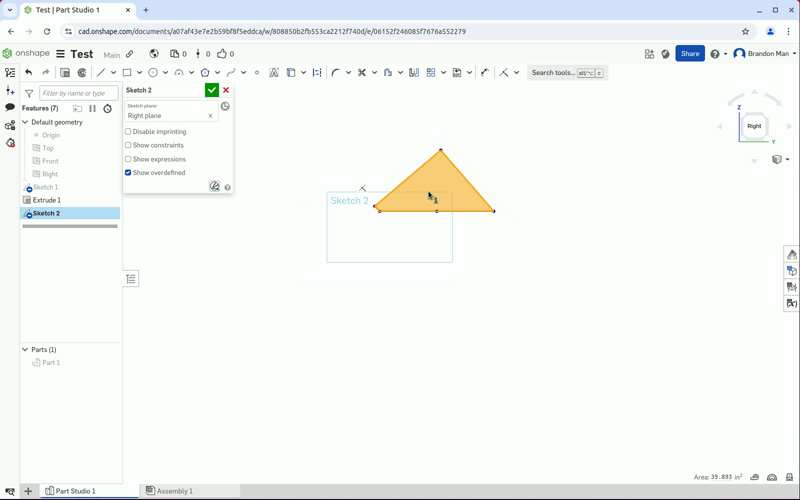
scroll(-6)
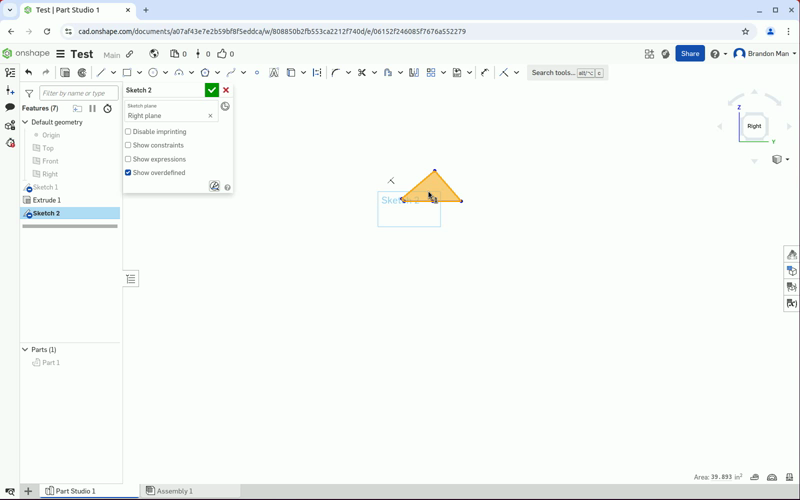
mouse_move(73, 352)
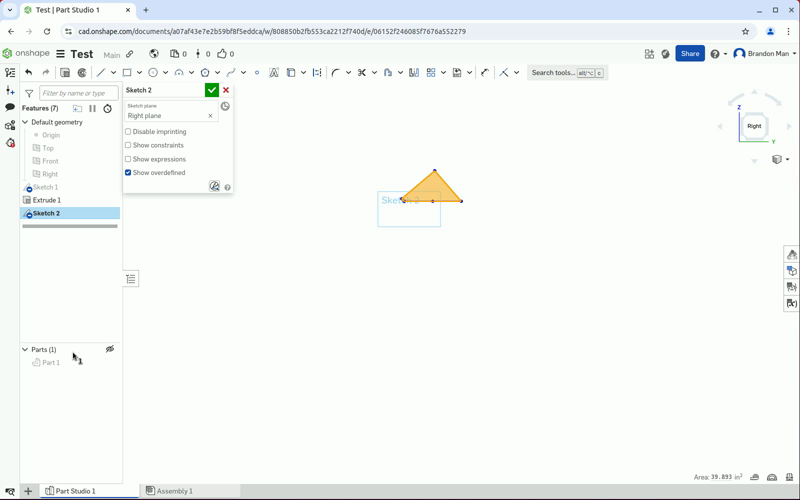
key(shift+y)
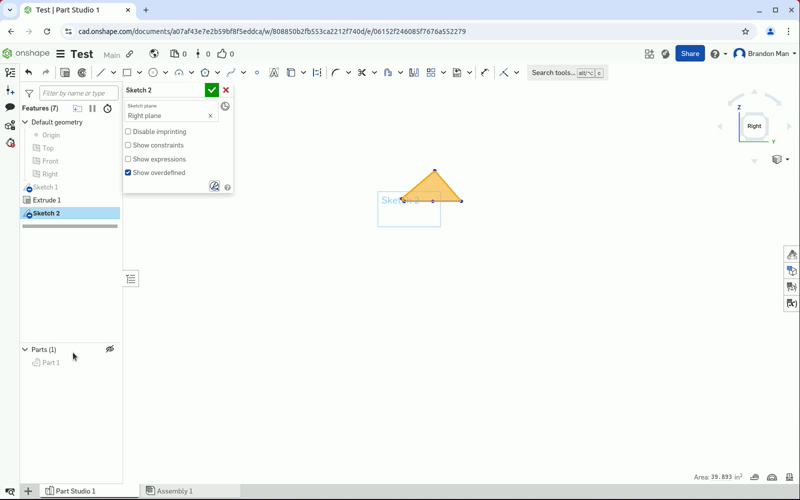
key(shift+e)
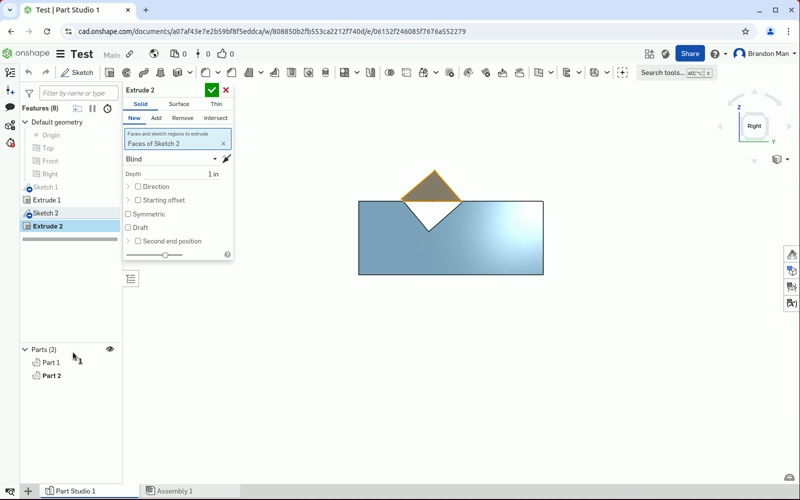
mouse_move(143, 106)
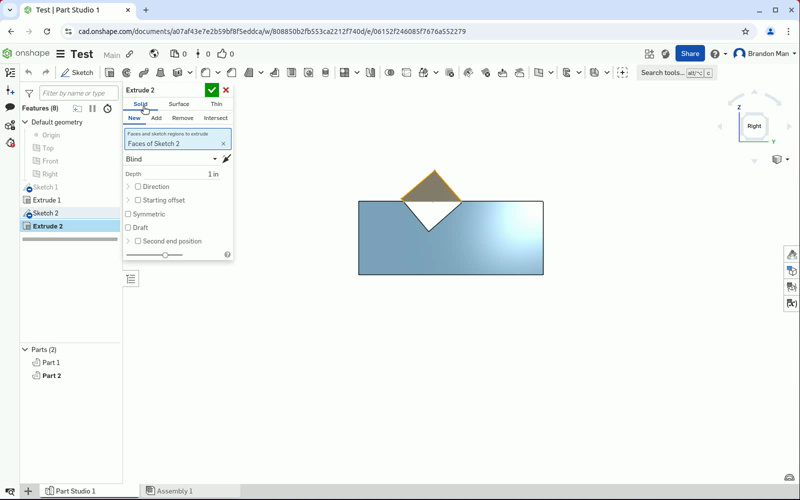
click(143, 106)
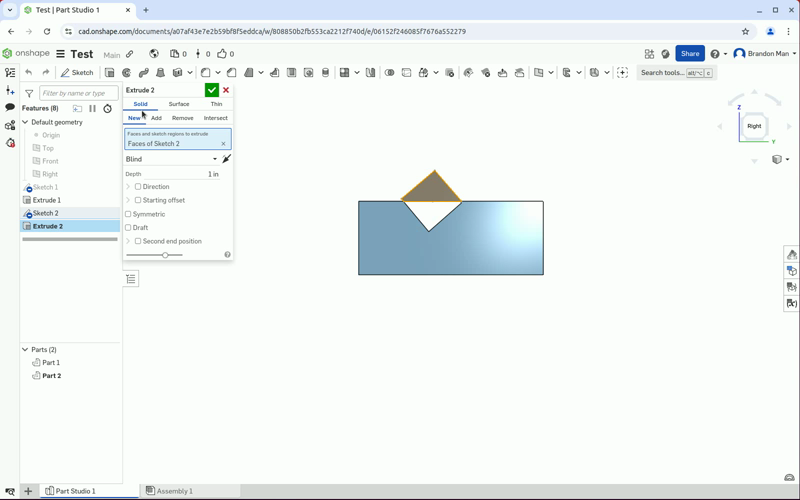
mouse_move(137, 120)
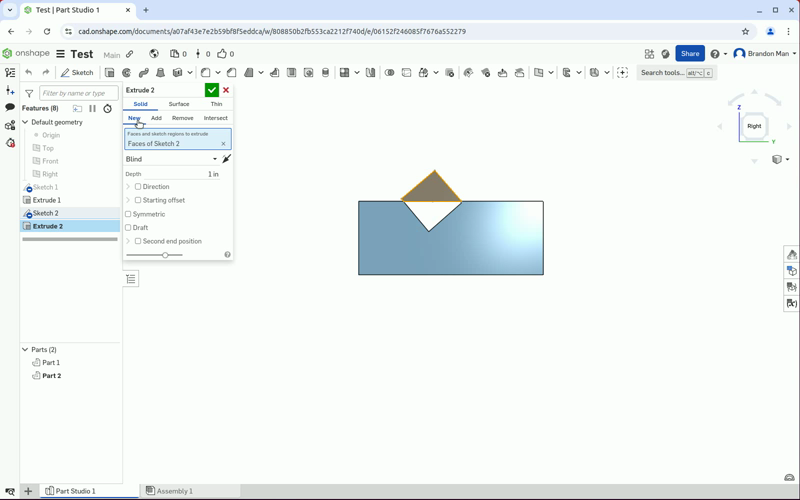
click(137, 120)
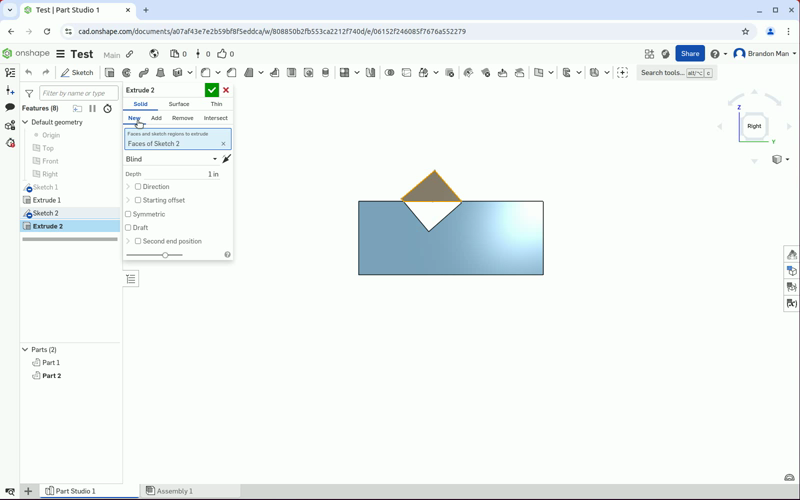
key(tab, 4)
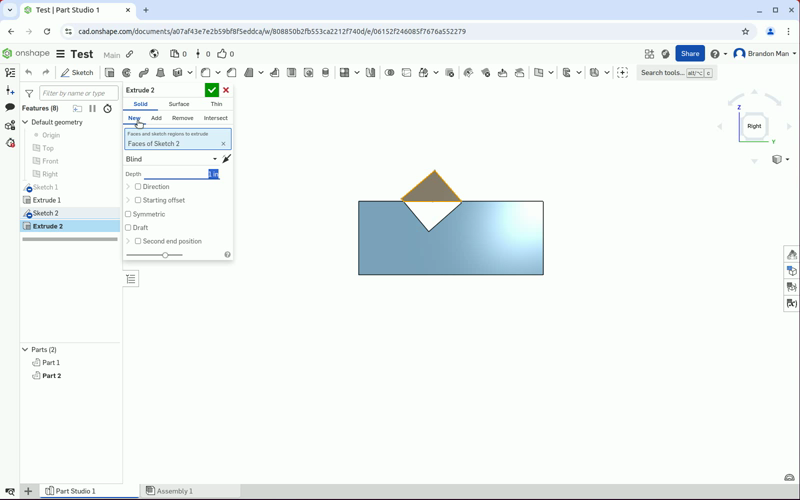
text(-12.036)
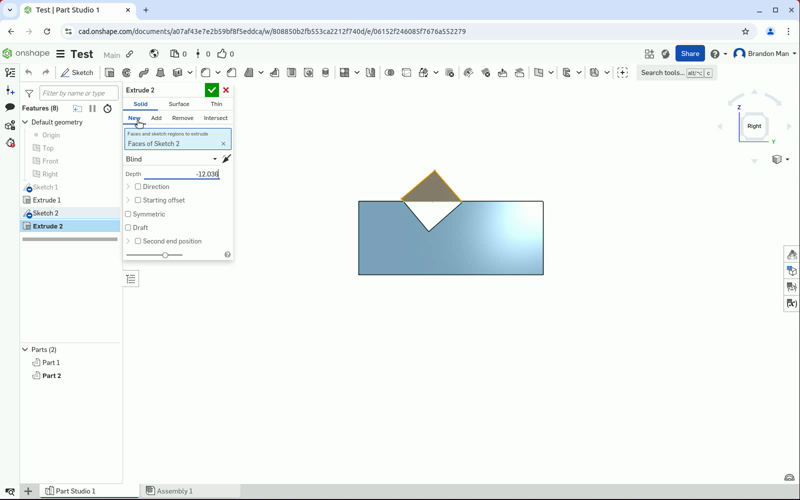
key(enter)
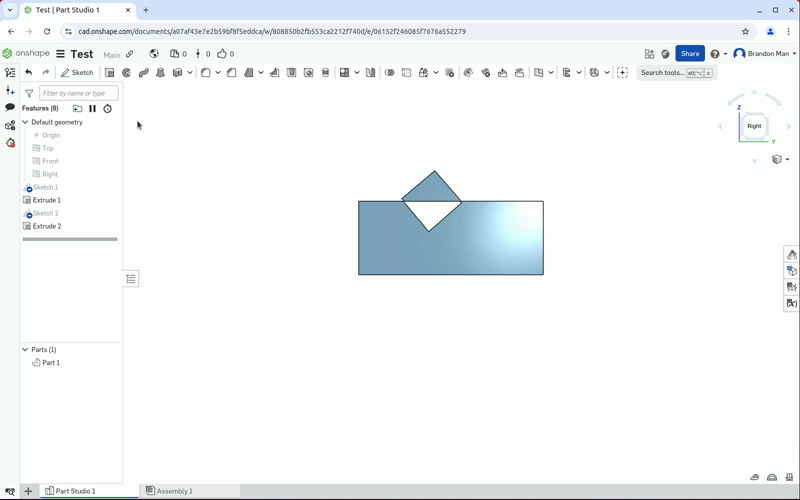
key(shift+h)
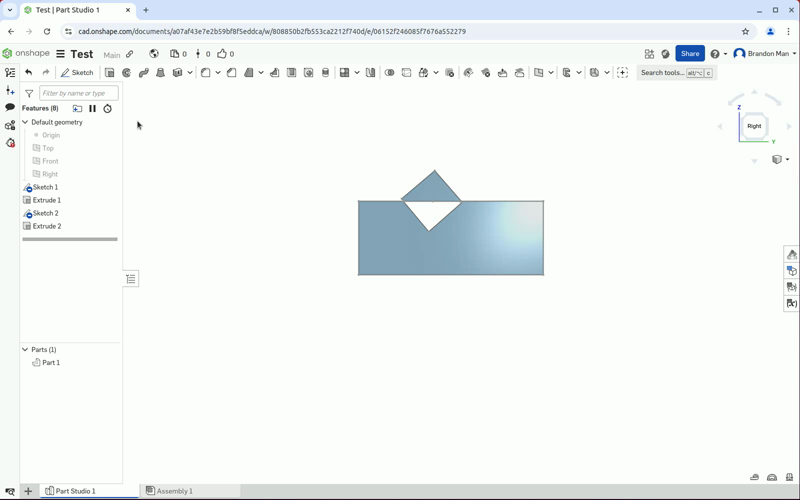
key(shift+h)
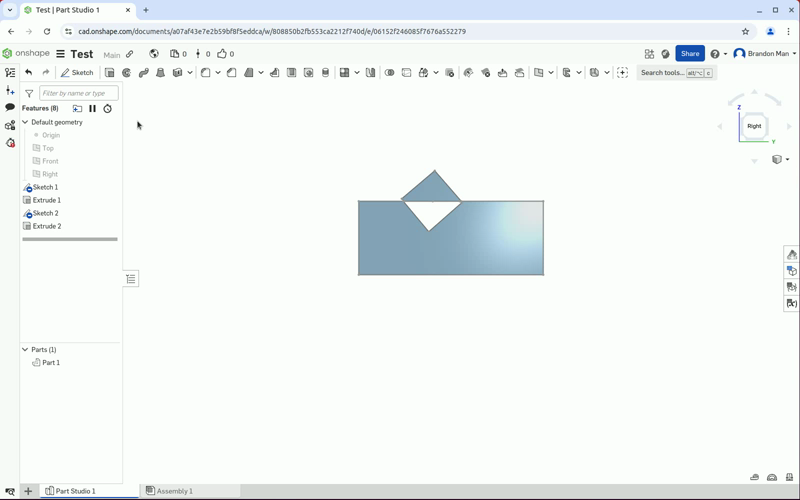
key(shift+7)
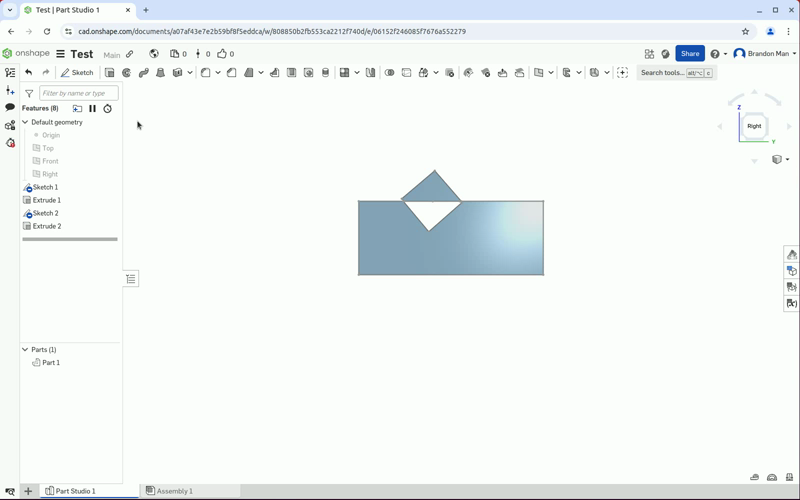
key(right, 2)
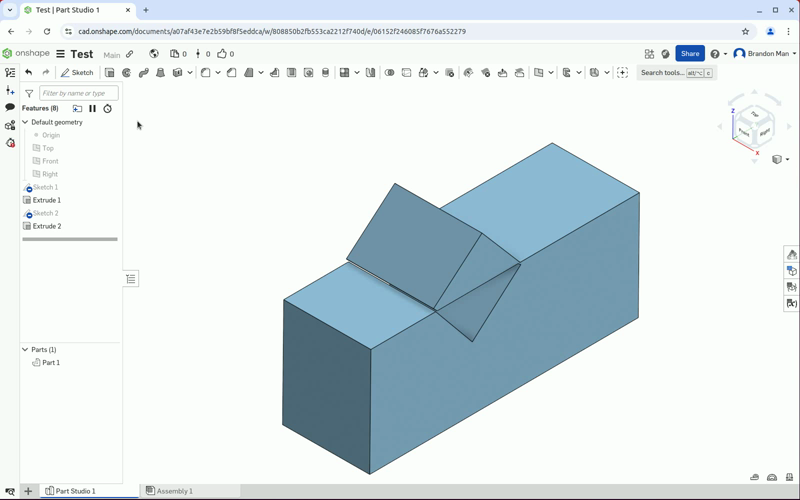
key(down, 2)
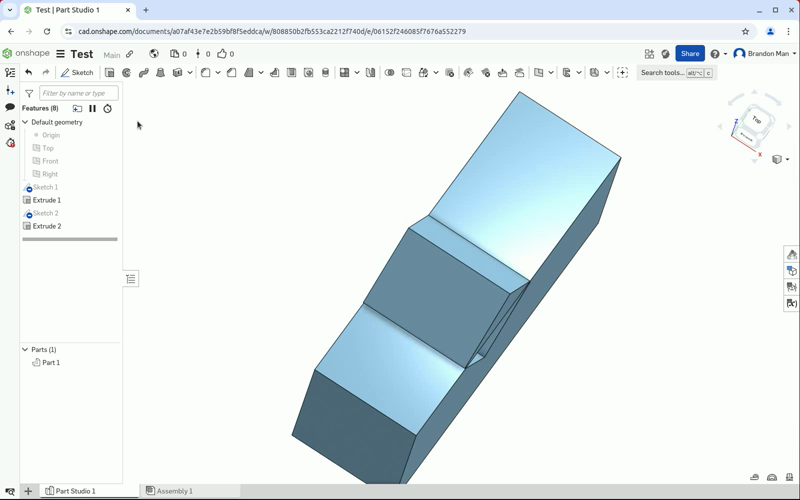
key(up, 2)
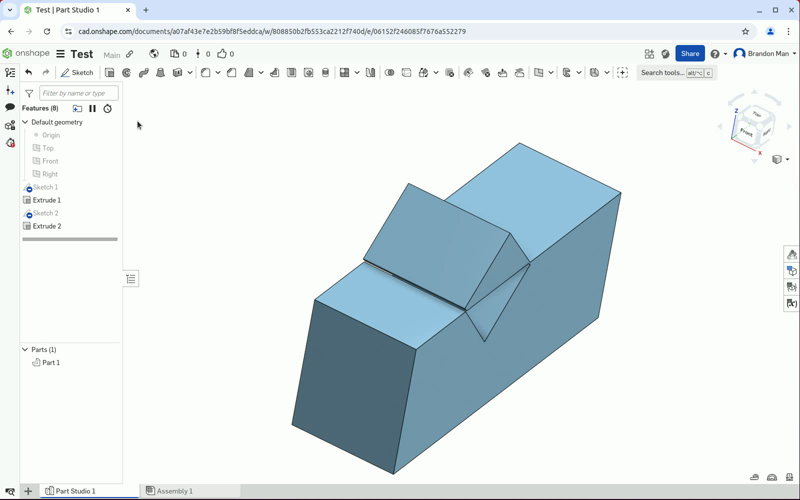
key(left, 2)
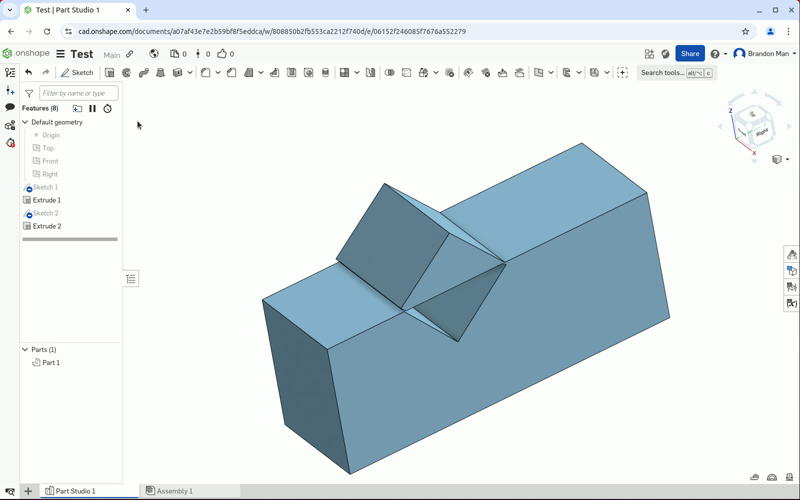
mouse_move(73, 189)
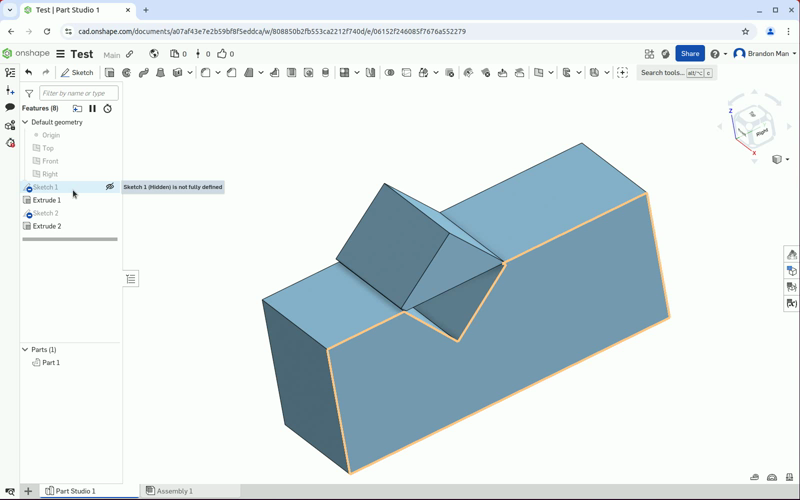
click(73, 189)